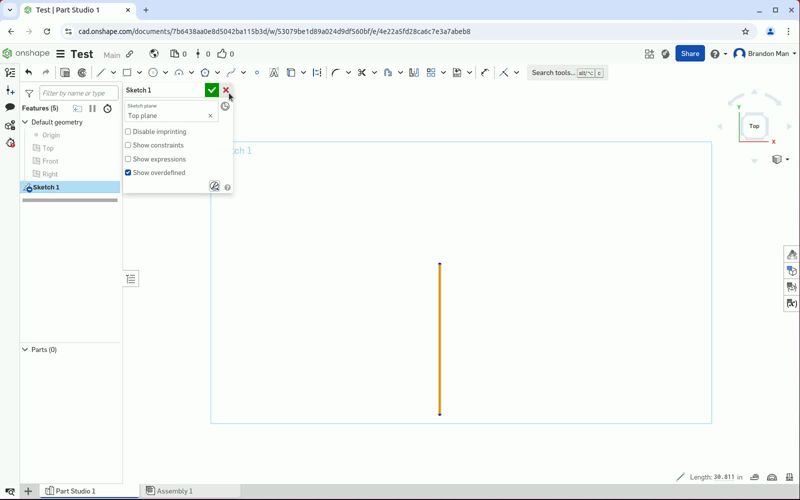
key(shift+h)
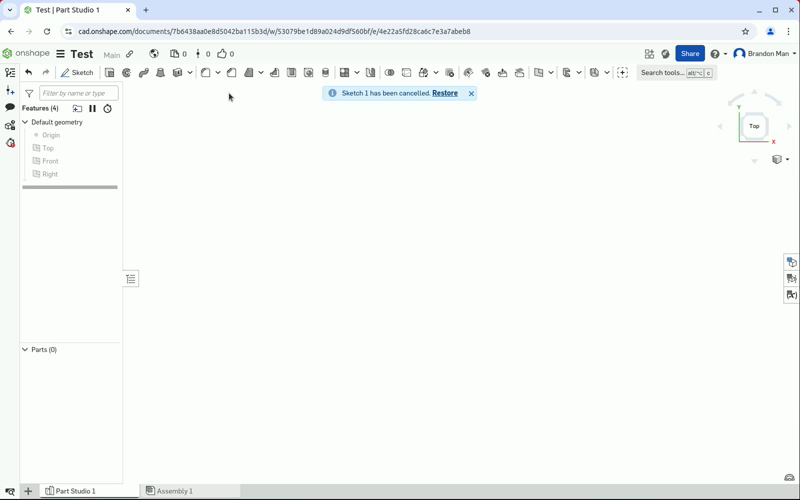
mouse_move(73, 352)
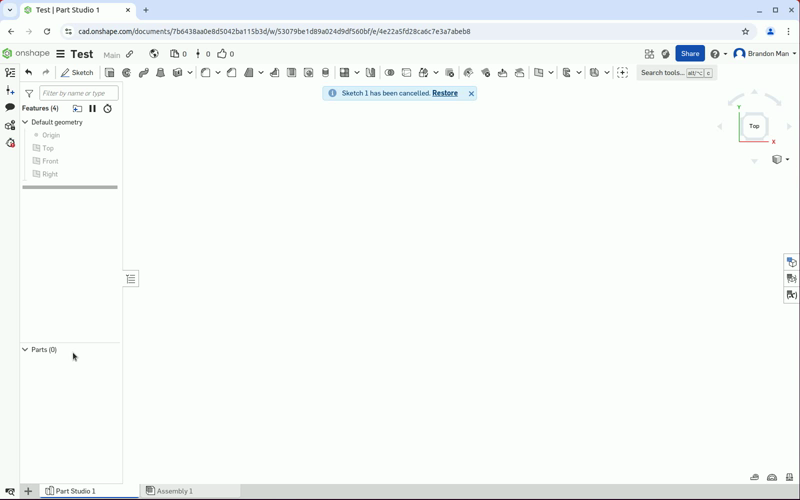
key(y)
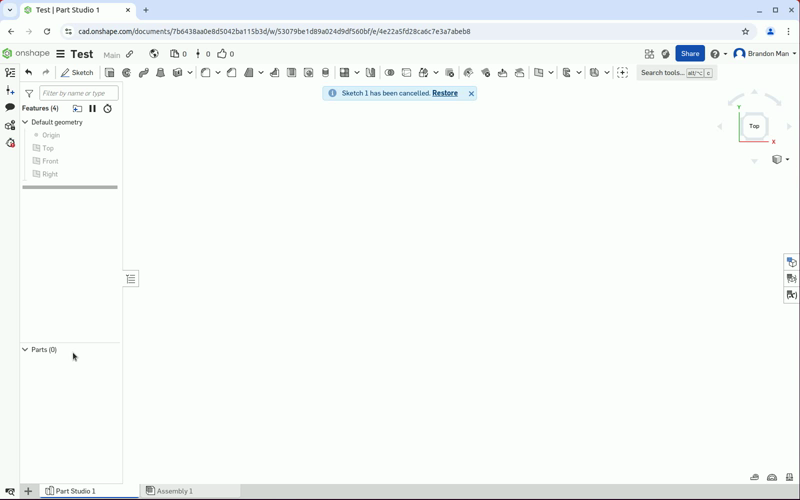
key(shift+p)
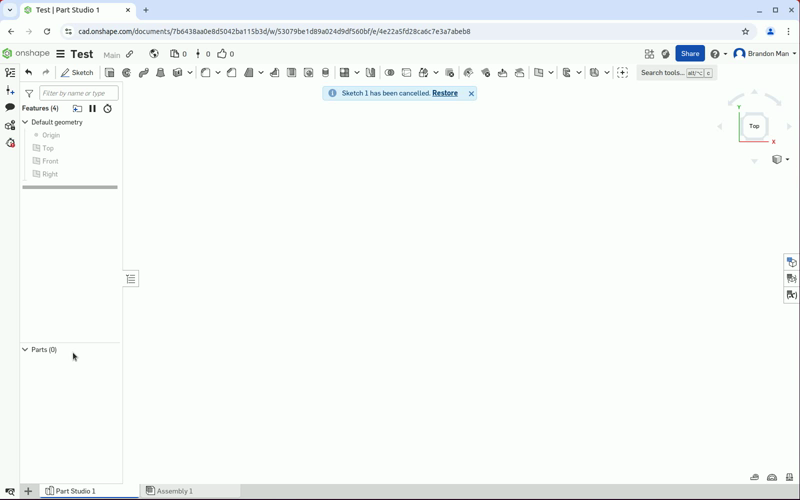
key(space)
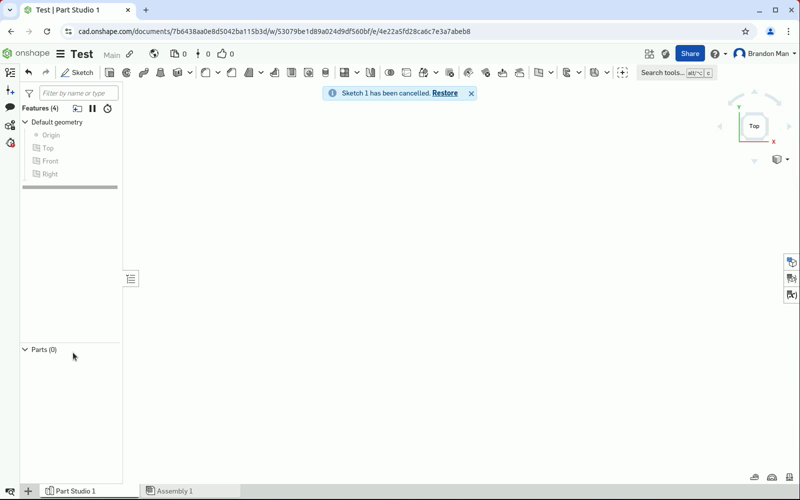
key_down(shift)
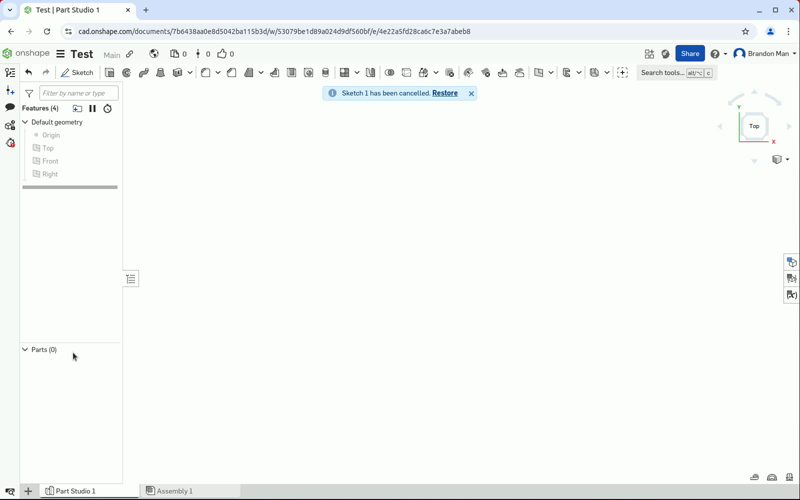
key(up)
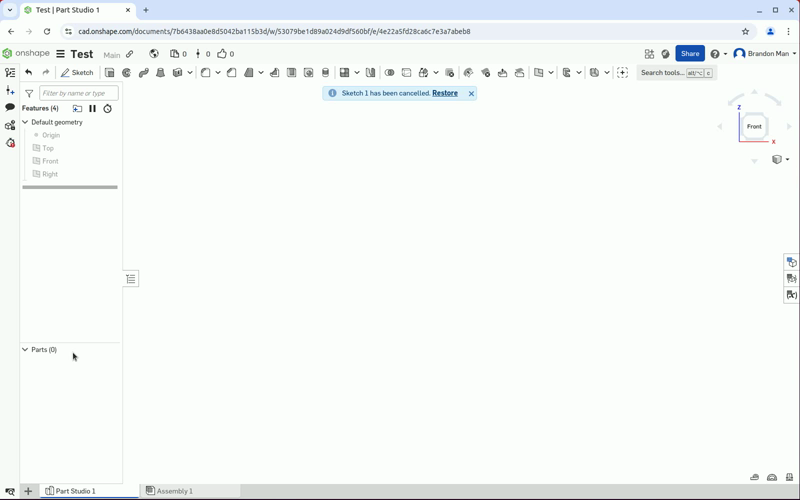
key_up(shift)
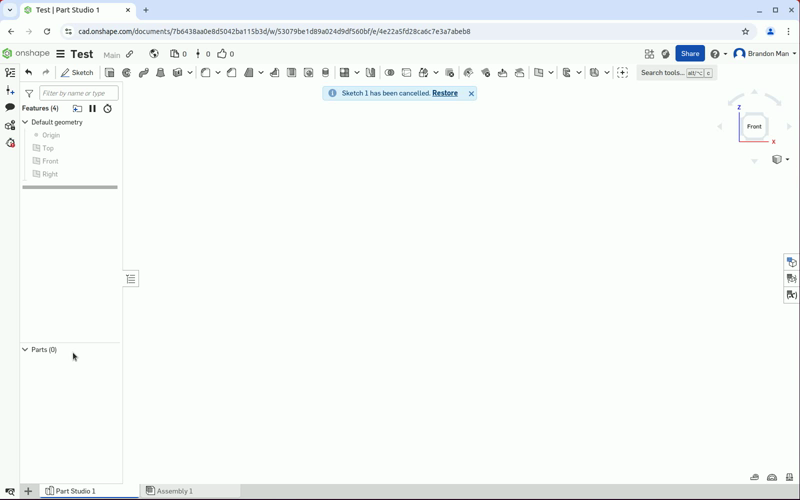
mouse_move(73, 352)
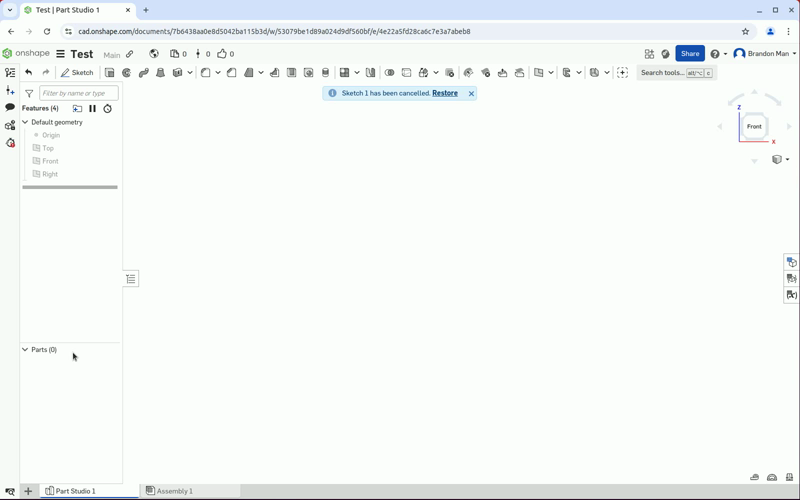
key(shift+y)
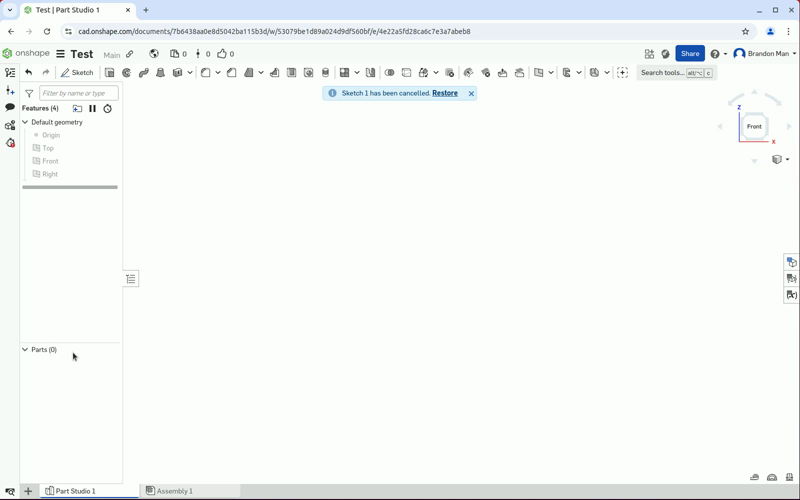
key(shift+s)
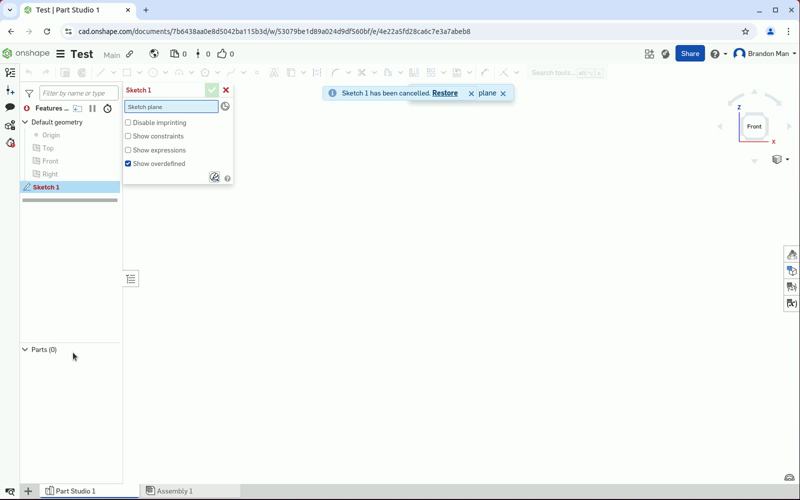
mouse_move(73, 163)
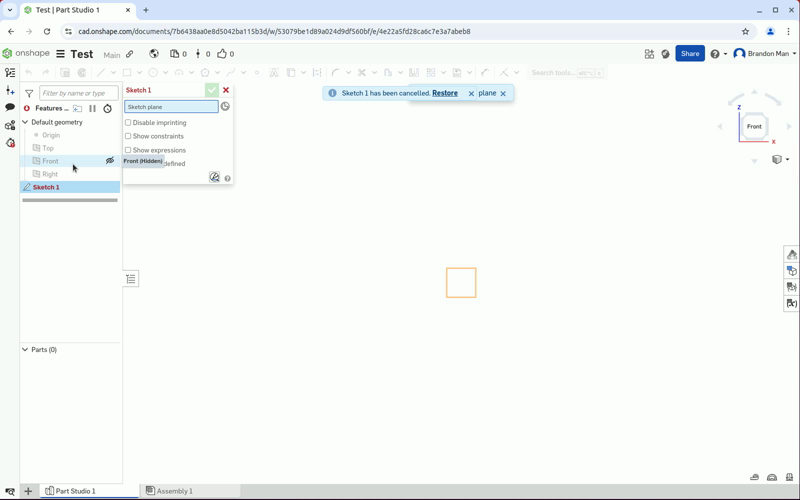
click(73, 163)
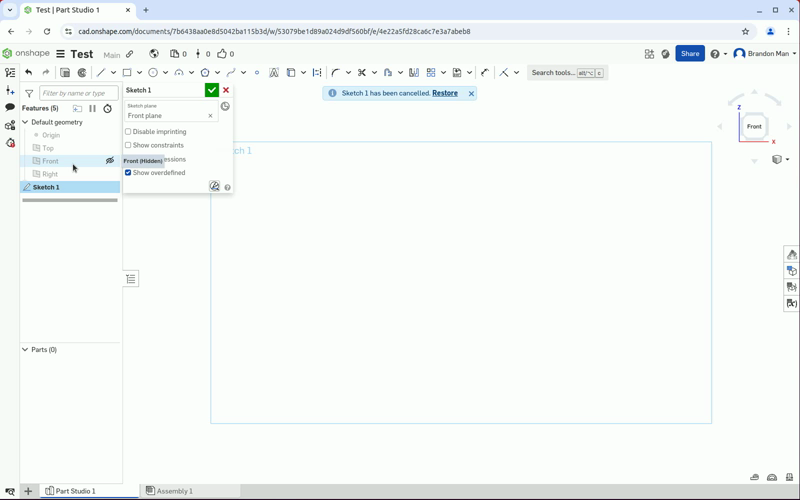
mouse_move(73, 352)
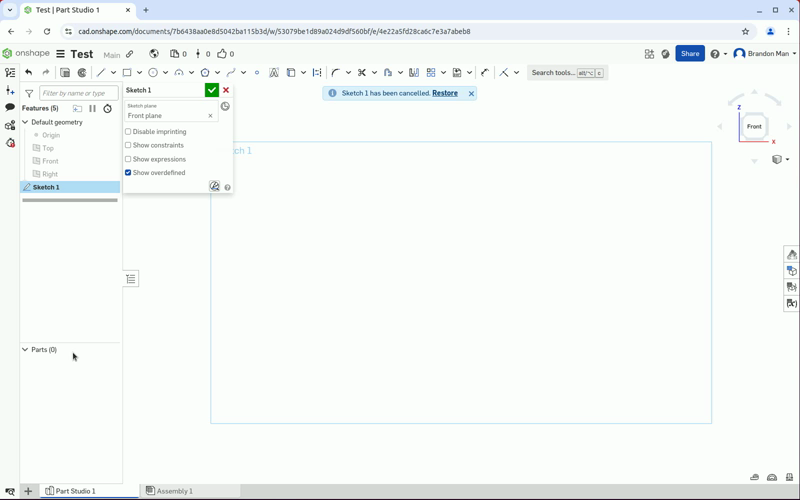
key(y)
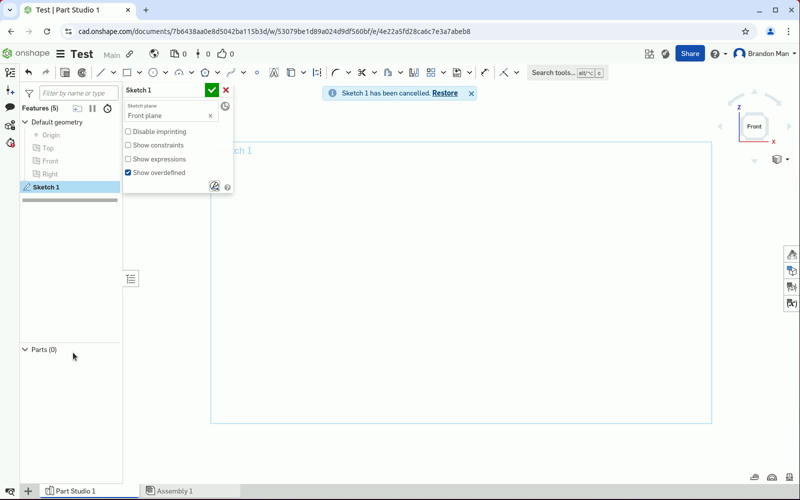
key(l)
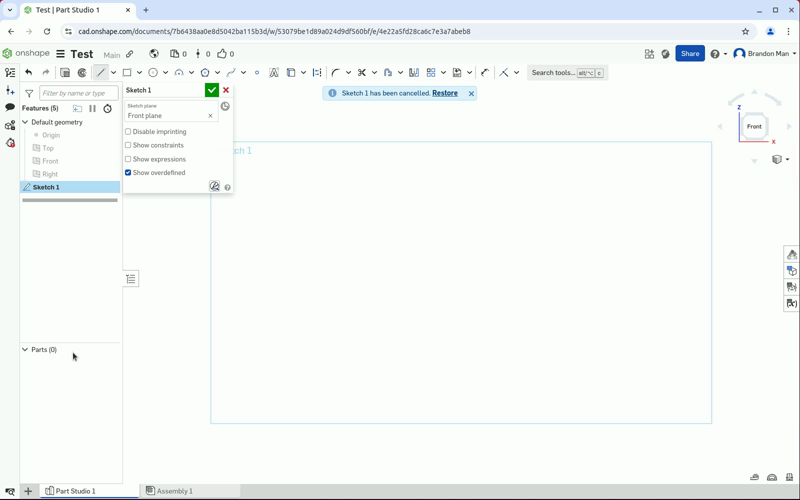
key_down(shift)
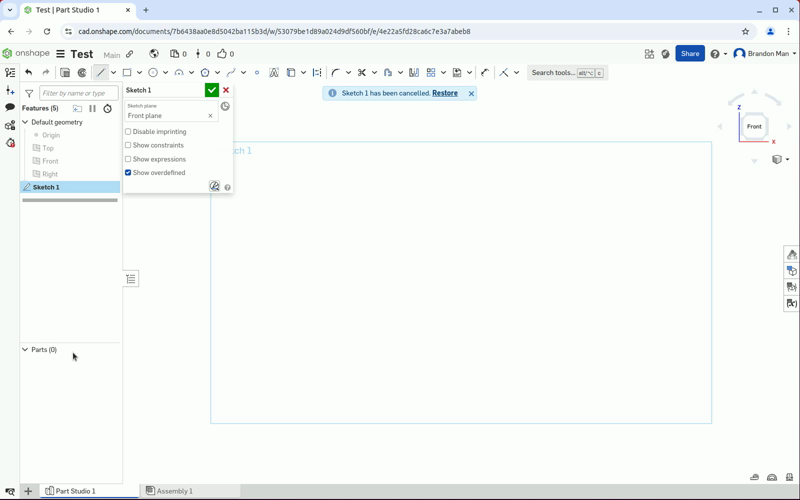
mouse_move(348, 337)
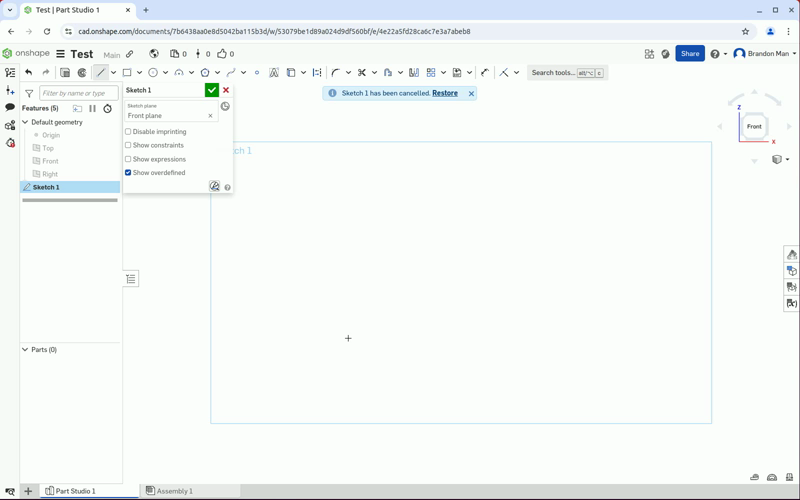
click(348, 337)
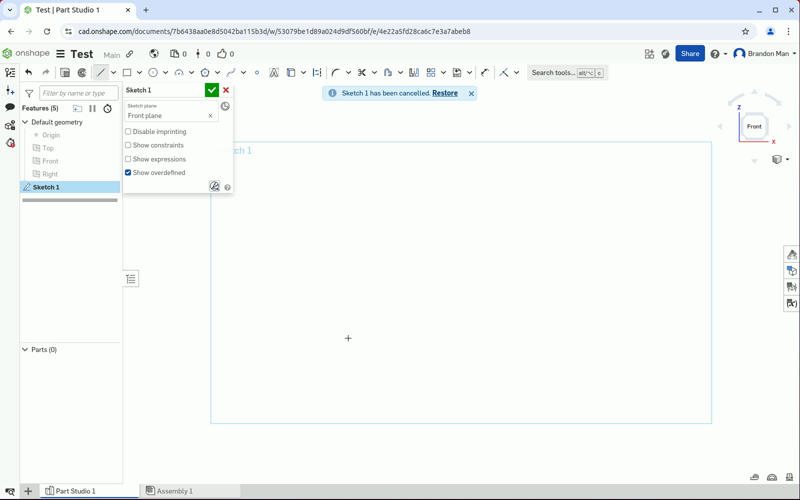
key_up(shift)
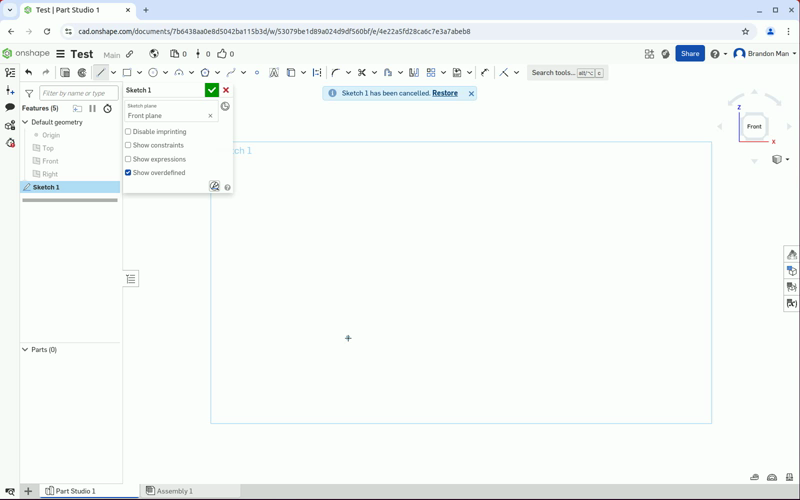
key_down(shift)
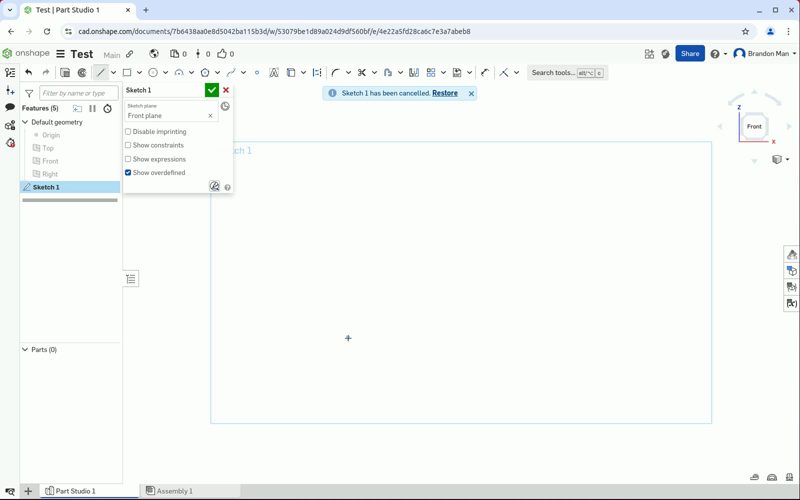
mouse_move(569, 338)
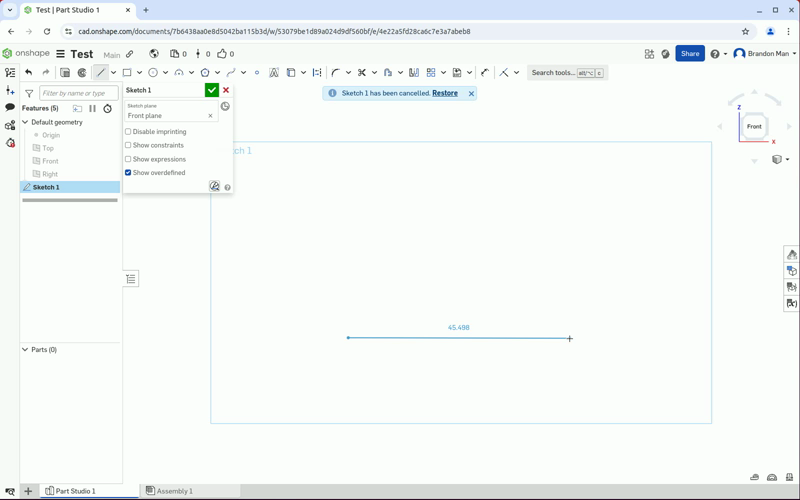
click(569, 338)
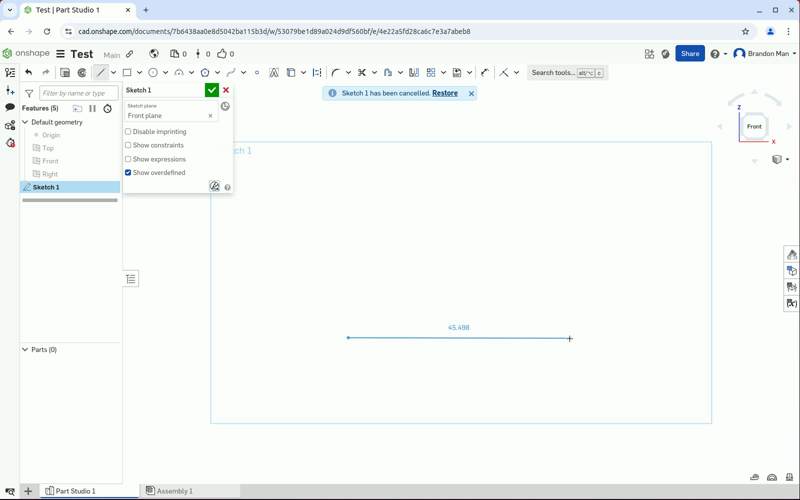
key_up(shift)
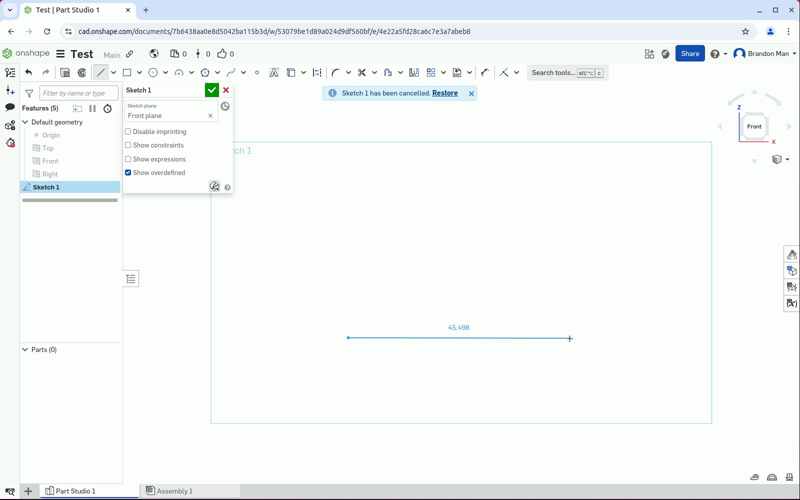
key_down(shift)
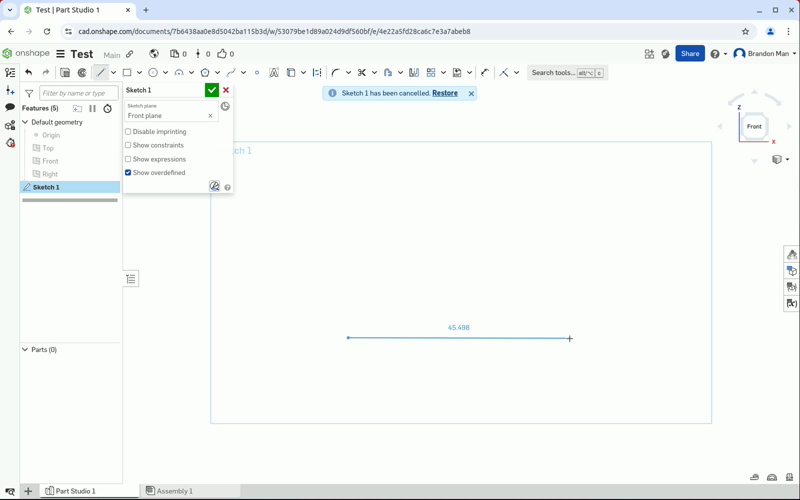
mouse_move(569, 191)
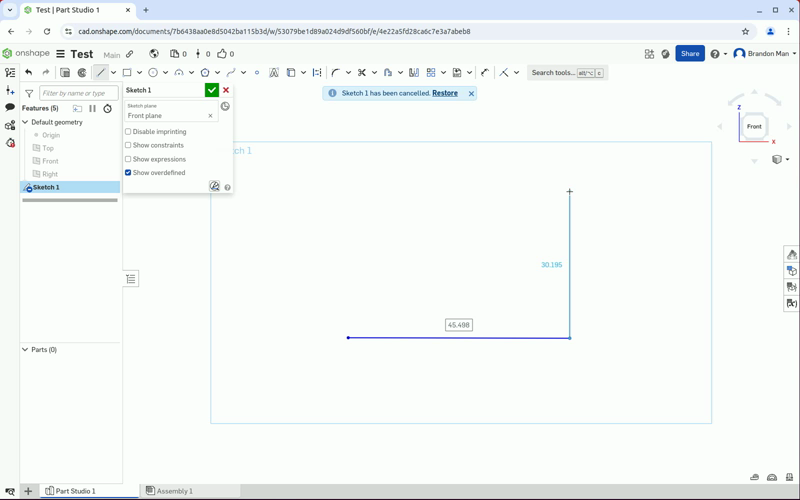
click(569, 191)
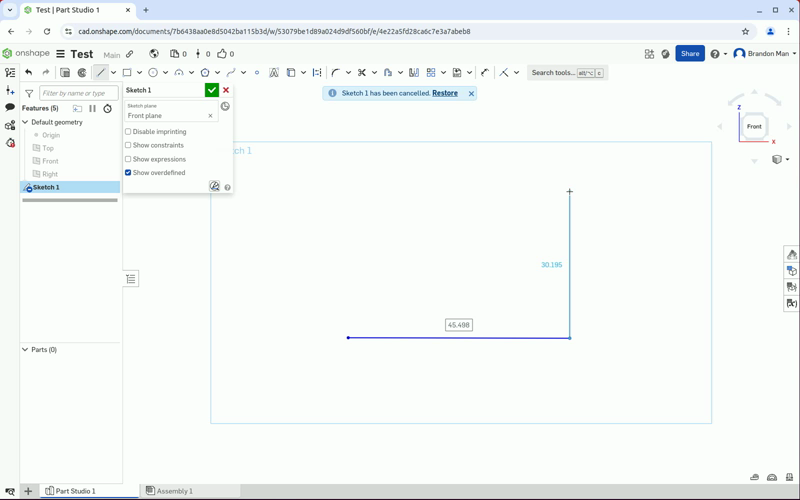
key_up(shift)
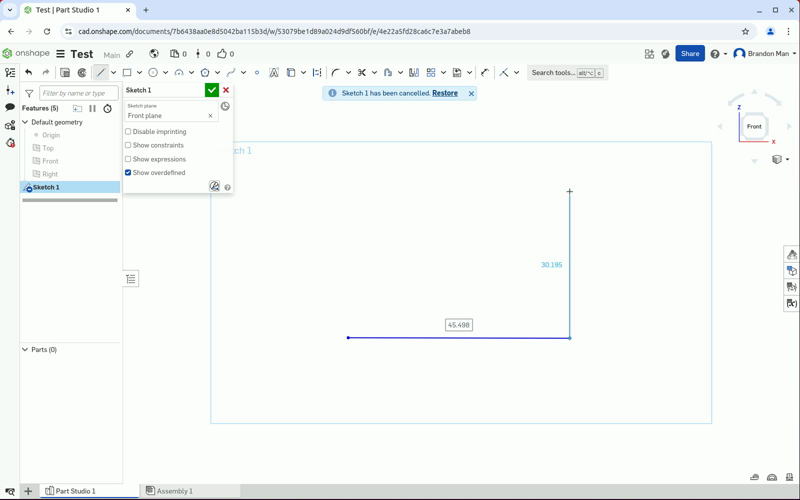
key_down(shift)
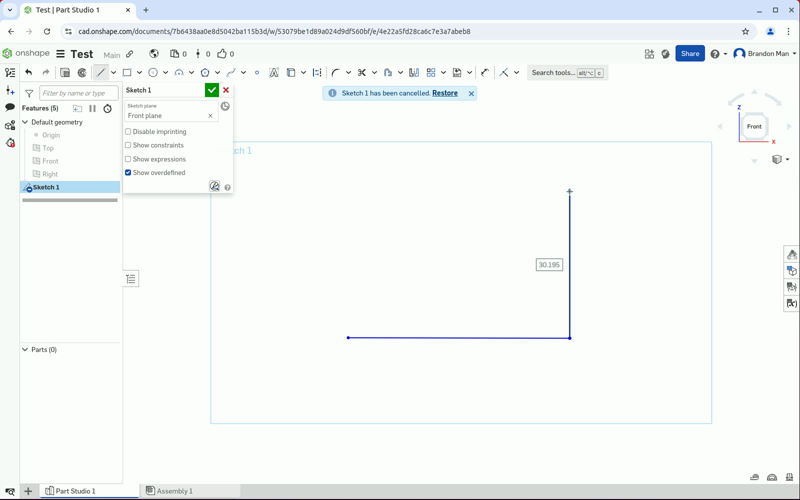
mouse_move(348, 191)
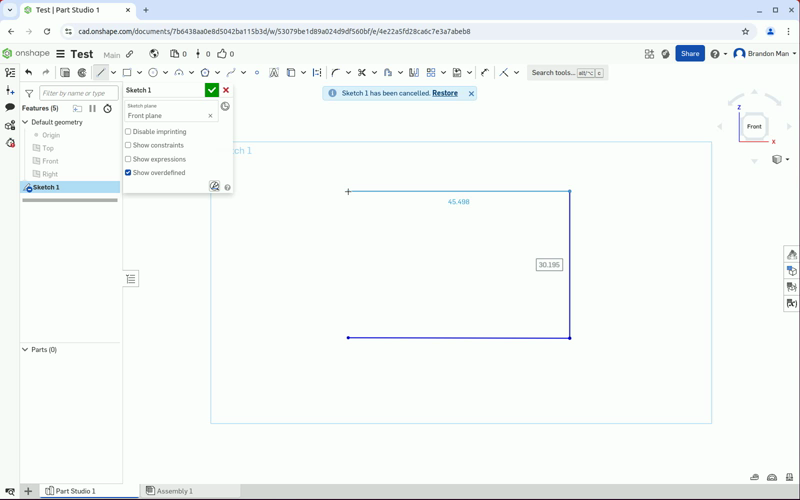
click(348, 191)
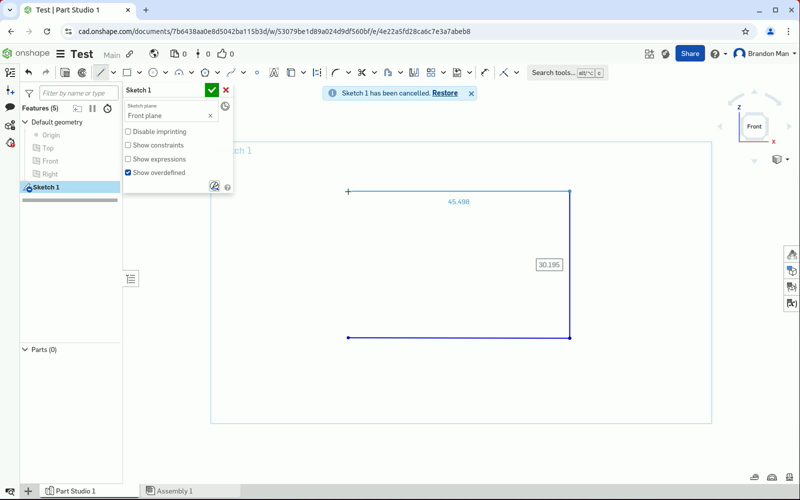
key_up(shift)
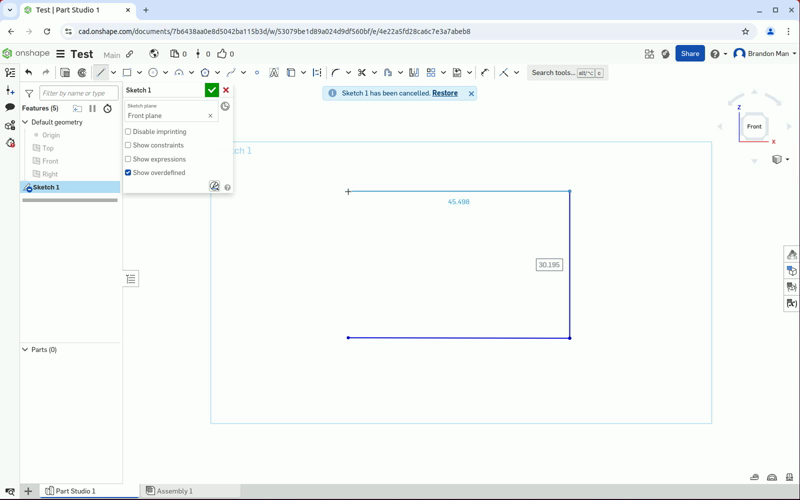
key_down(shift)
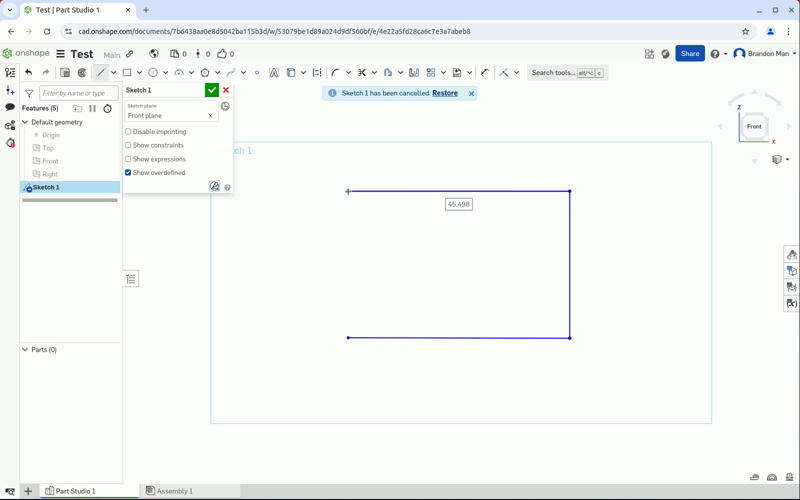
mouse_move(348, 337)
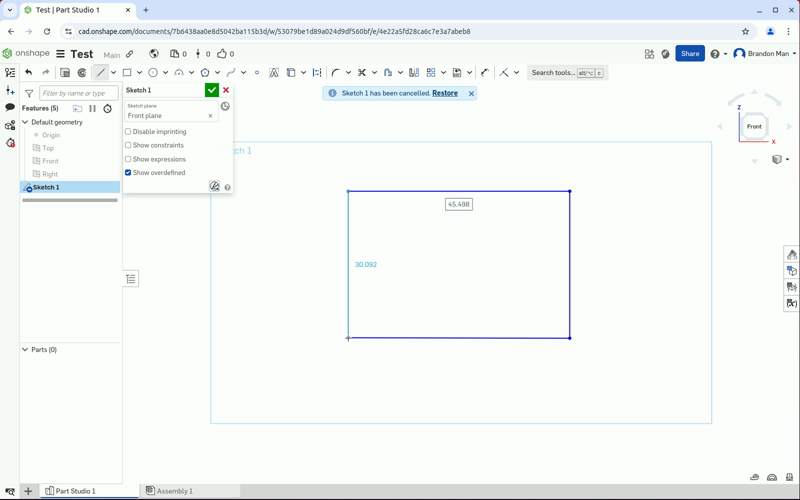
key_up(shift)
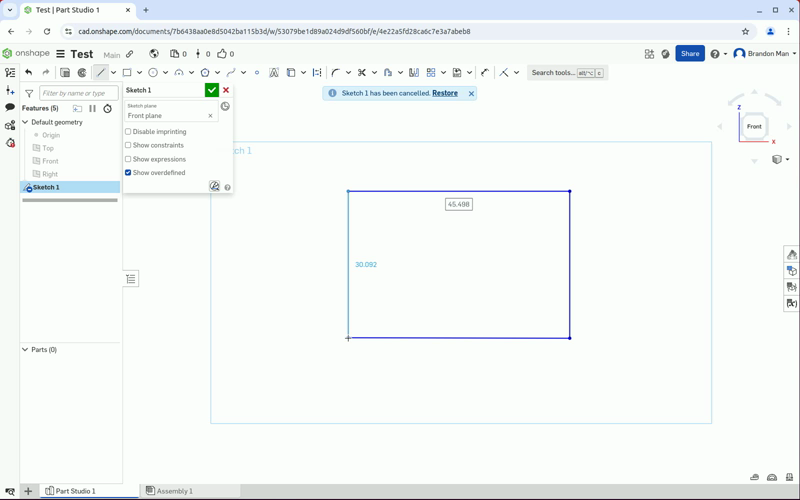
click(348, 337)
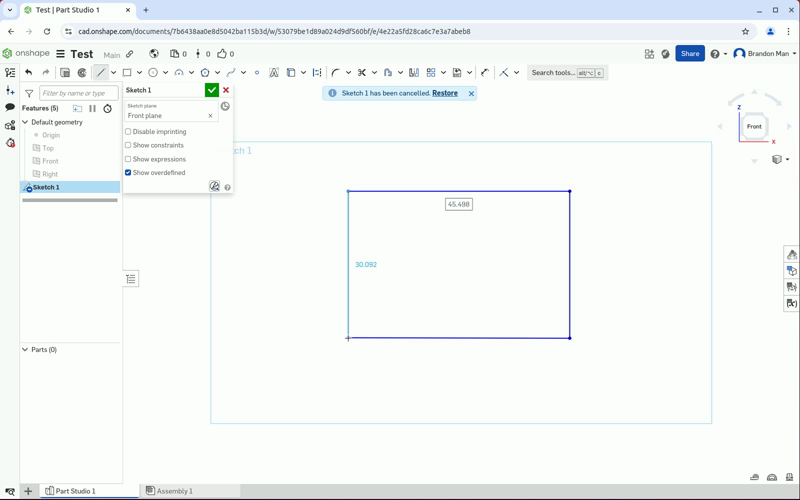
key(esc)
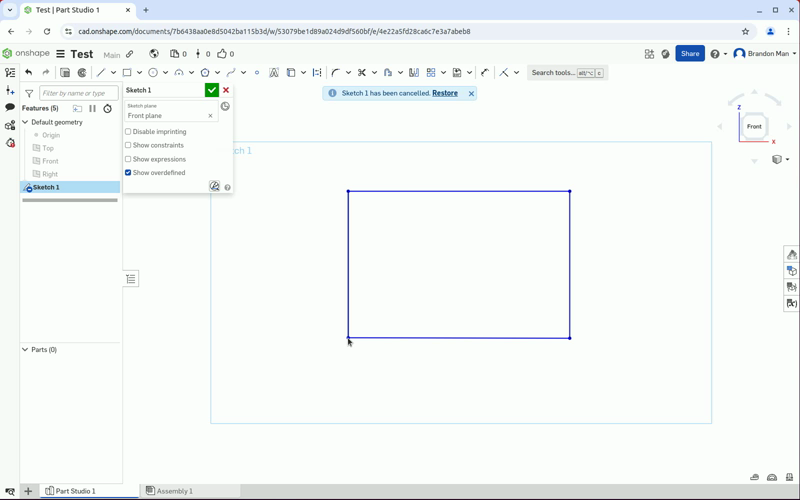
mouse_move(526, 232)
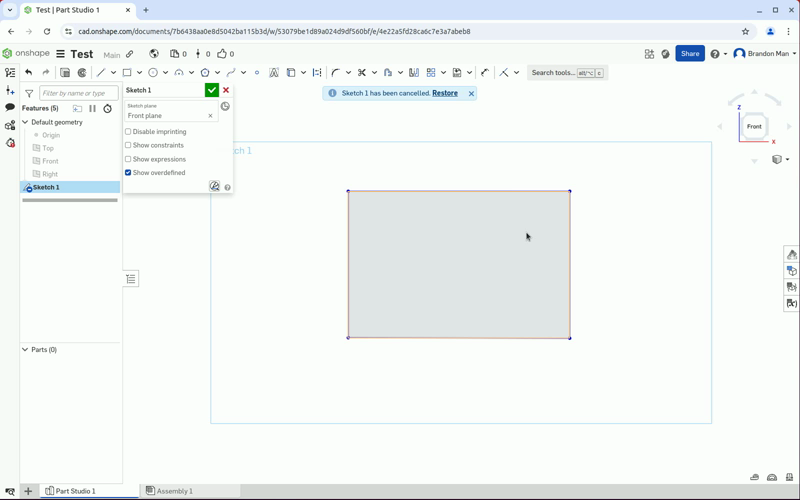
click(526, 232)
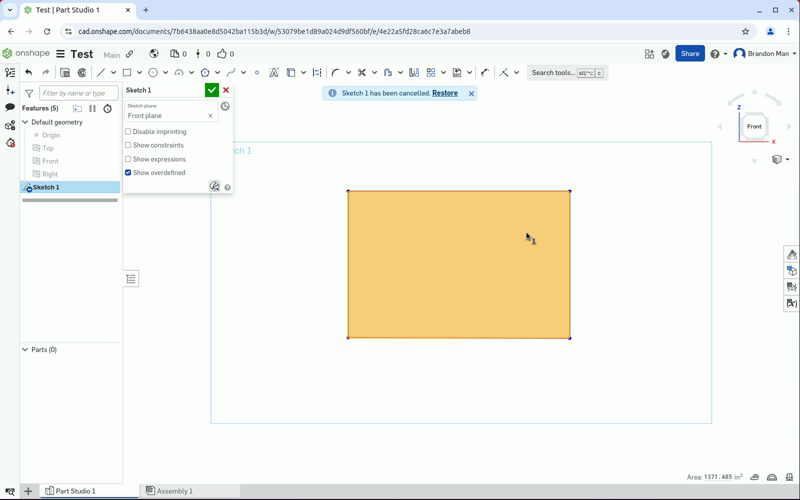
mouse_move(73, 352)
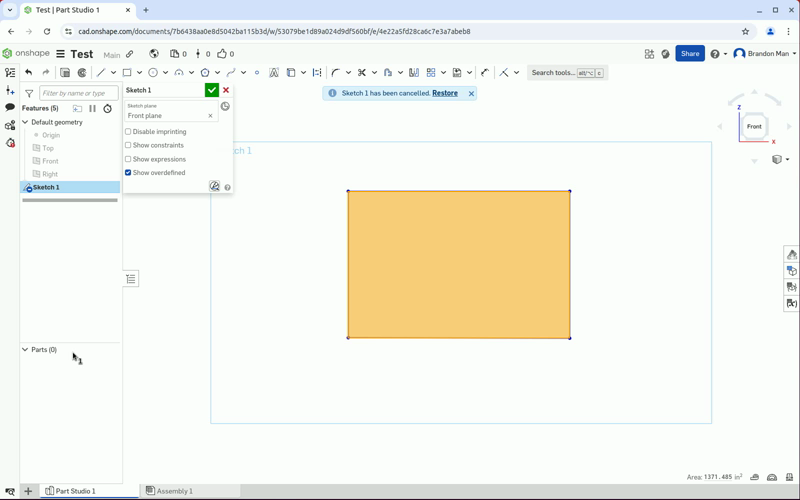
key(shift+y)
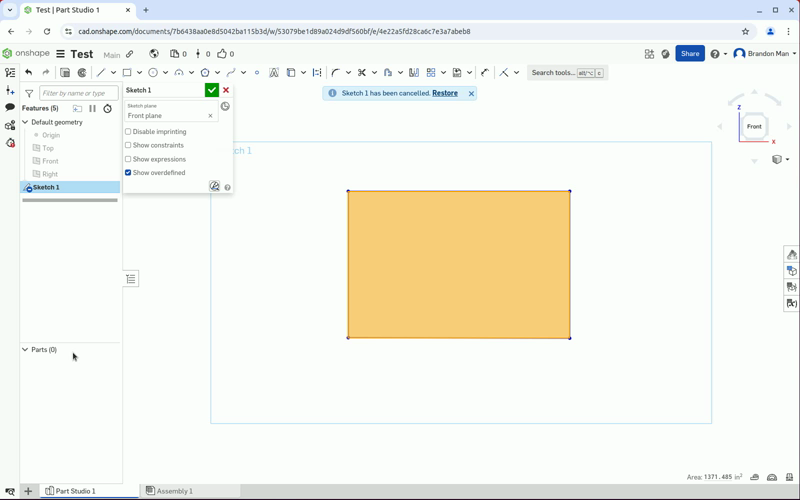
key(shift+e)
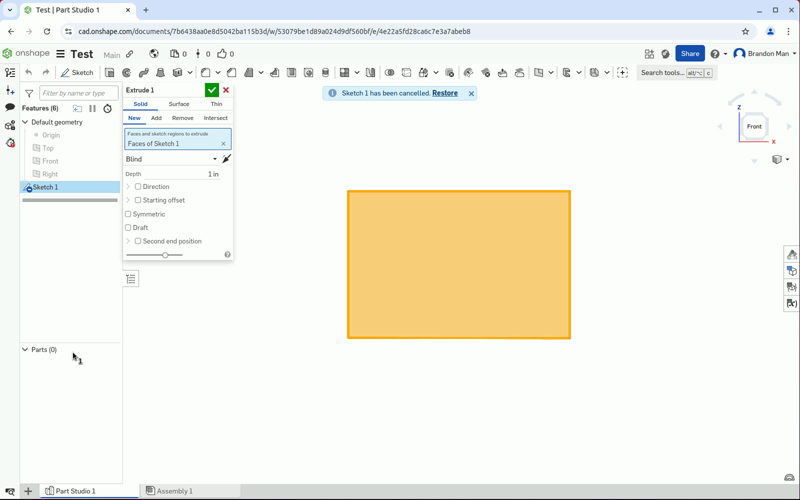
mouse_move(143, 106)
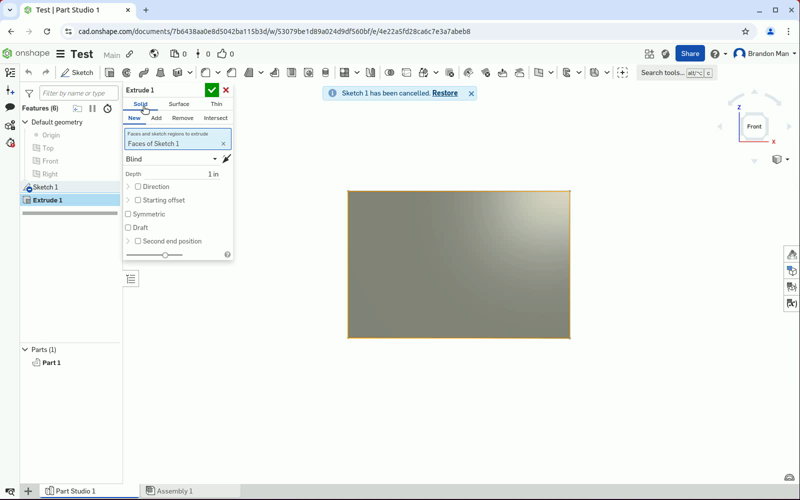
click(143, 106)
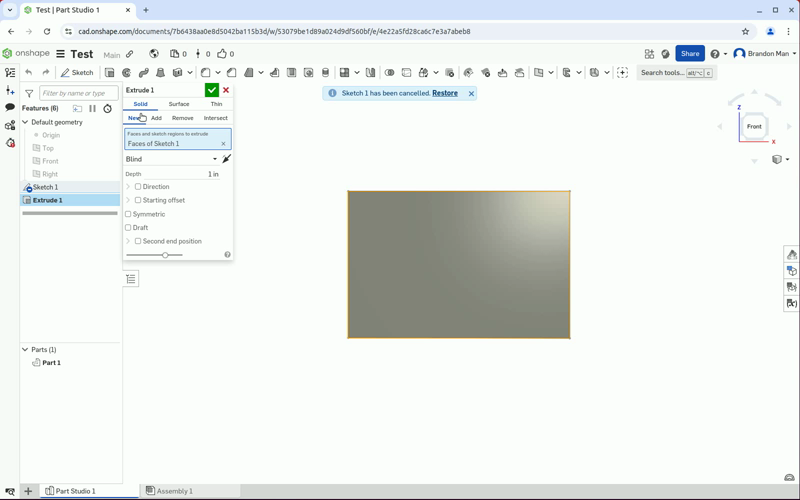
mouse_move(137, 120)
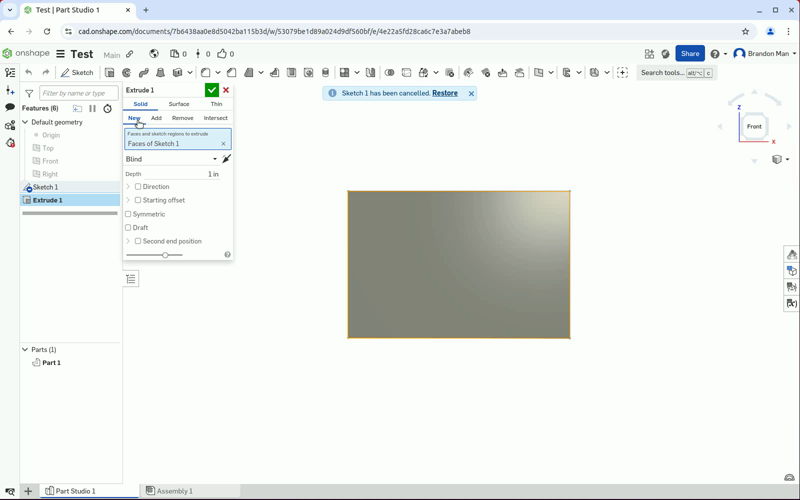
click(137, 120)
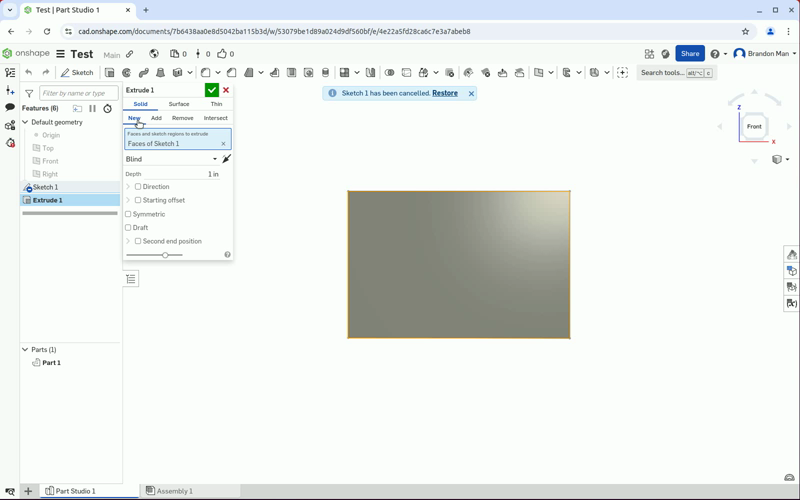
key(tab, 4)
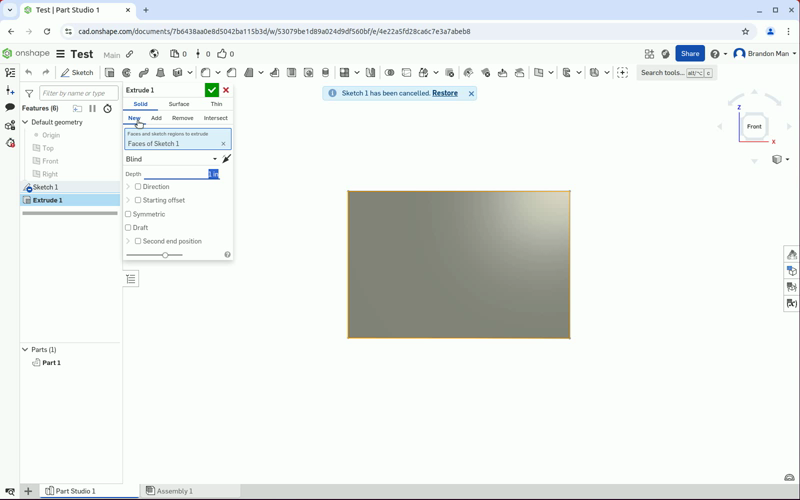
text(1.444)
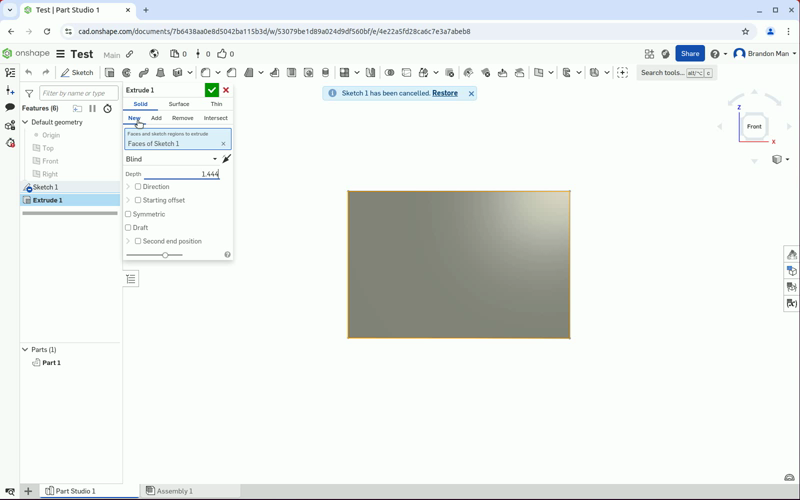
key(enter)
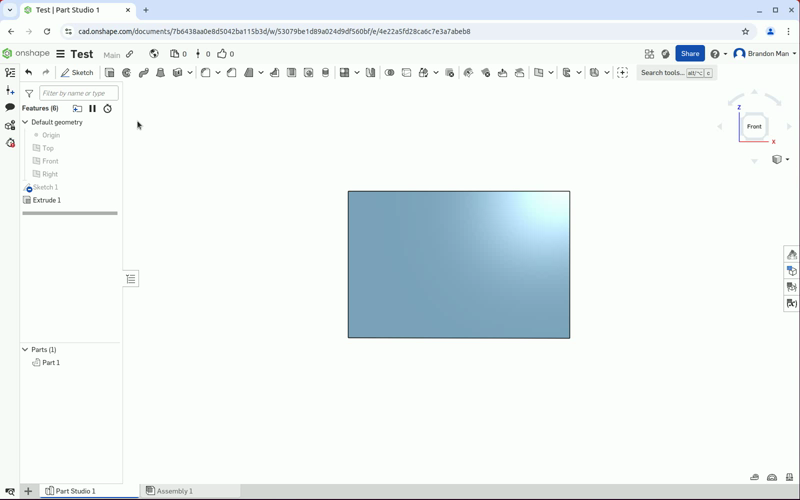
key(shift+h)
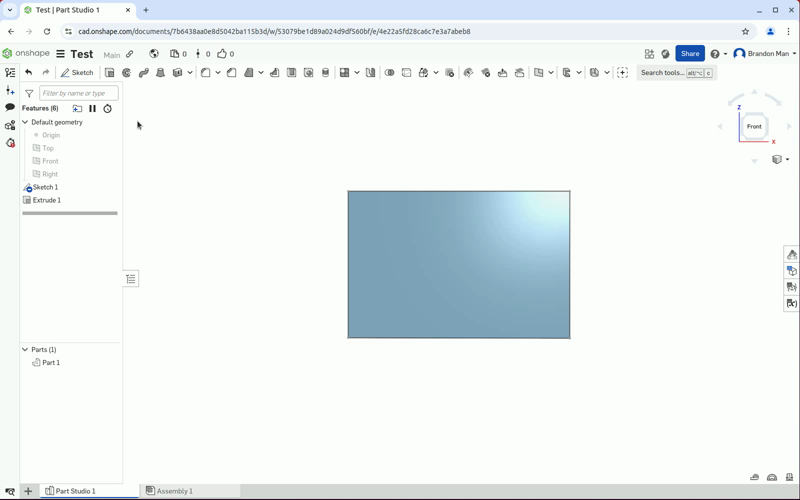
key(shift+h)
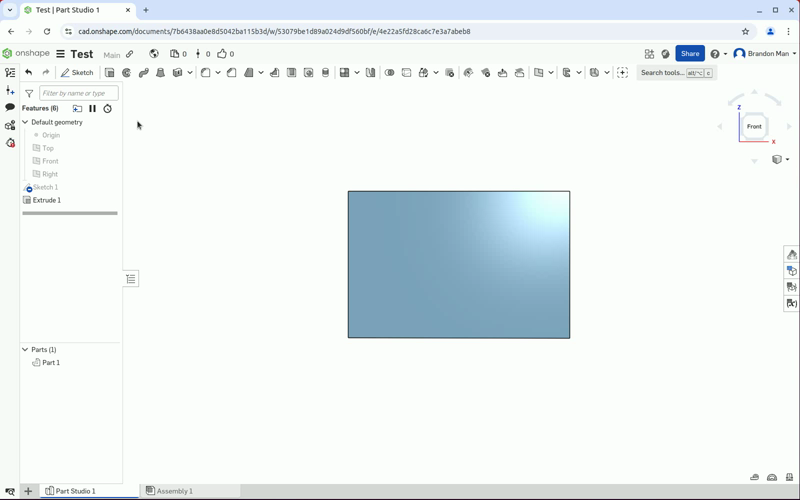
mouse_move(73, 189)
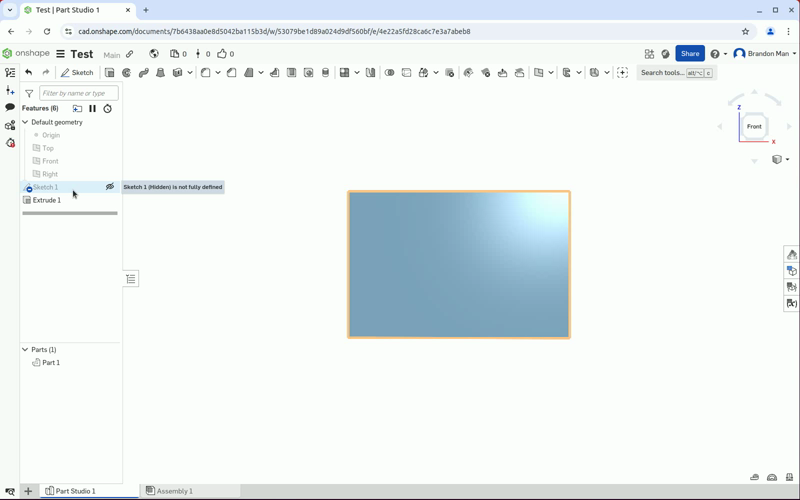
click(73, 189)
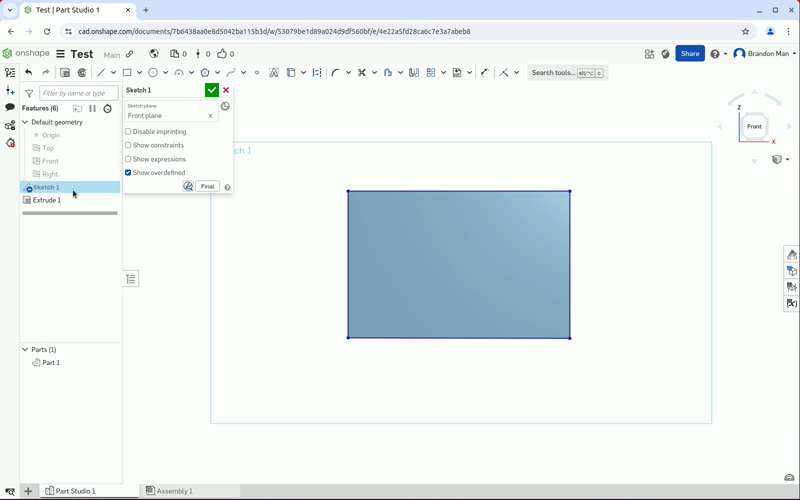
mouse_move(229, 92)
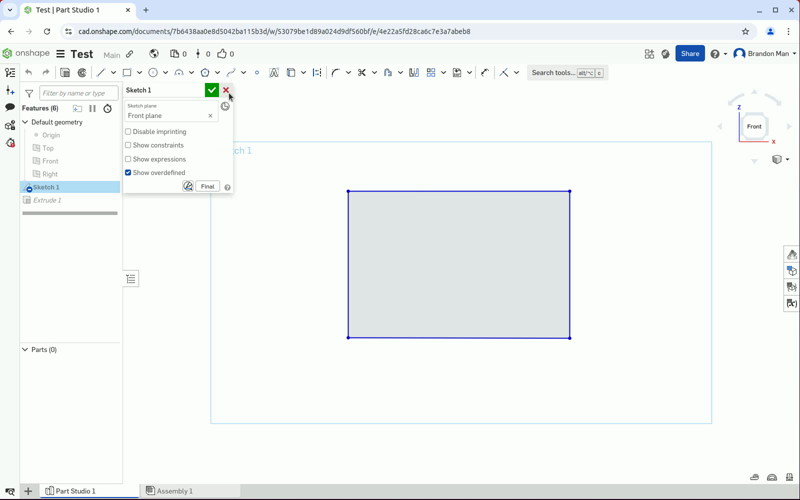
click(229, 92)
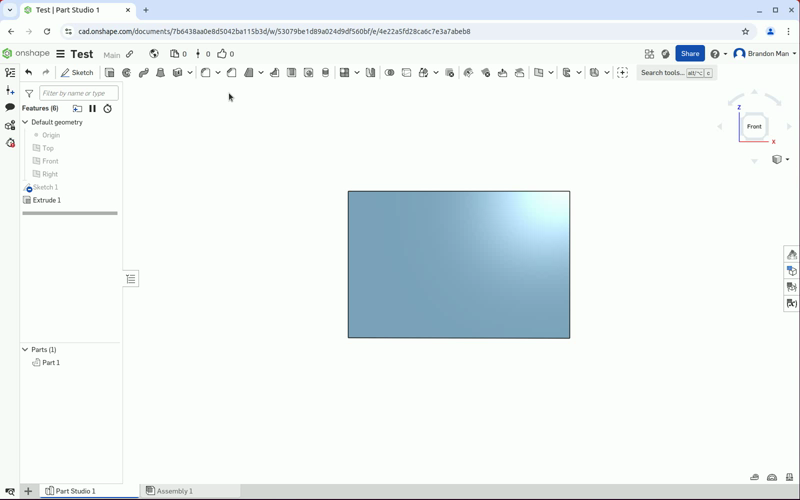
mouse_move(541, 75)
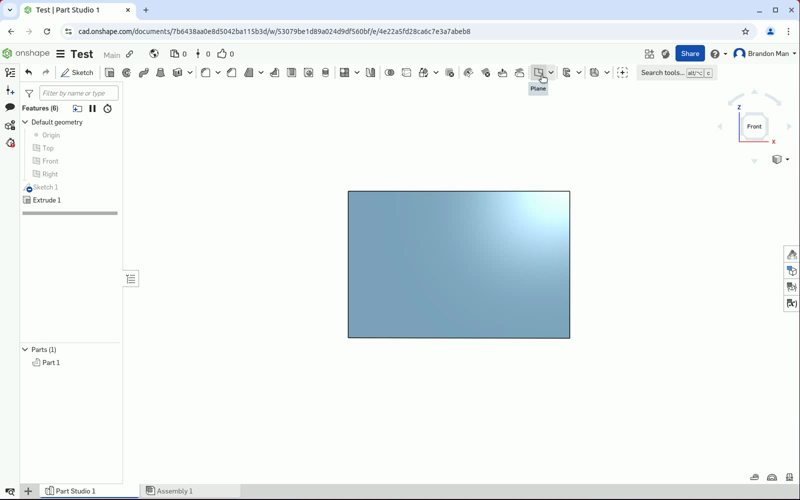
click(541, 75)
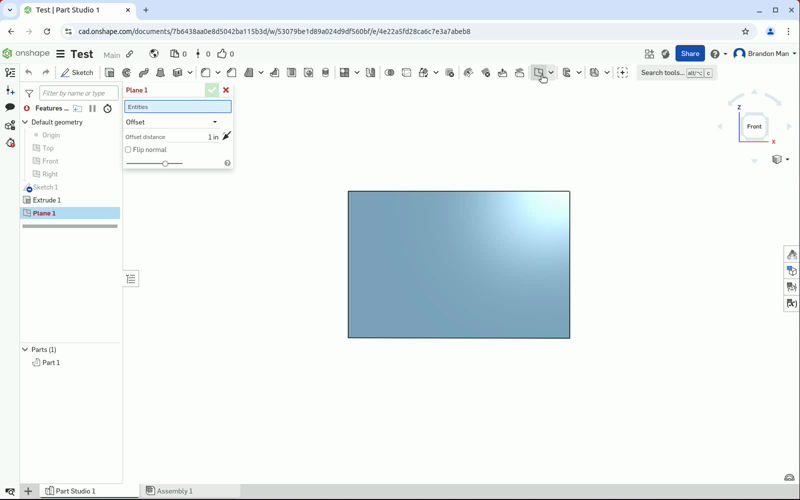
mouse_move(73, 163)
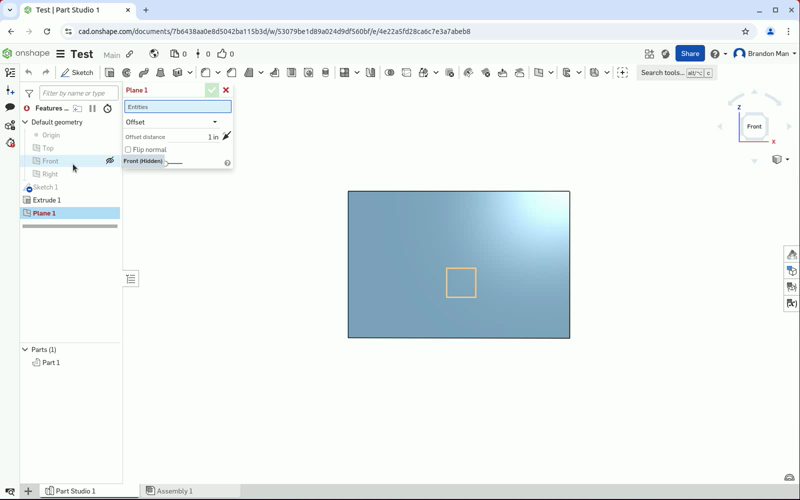
click(73, 163)
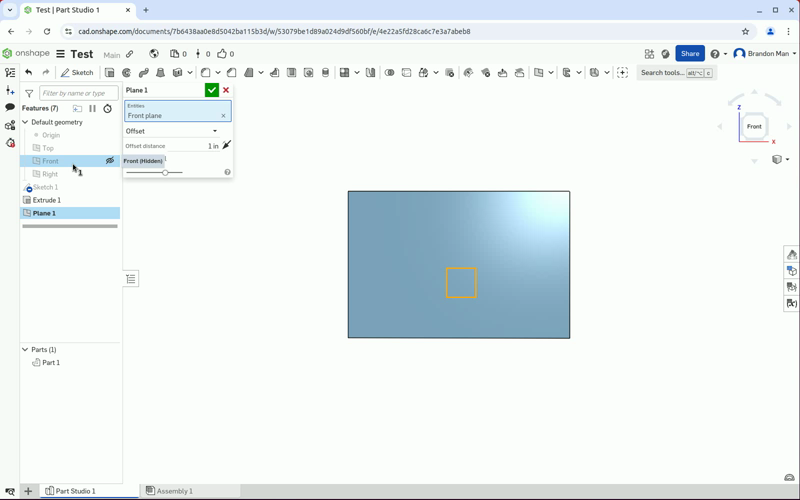
key(tab, 2)
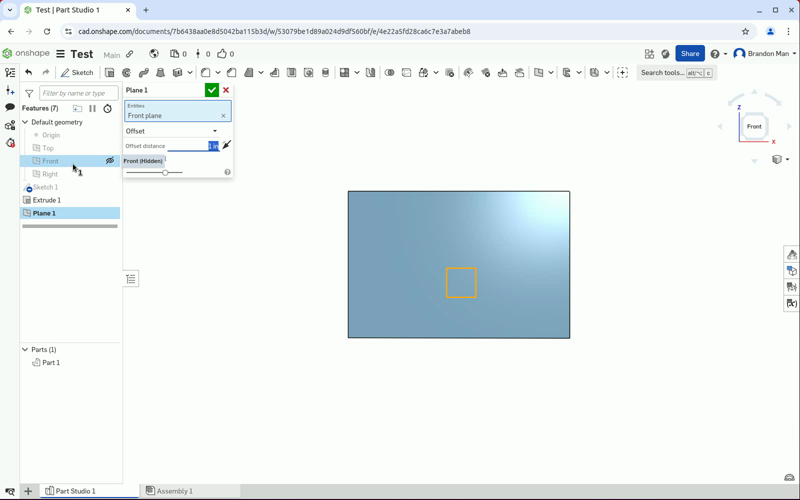
text(1.448)
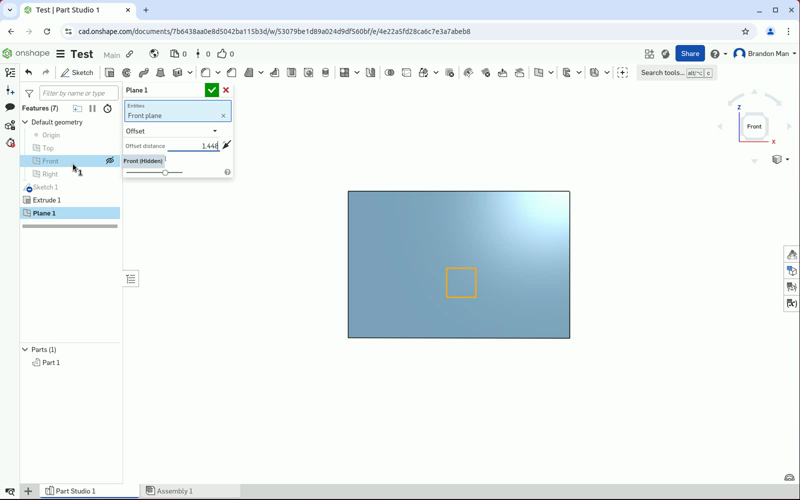
key(enter, 2)
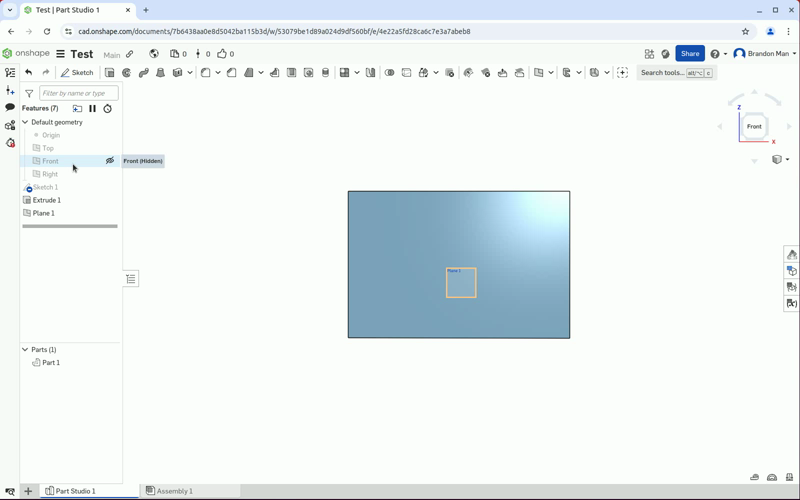
key(shift+s)
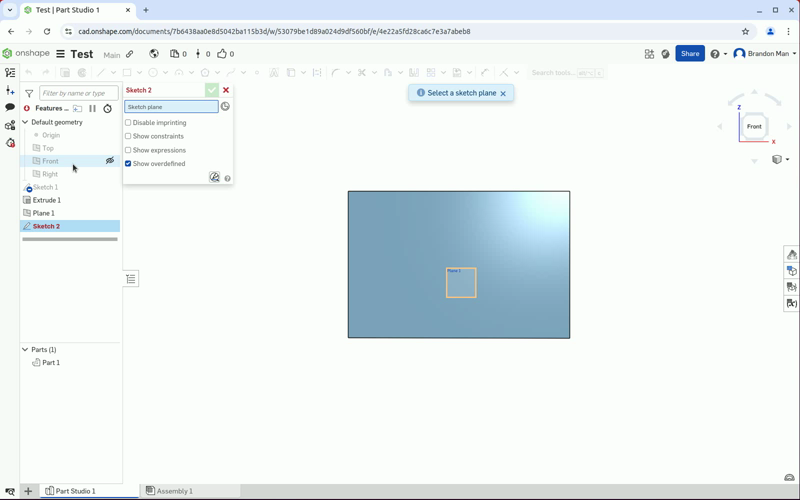
mouse_move(73, 215)
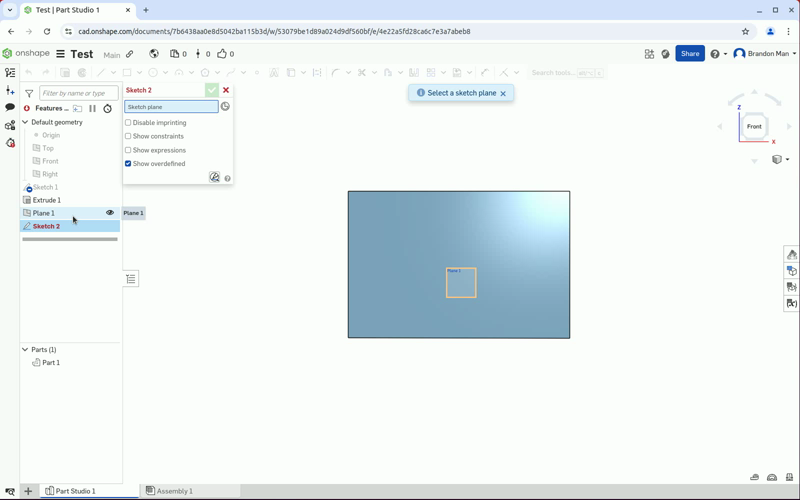
click(73, 215)
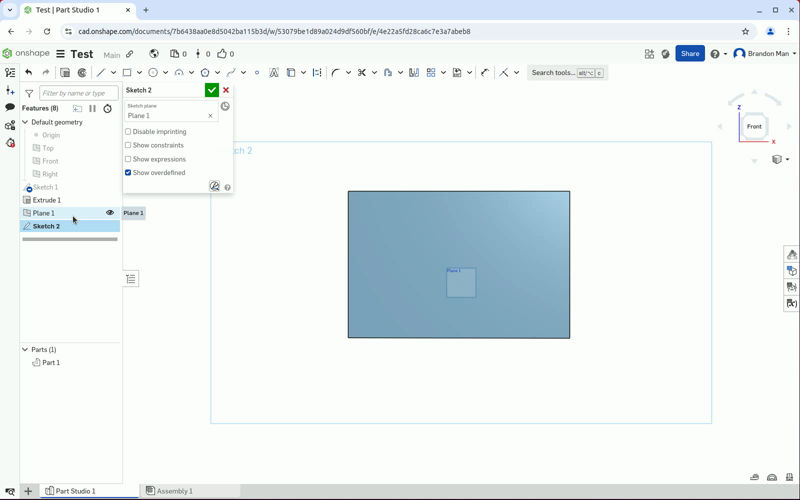
mouse_move(73, 352)
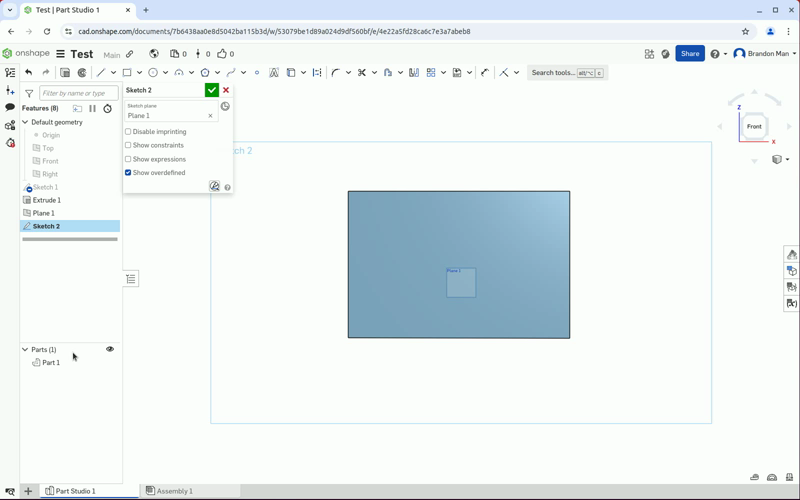
key(y)
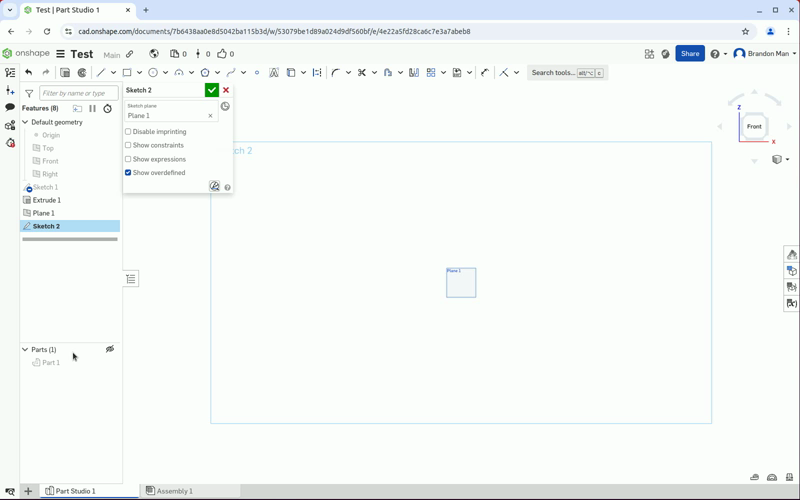
key(l)
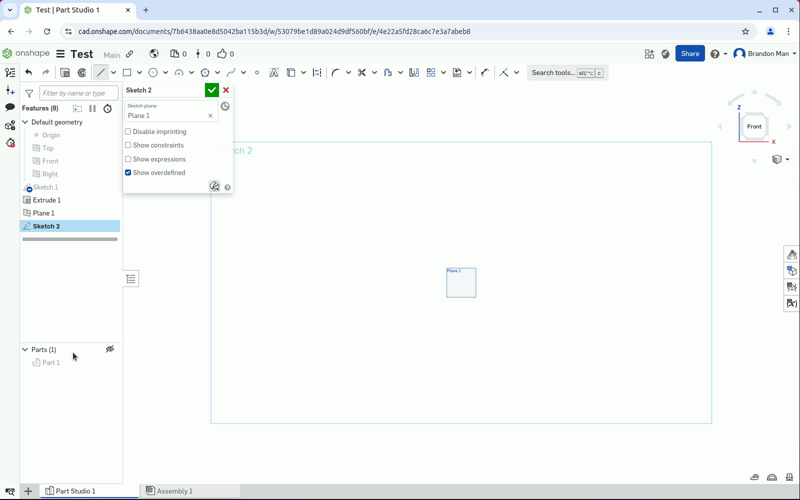
key_down(shift)
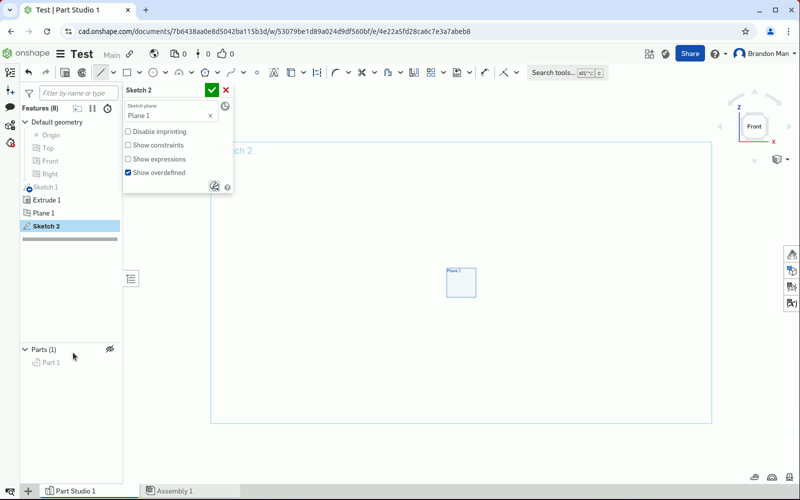
mouse_move(439, 282)
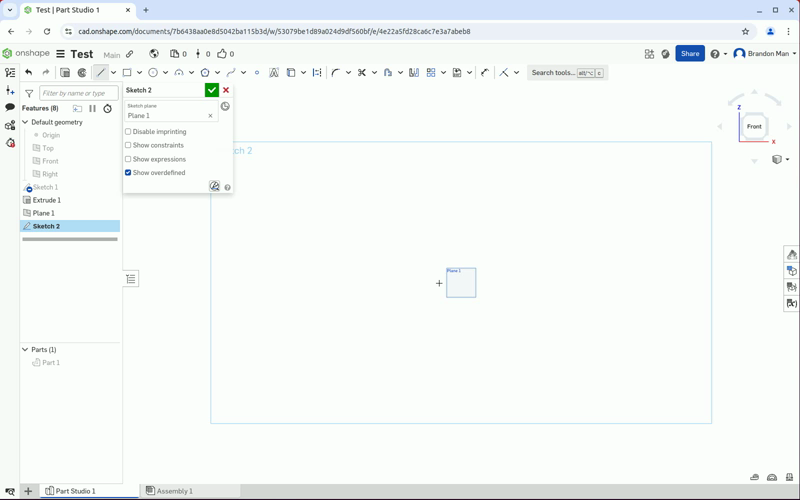
click(439, 282)
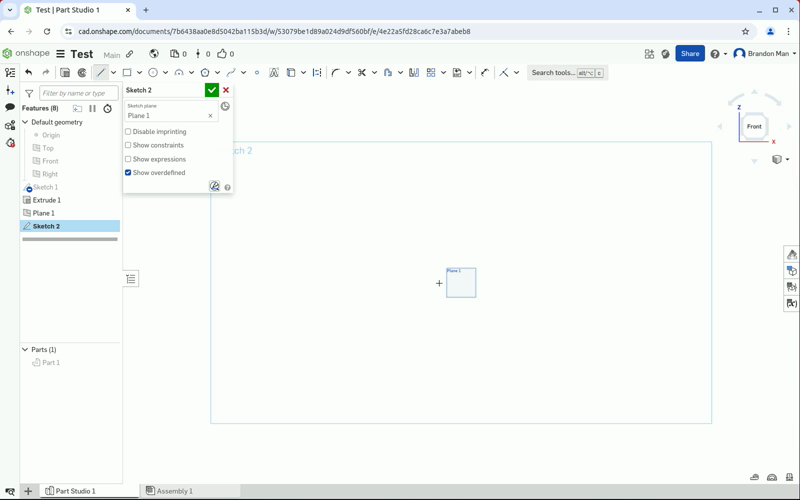
key_up(shift)
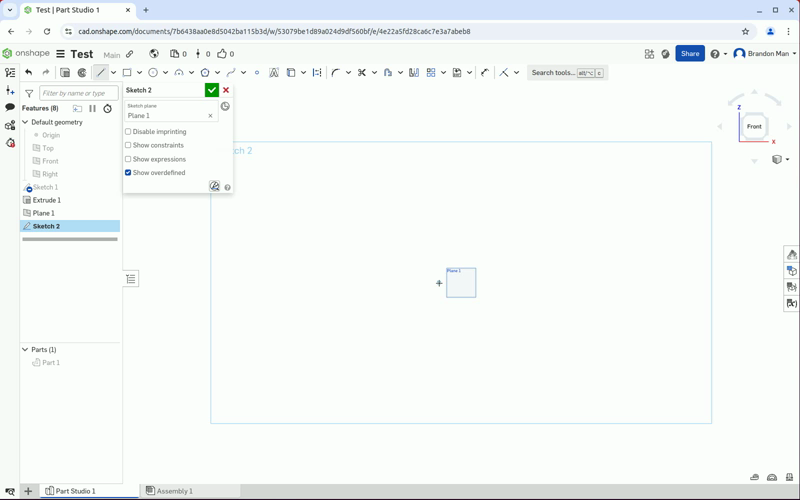
key_down(shift)
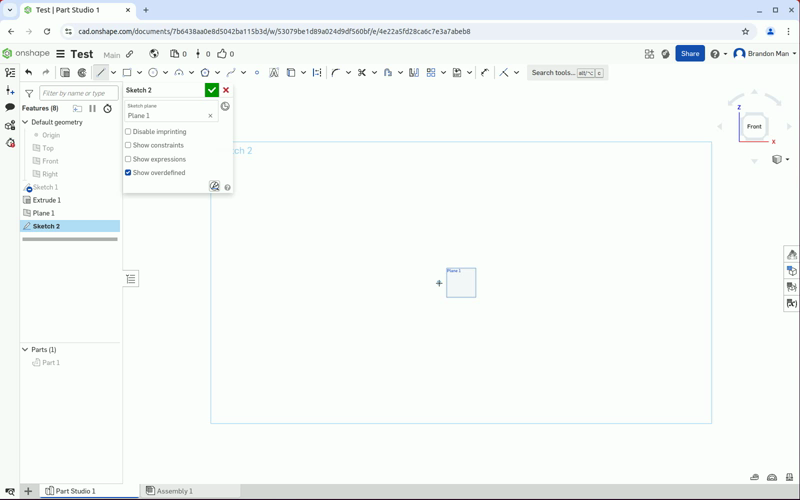
mouse_move(469, 282)
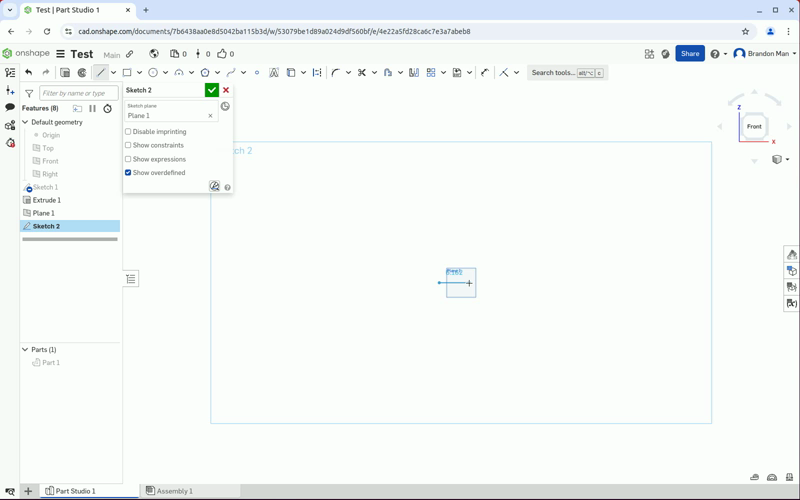
mouse_move(484, 282)
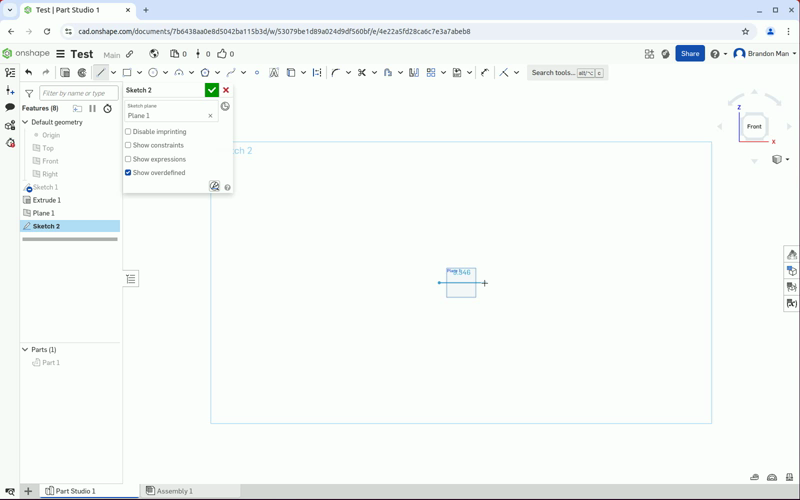
click(484, 282)
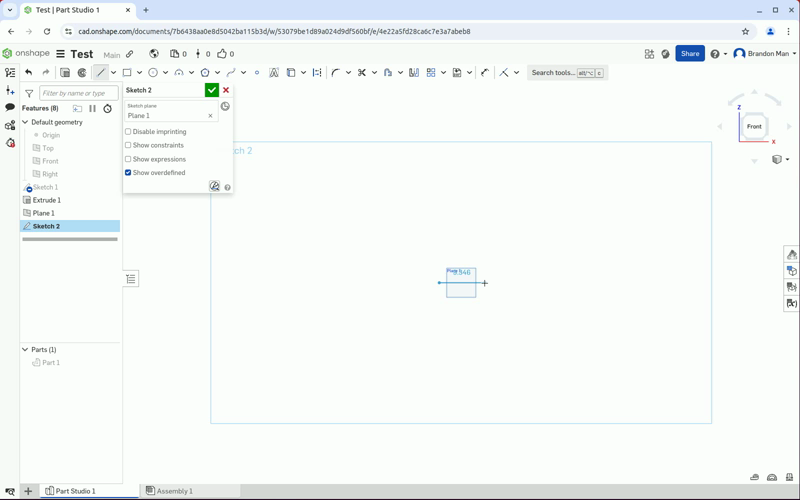
key_up(shift)
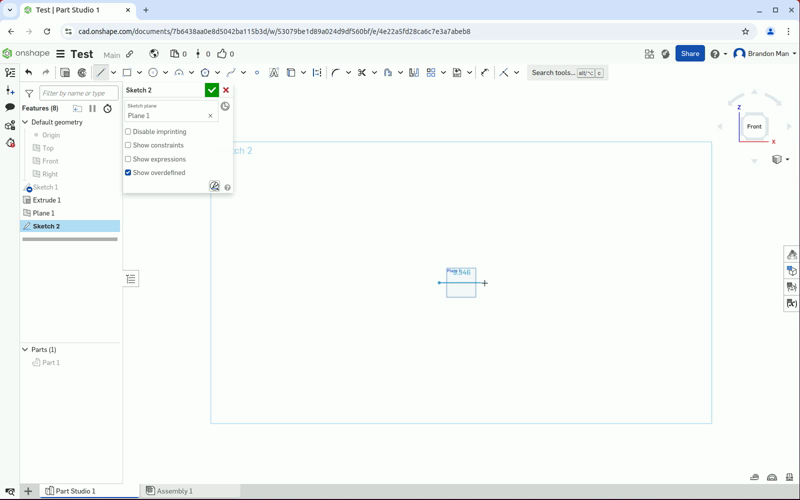
key_down(shift)
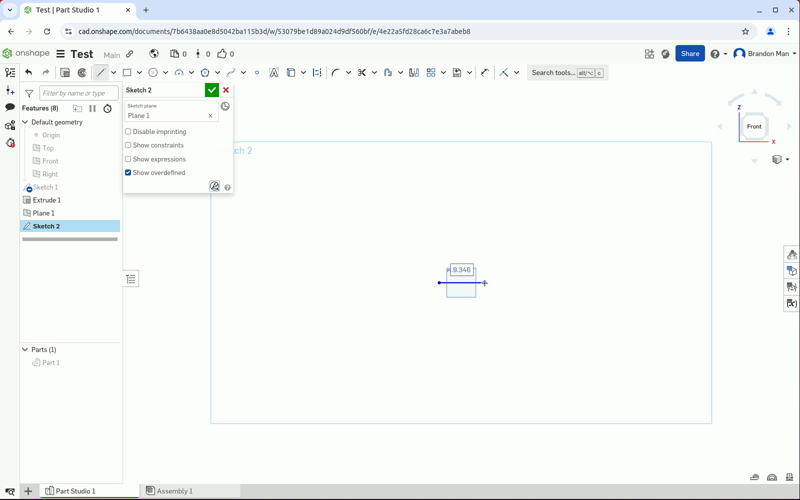
mouse_move(461, 219)
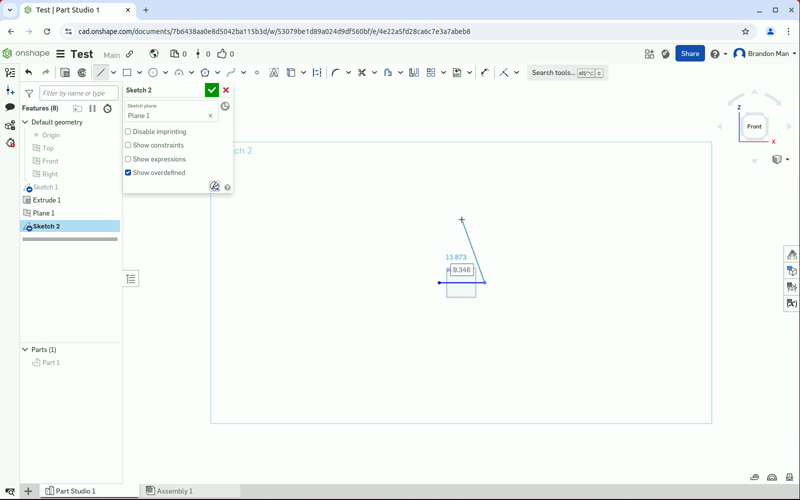
click(461, 219)
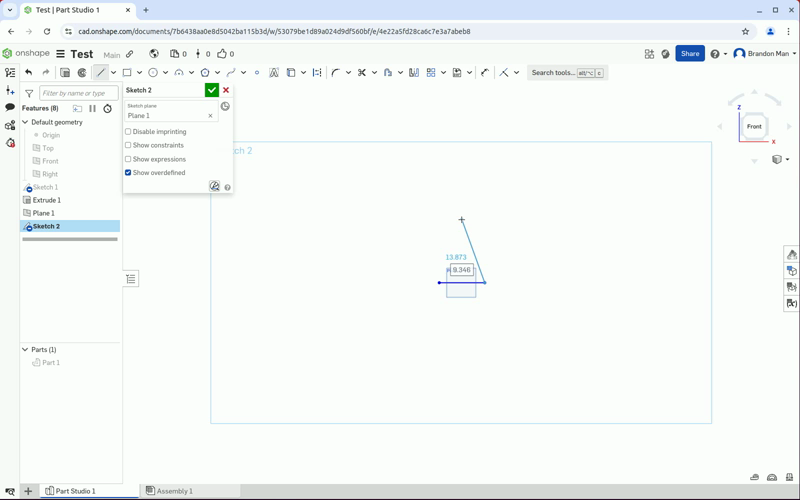
key_up(shift)
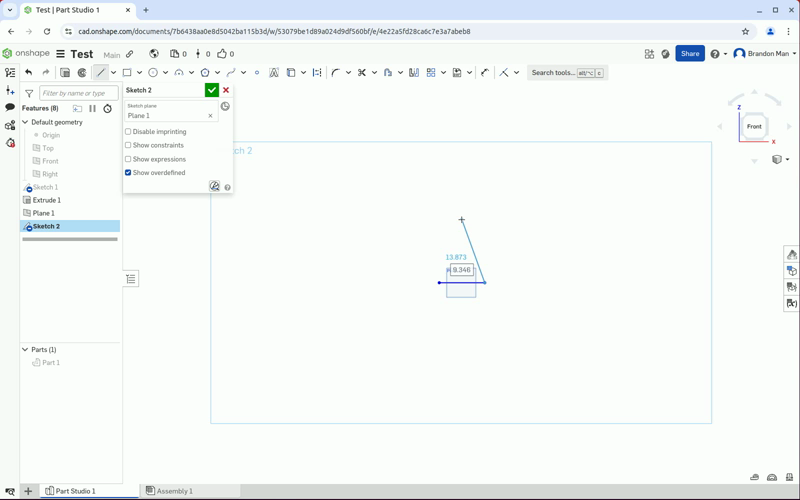
key_down(shift)
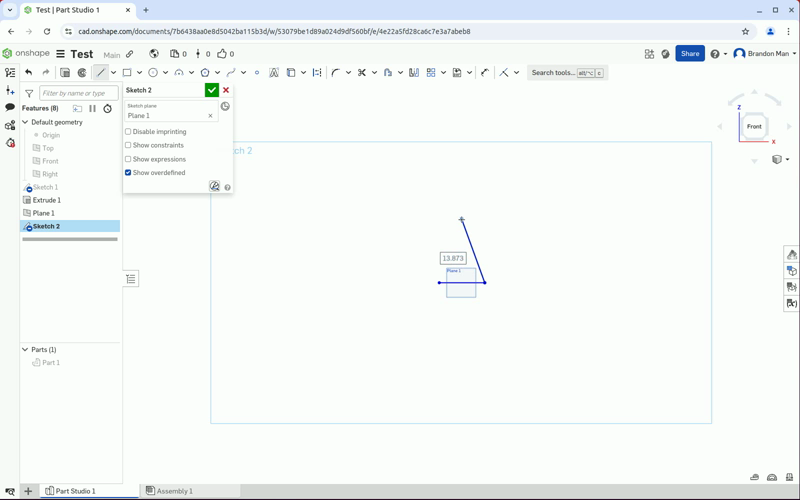
mouse_move(439, 282)
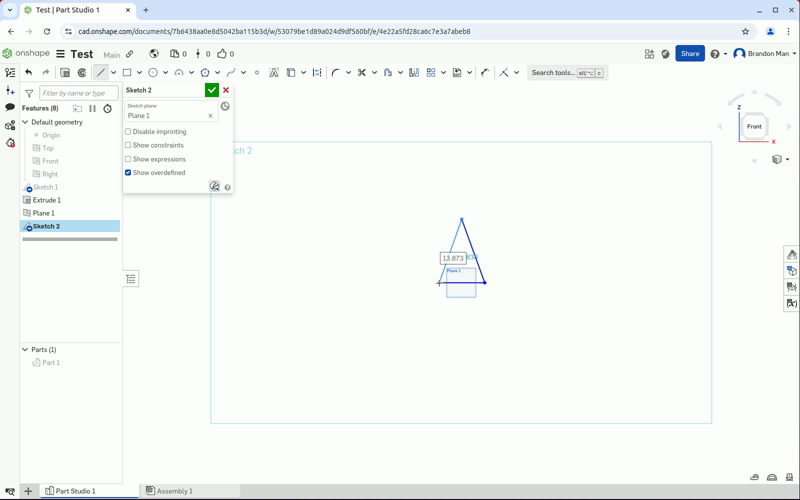
key_up(shift)
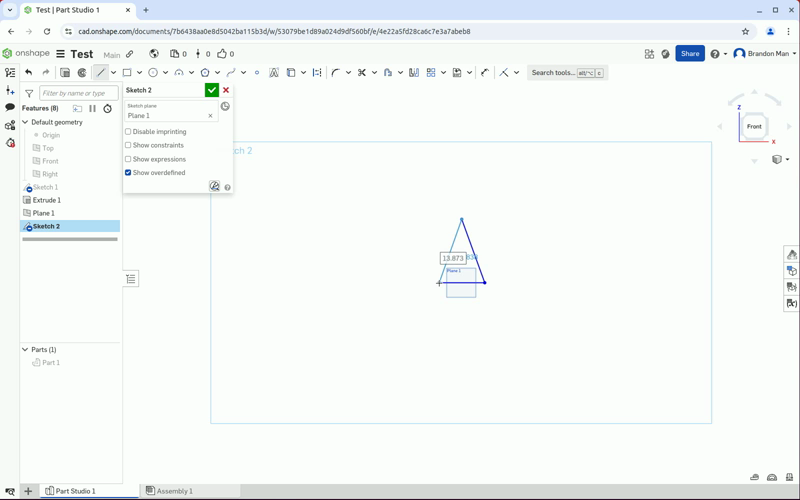
click(439, 282)
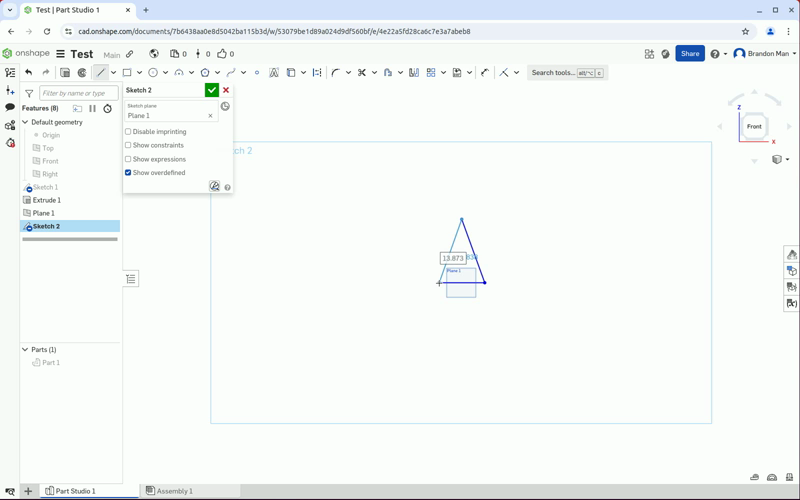
key(esc)
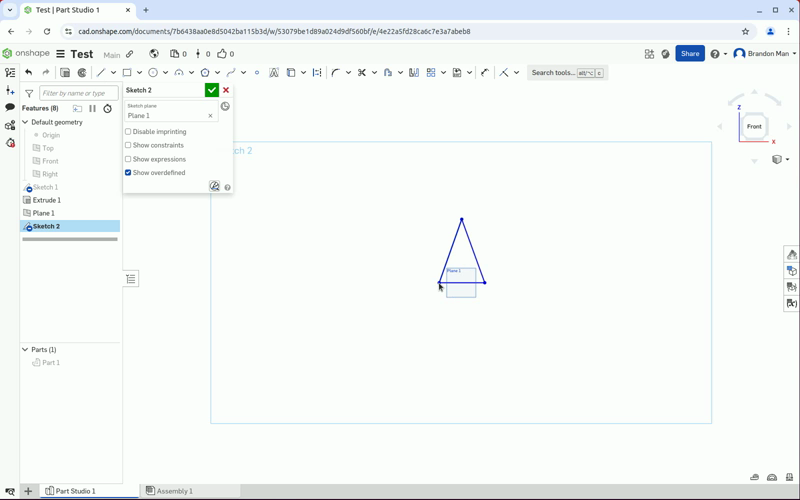
key(c)
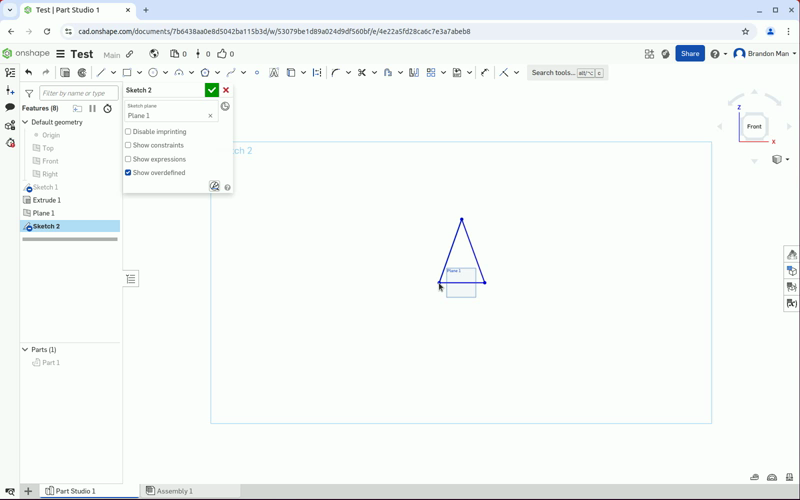
key_down(shift)
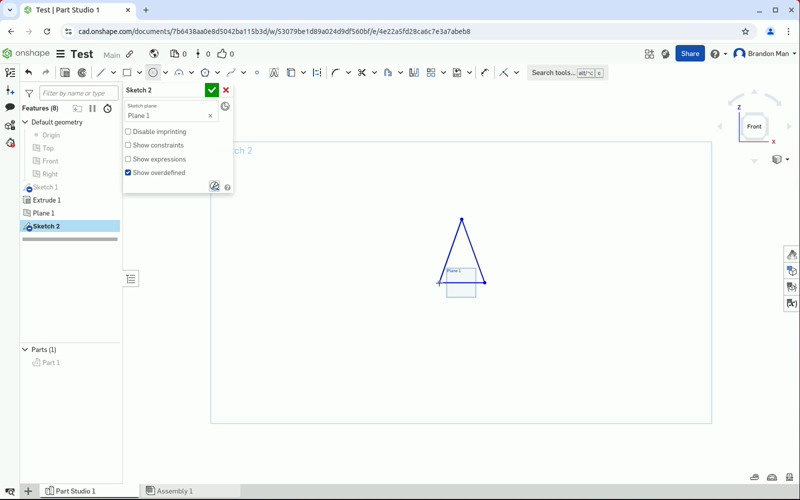
mouse_move(461, 250)
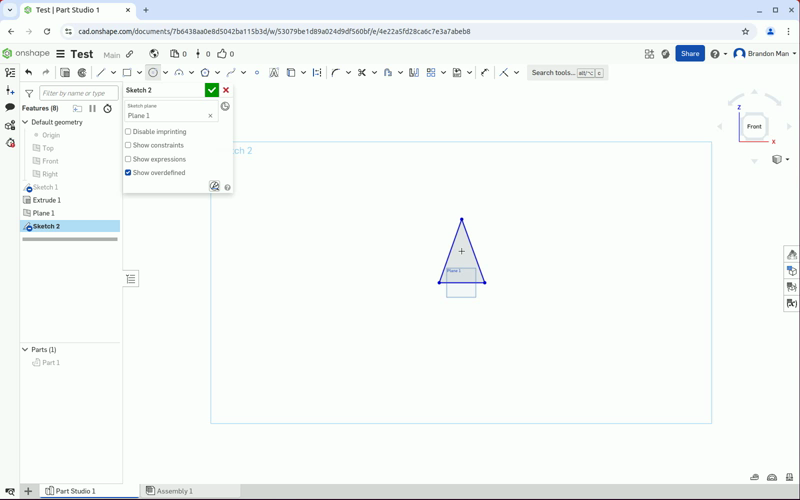
click(461, 250)
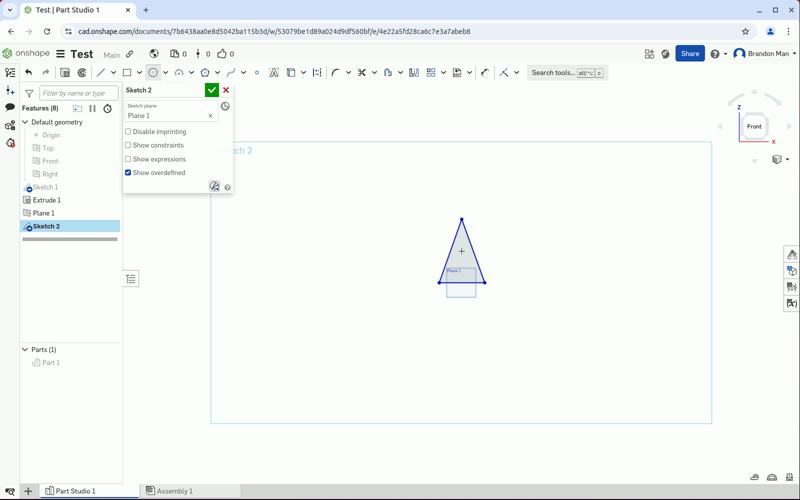
key_up(shift)
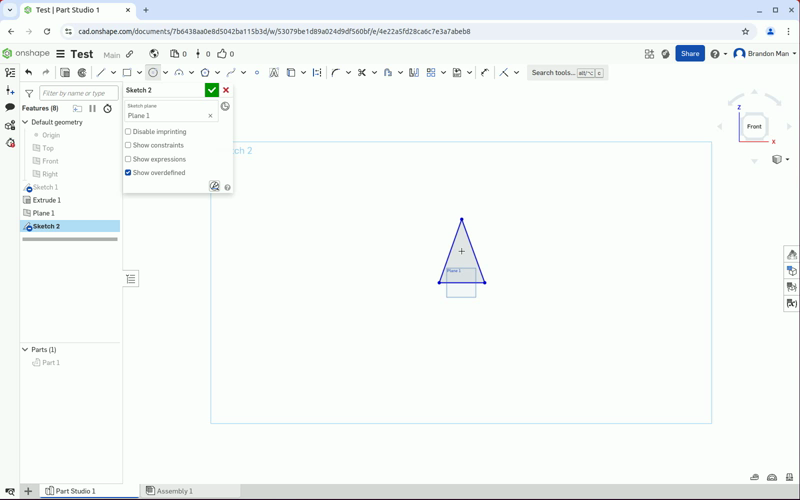
mouse_move(469, 250)
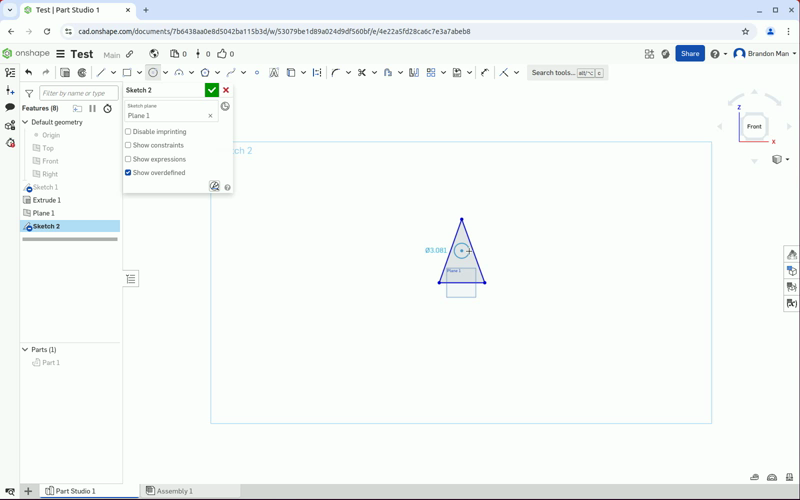
click(469, 250)
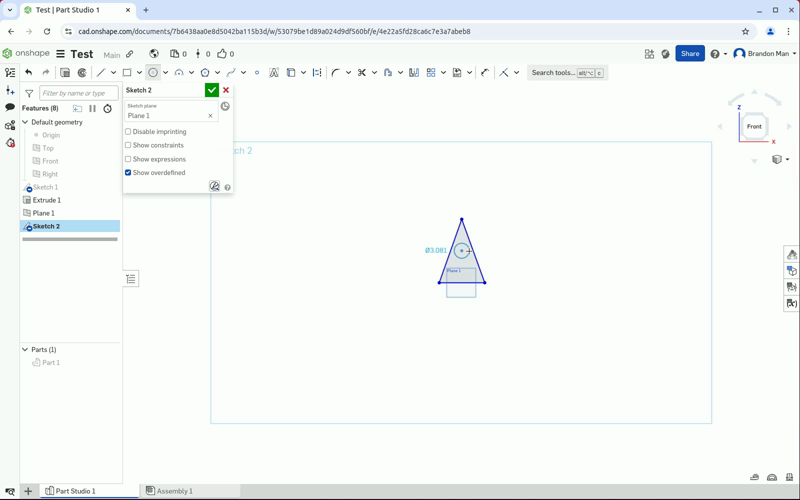
key(esc)
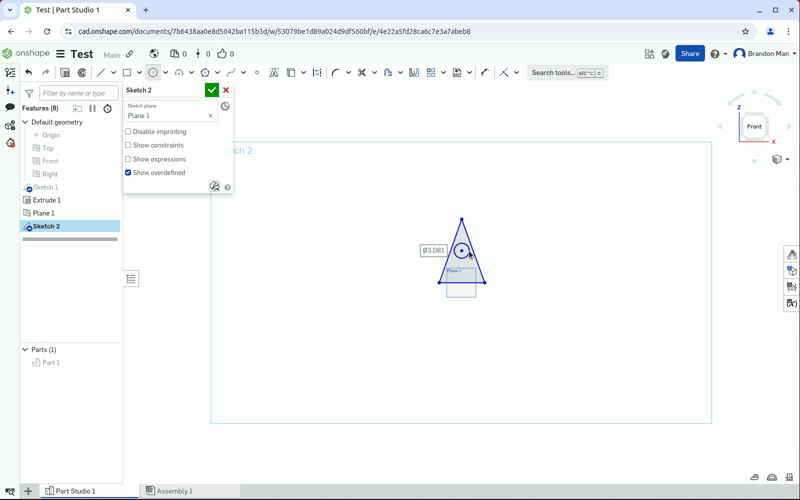
mouse_move(469, 259)
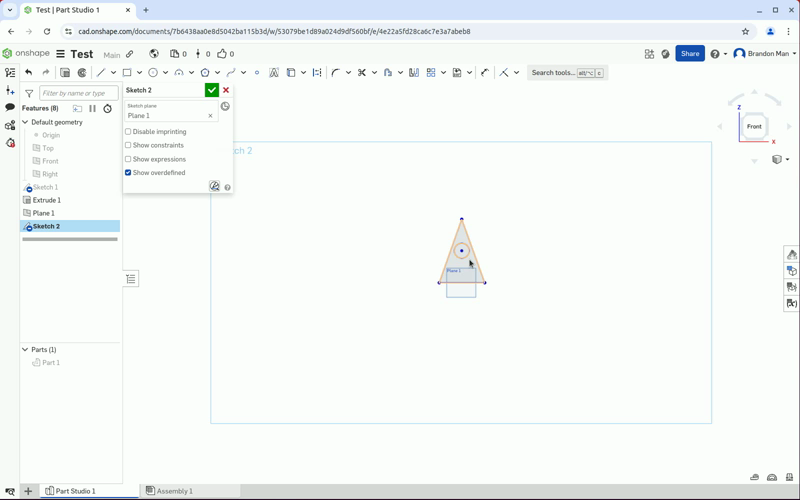
scroll(6)
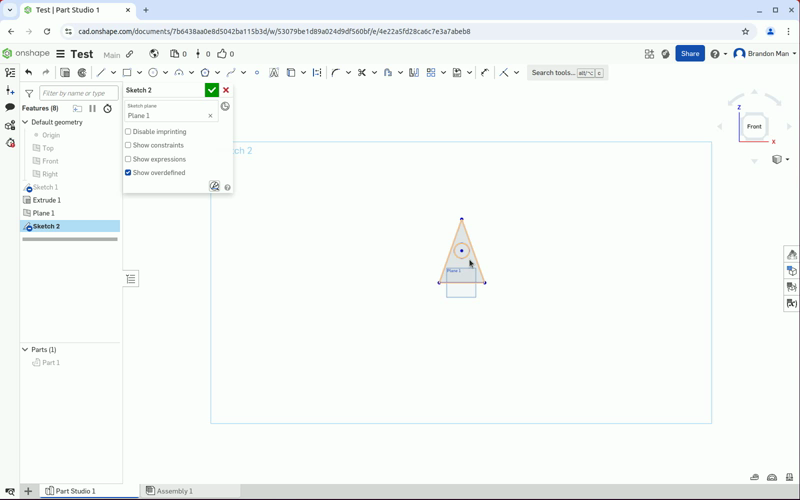
scroll(6)
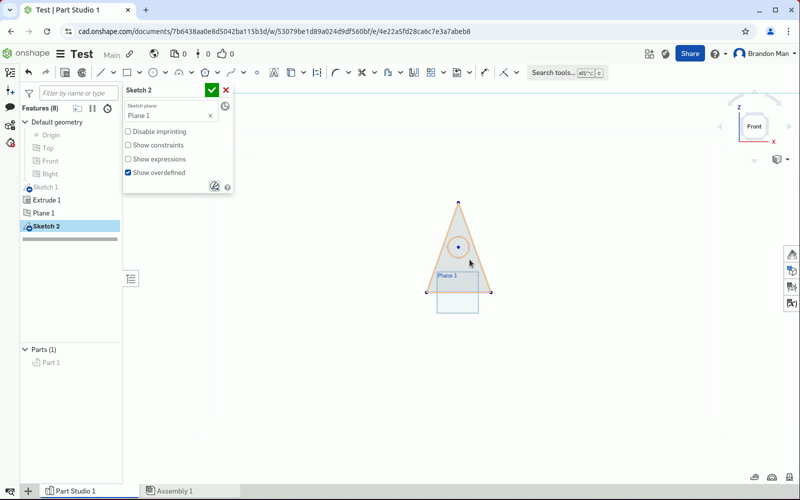
scroll(6)
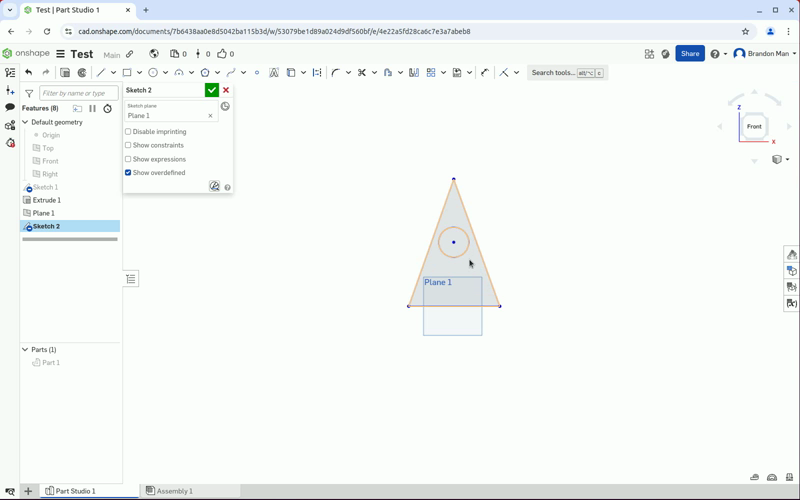
scroll(6)
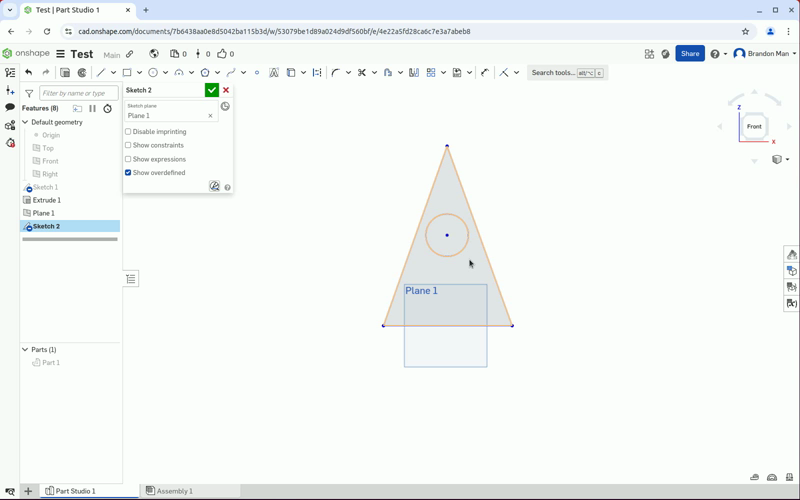
scroll(6)
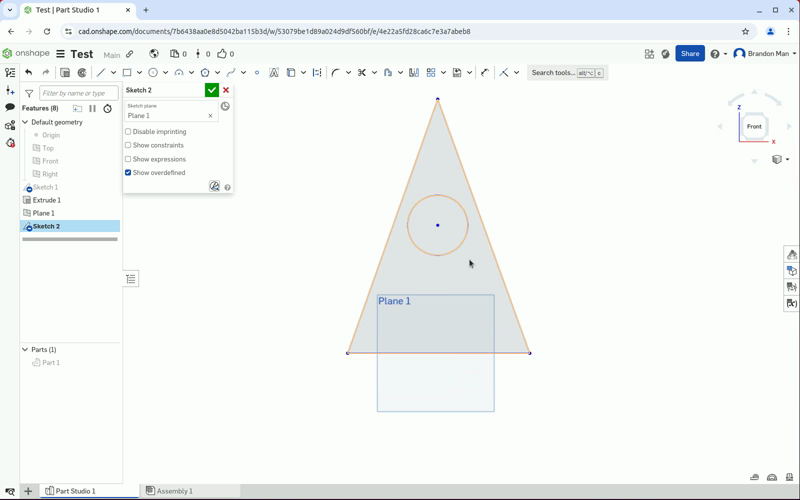
scroll(6)
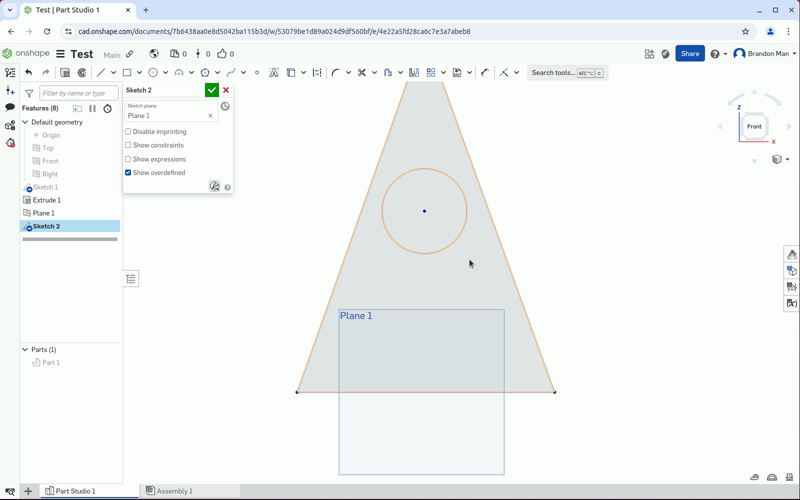
scroll(6)
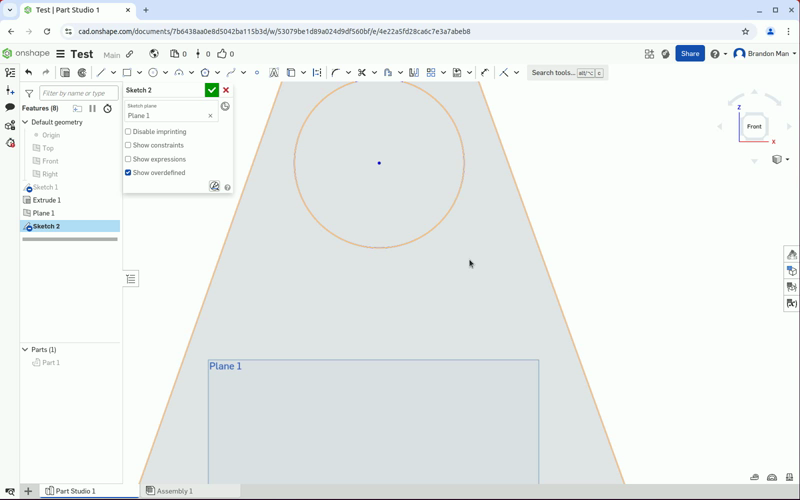
click(469, 259)
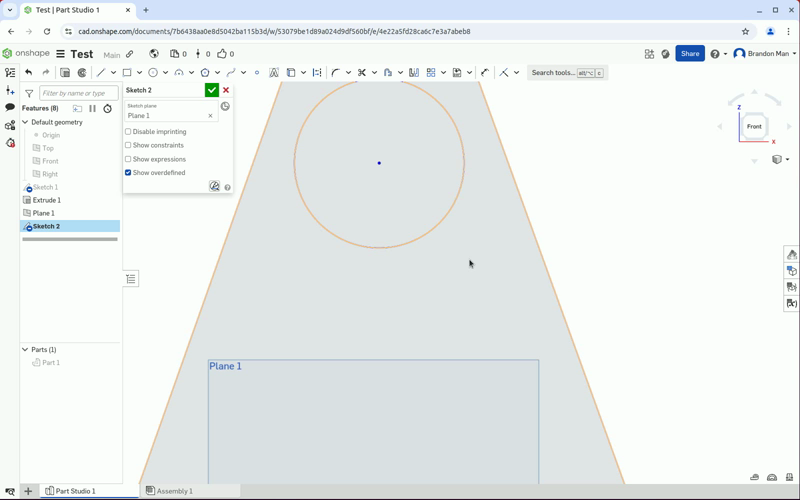
scroll(-6)
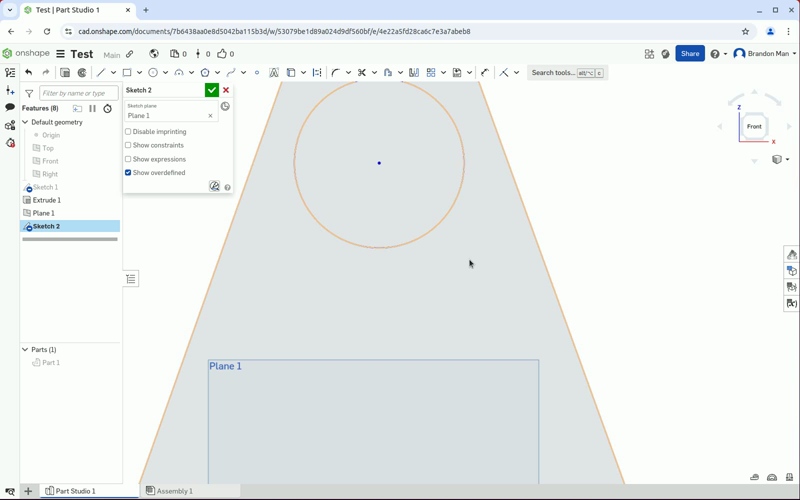
scroll(-6)
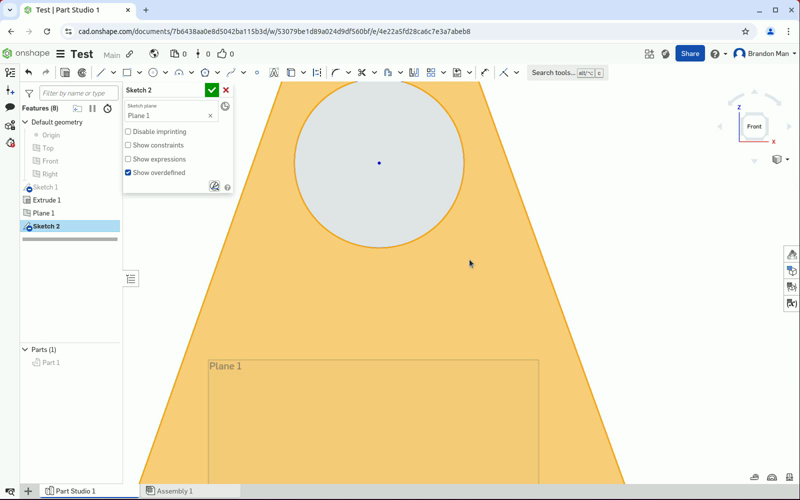
scroll(-6)
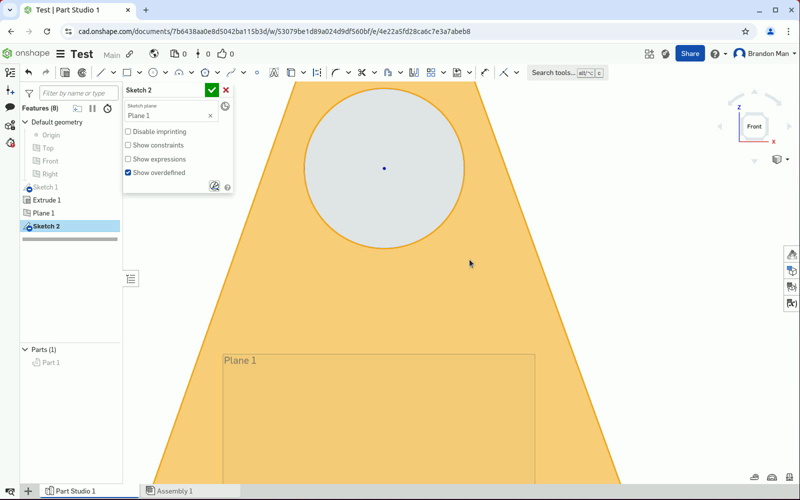
scroll(-6)
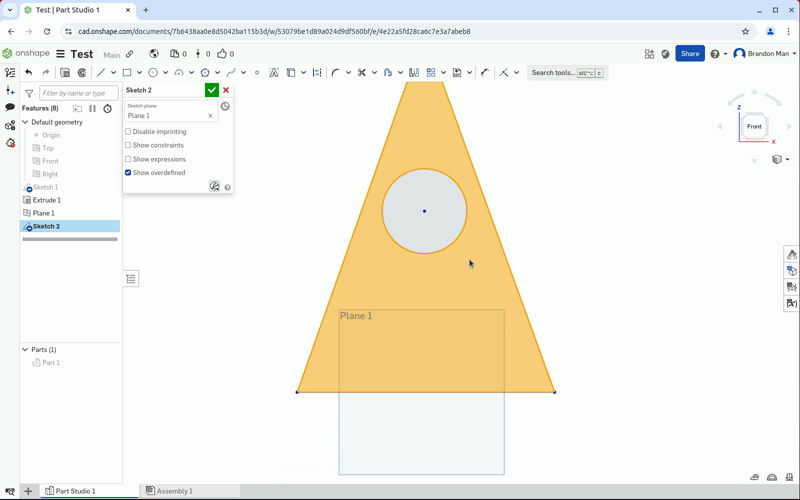
scroll(-6)
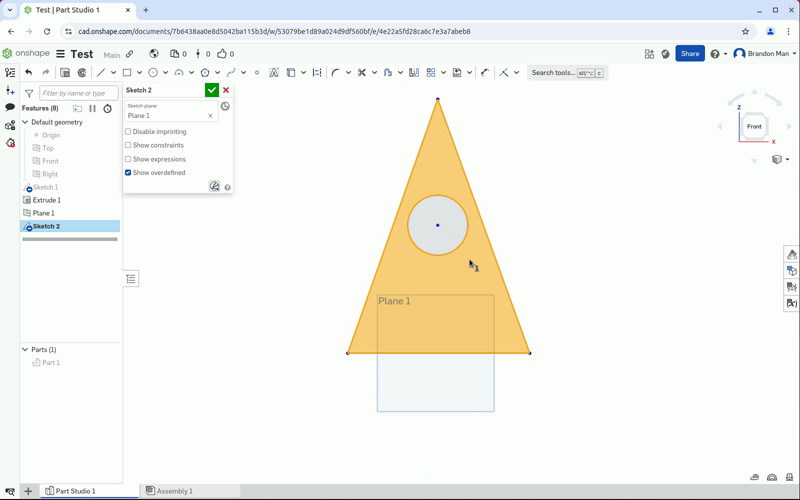
scroll(-6)
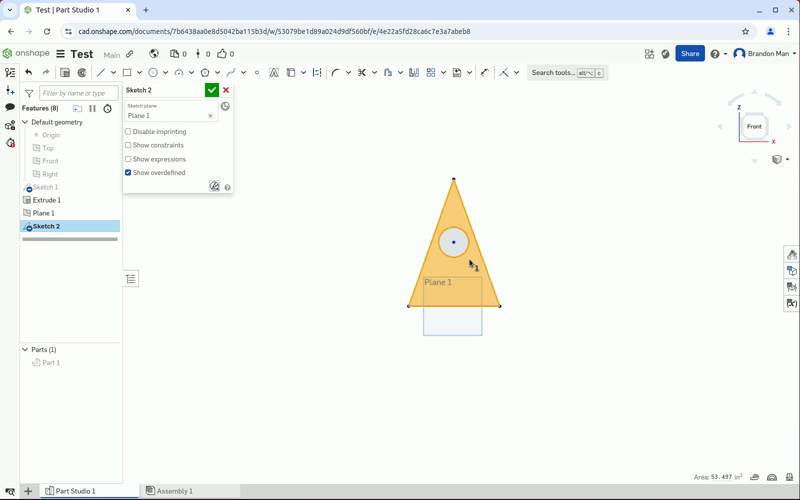
scroll(-6)
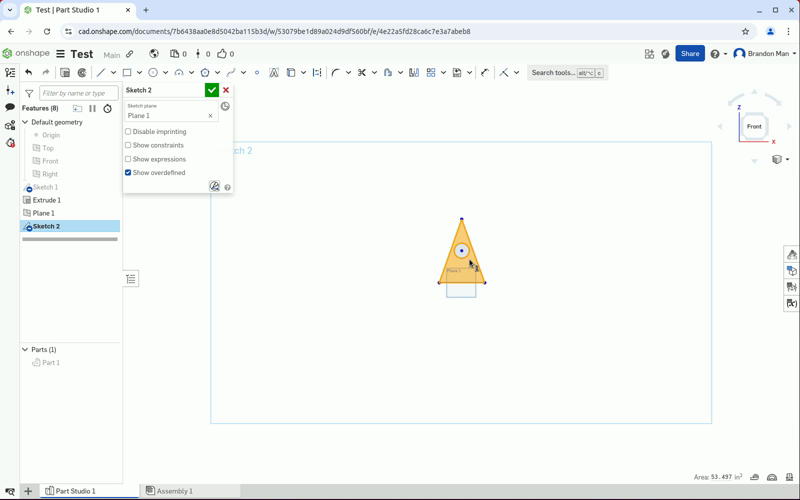
mouse_move(73, 352)
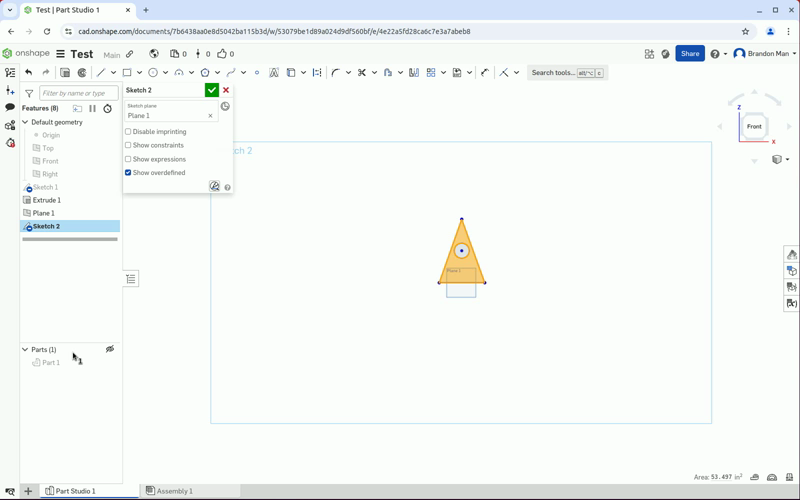
key(shift+y)
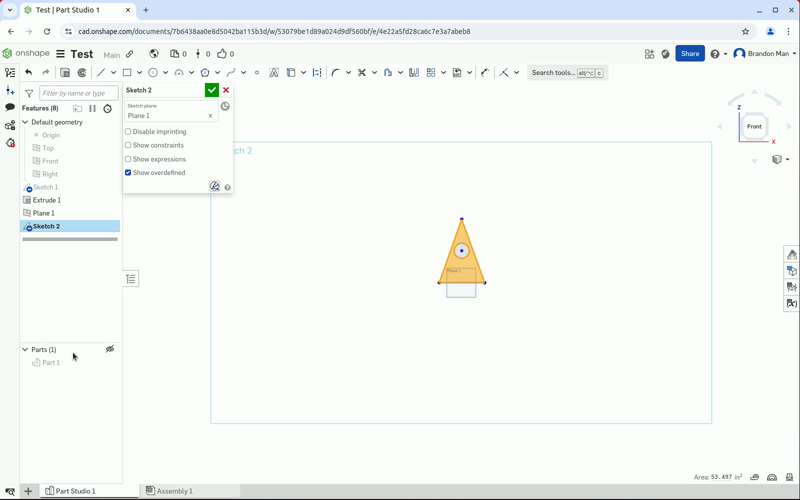
key(shift+e)
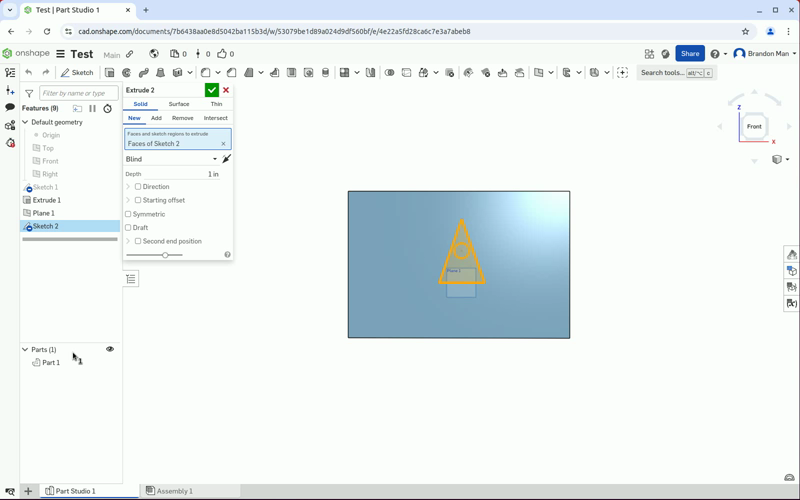
mouse_move(143, 106)
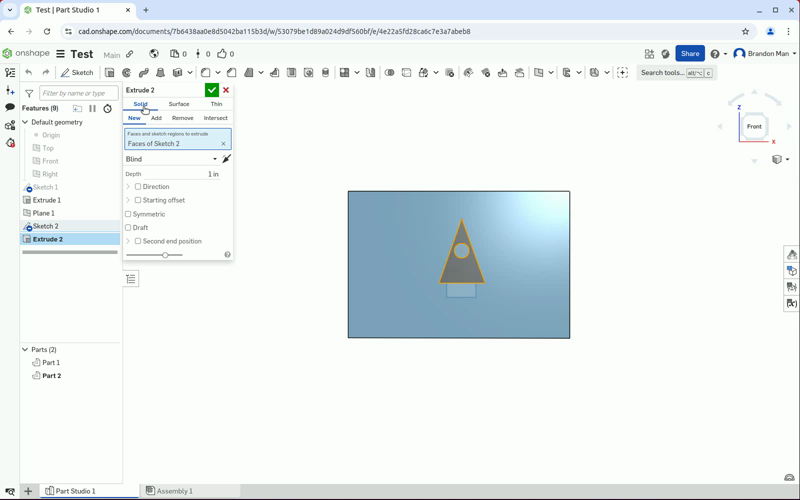
click(143, 106)
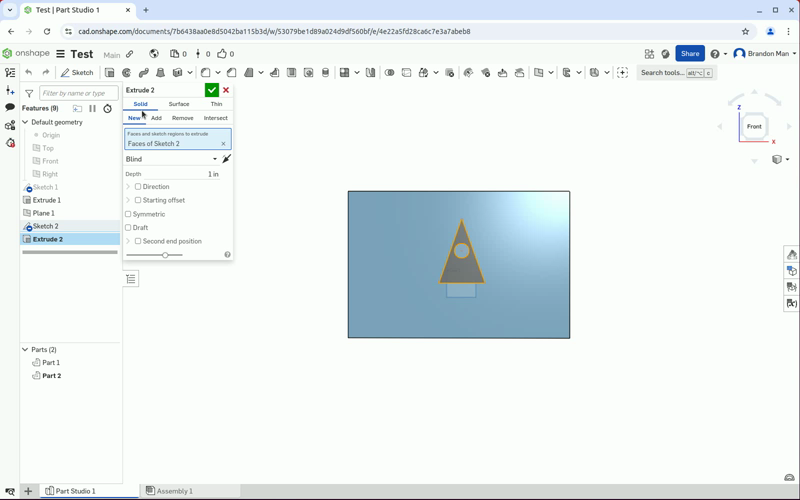
mouse_move(137, 120)
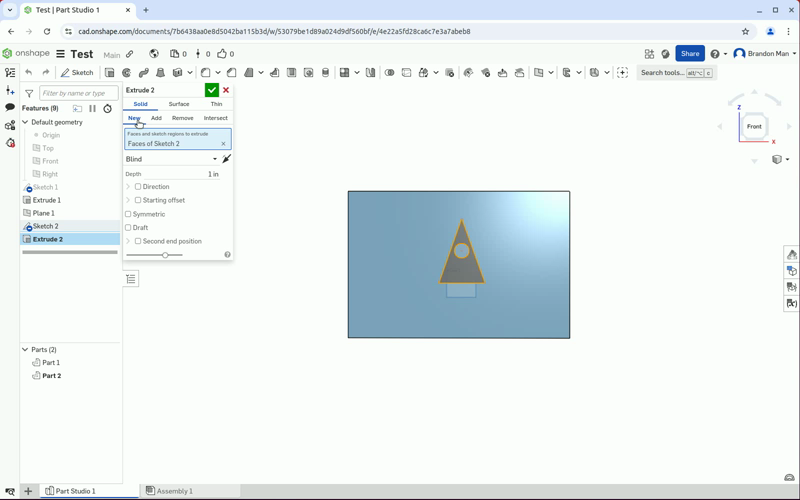
click(137, 120)
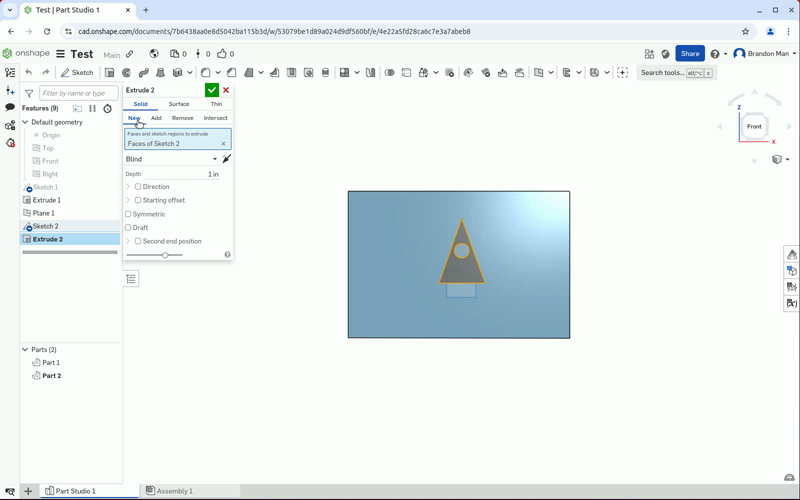
key(tab, 4)
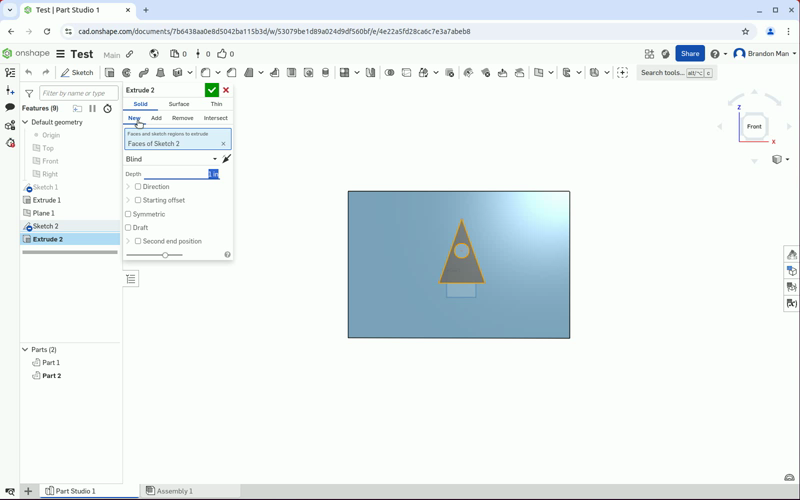
text(2.166)
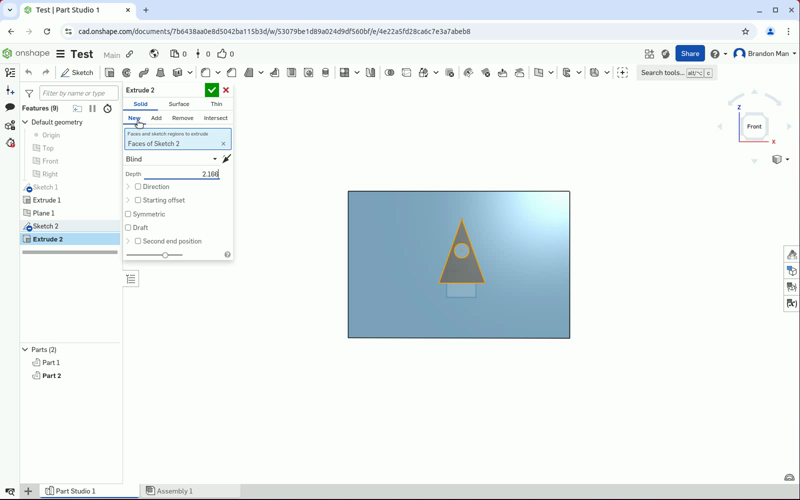
key(enter)
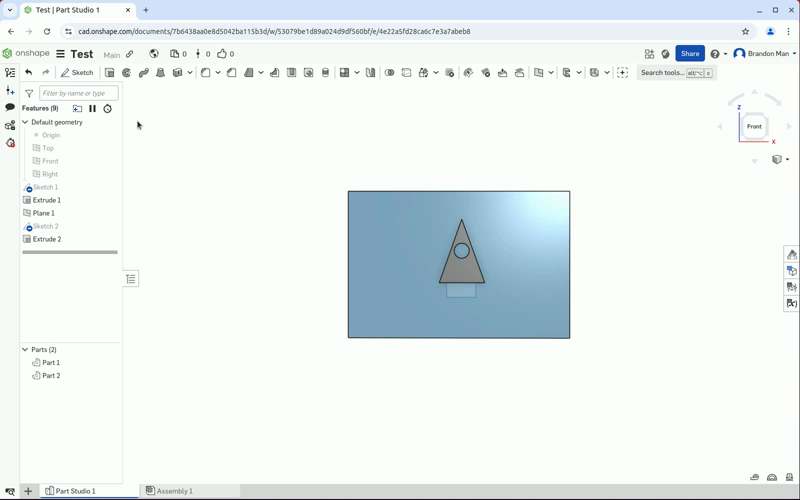
key(shift+h)
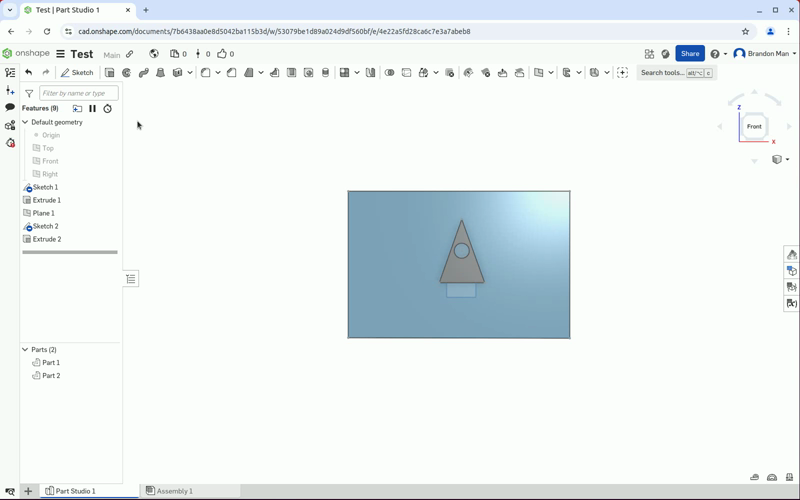
key(shift+h)
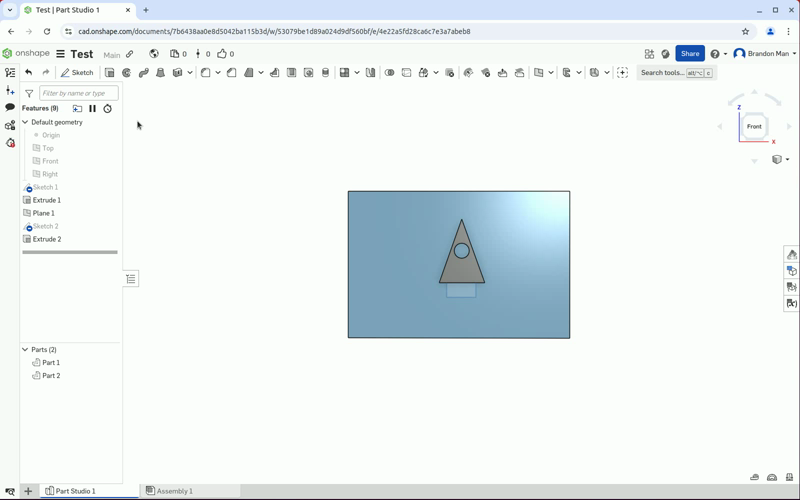
mouse_move(73, 189)
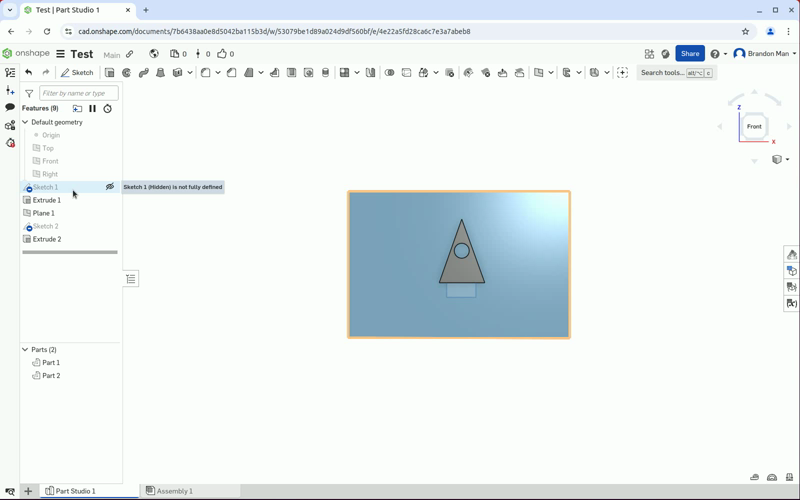
click(73, 189)
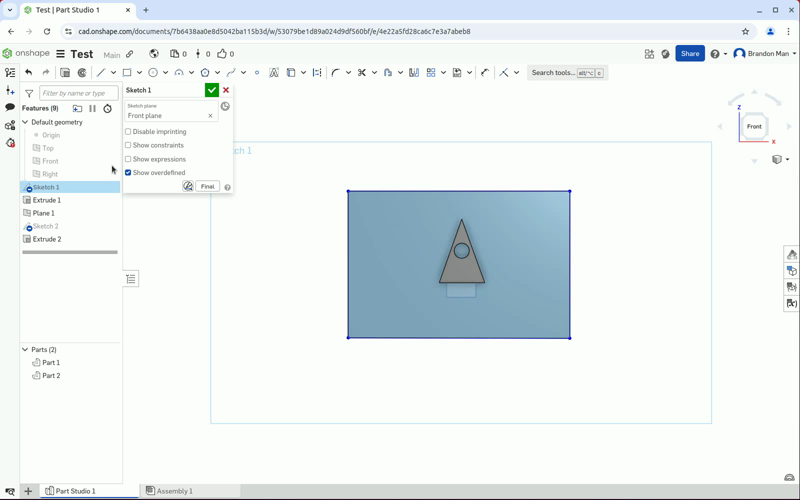
mouse_move(229, 92)
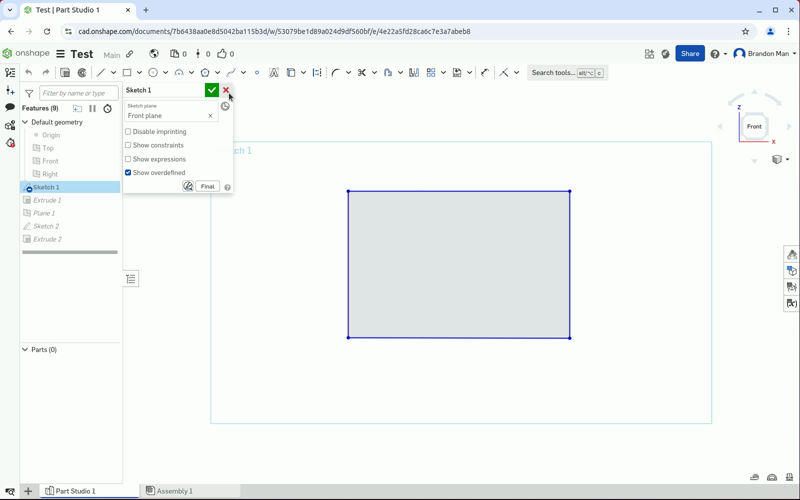
click(229, 92)
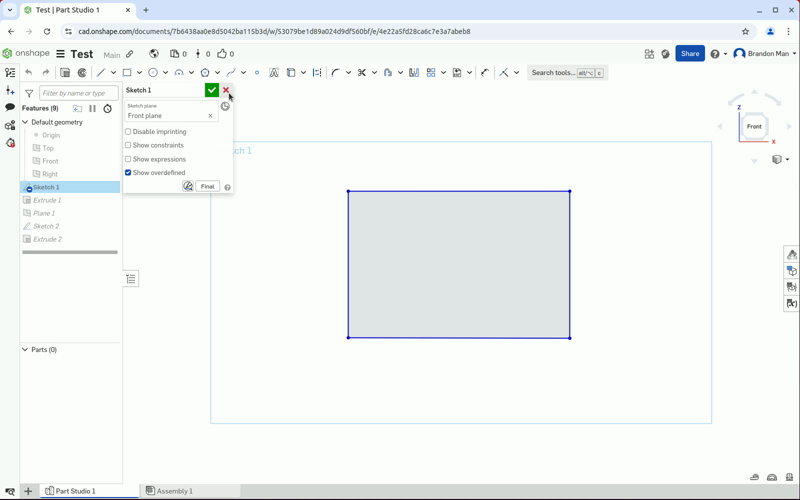
key(shift+s)
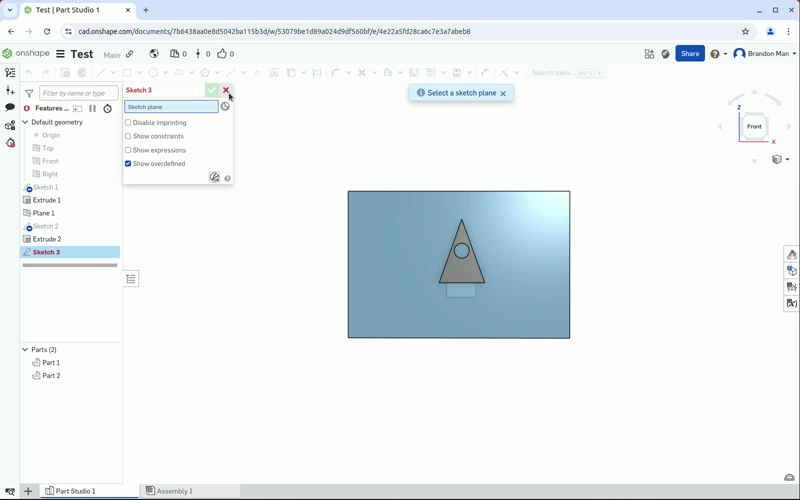
mouse_move(73, 215)
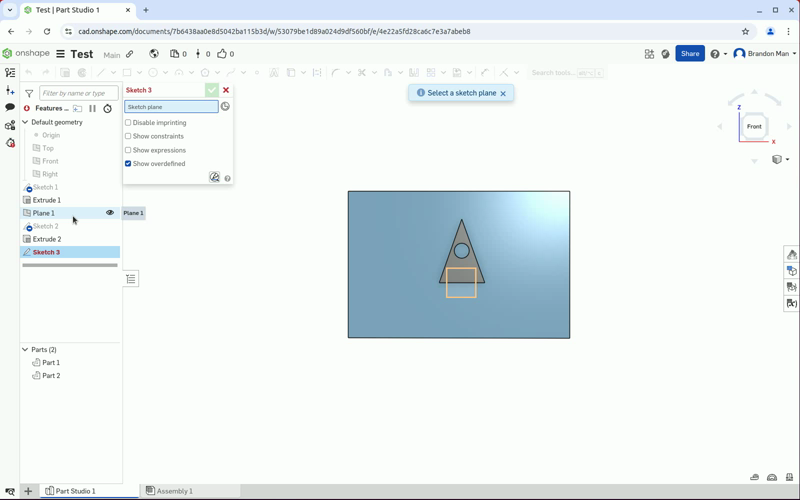
click(73, 215)
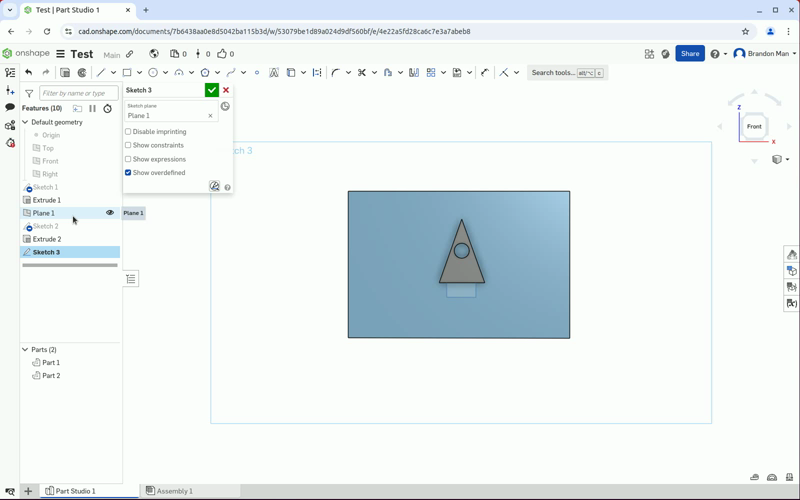
mouse_move(73, 352)
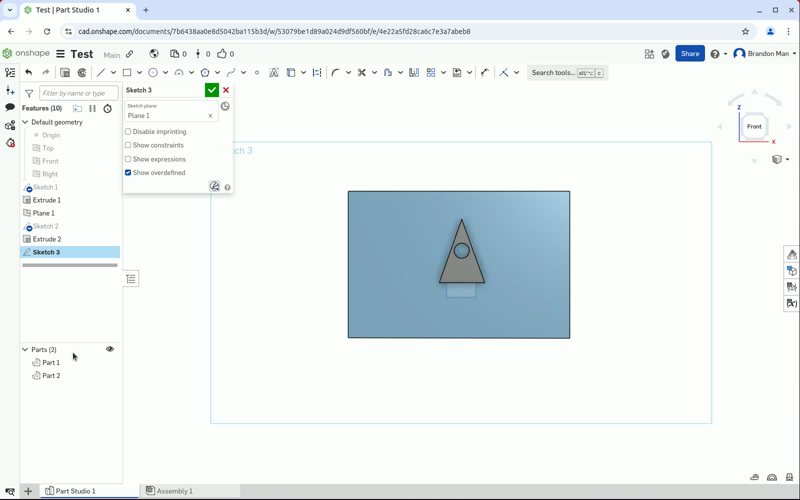
key(y)
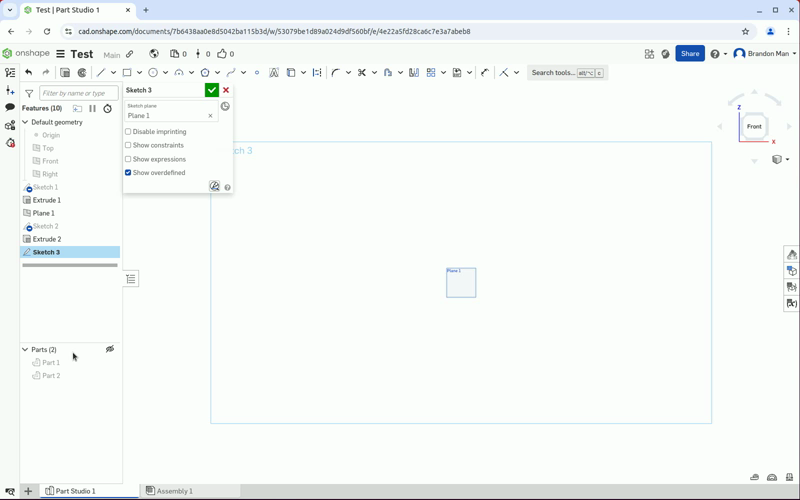
key(c)
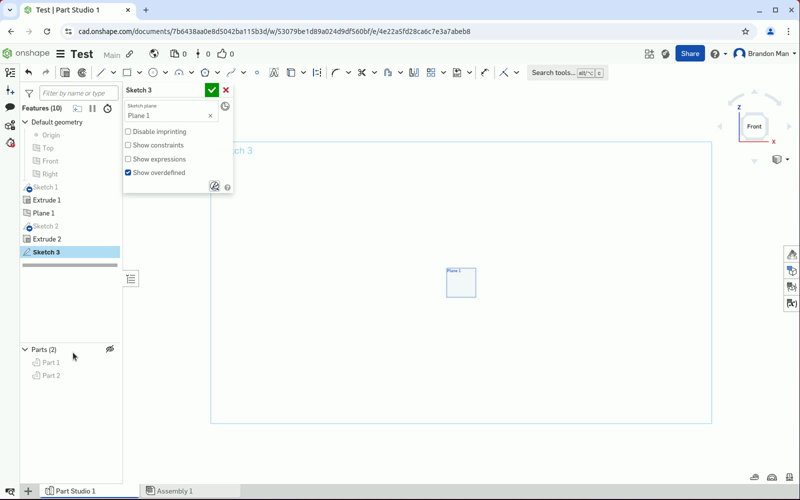
key_down(shift)
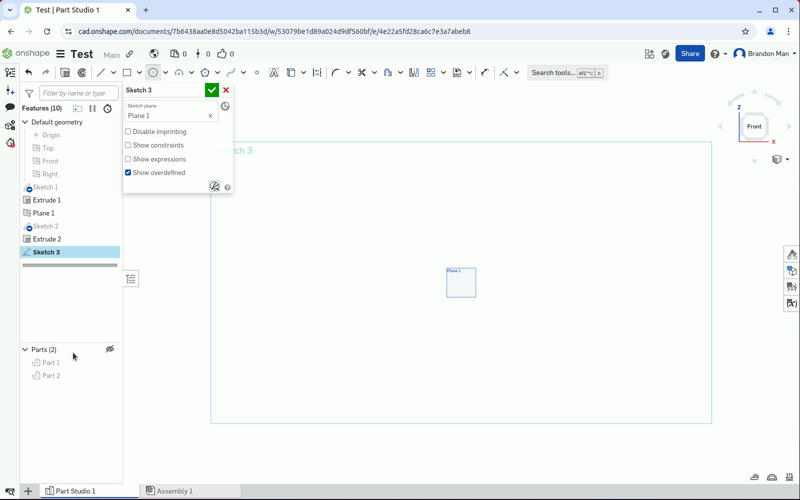
mouse_move(460, 251)
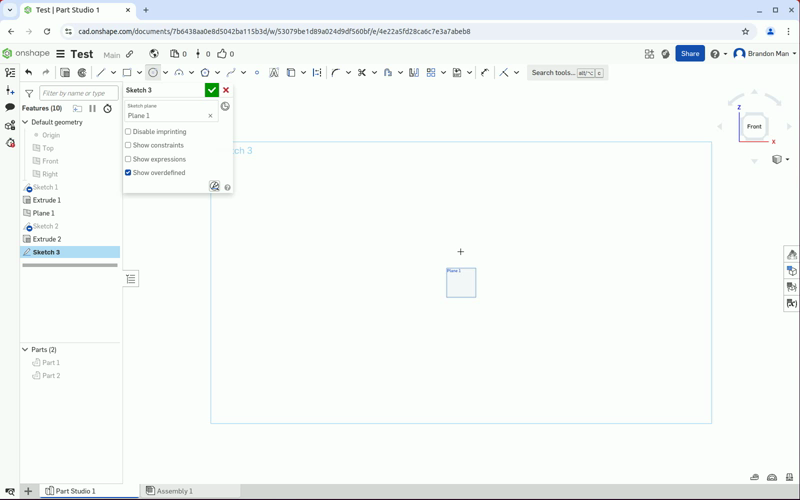
click(460, 251)
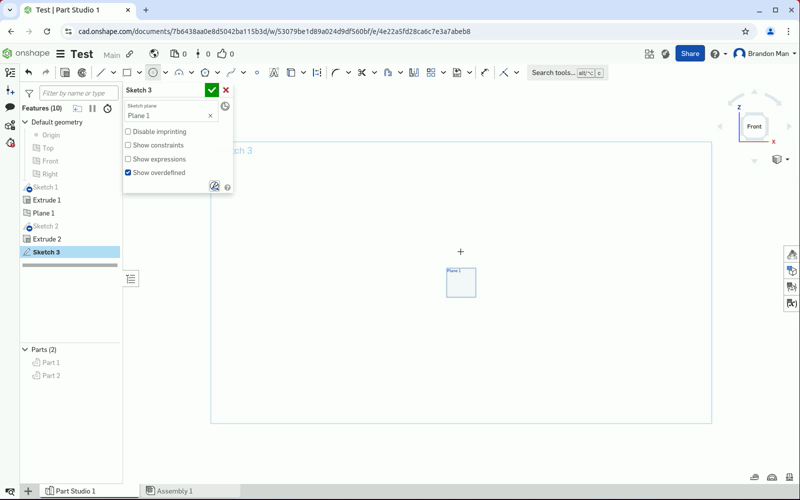
key_up(shift)
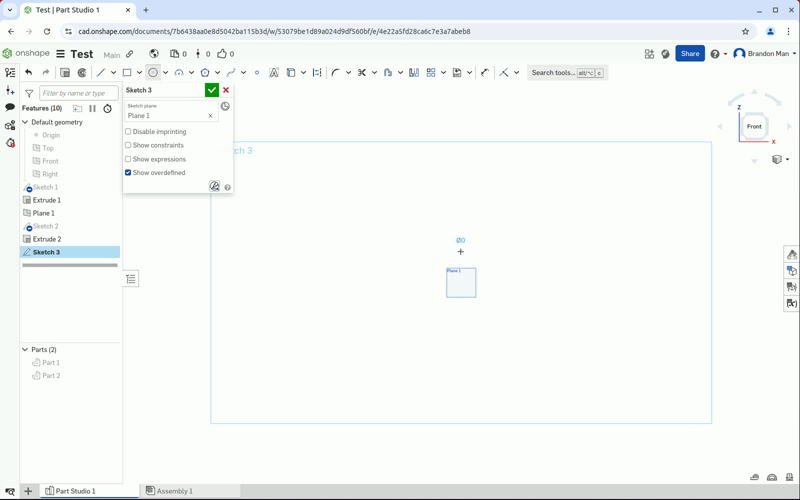
mouse_move(464, 251)
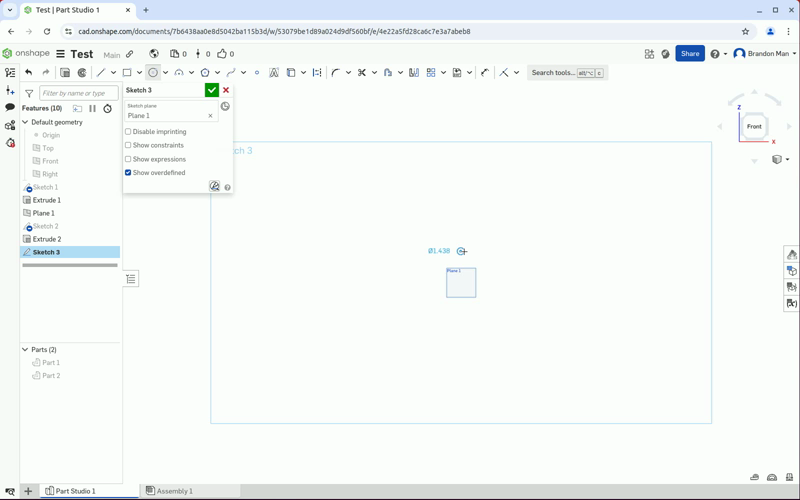
click(464, 251)
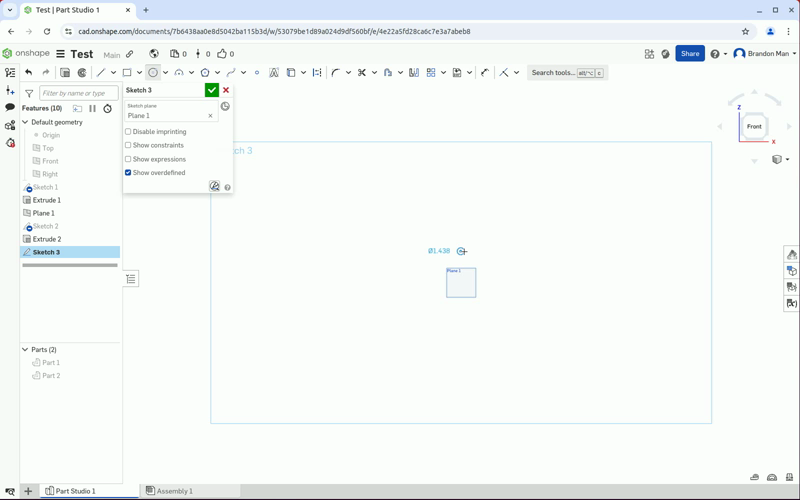
key(esc)
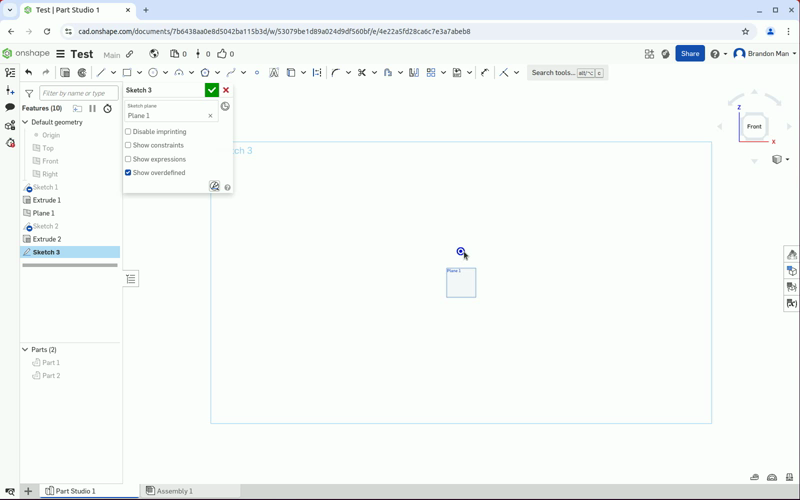
mouse_move(461, 254)
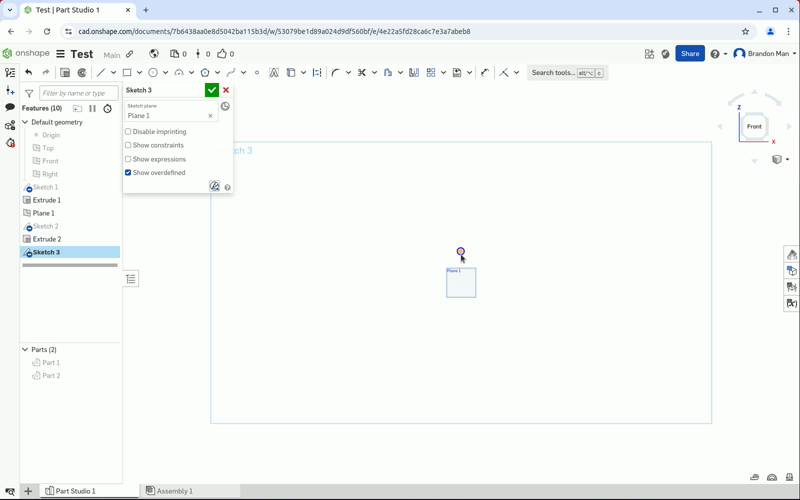
scroll(6)
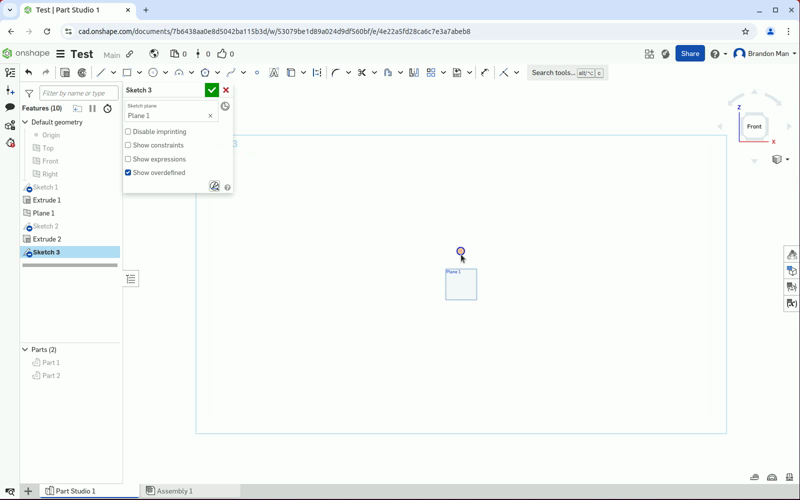
scroll(6)
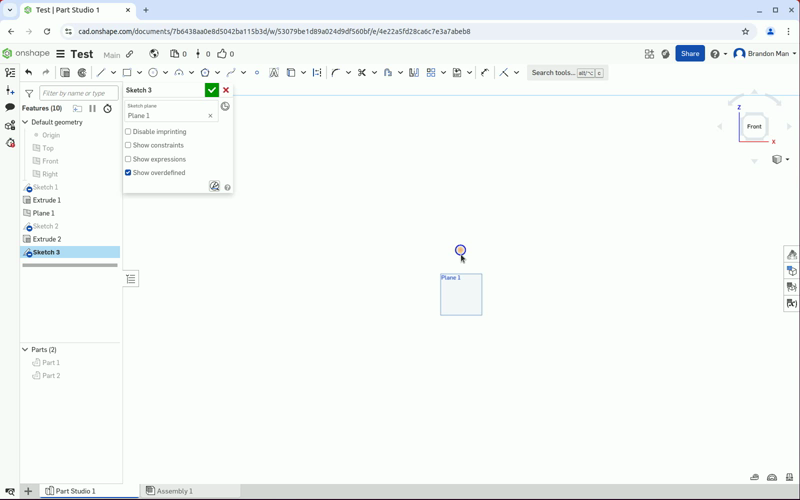
scroll(6)
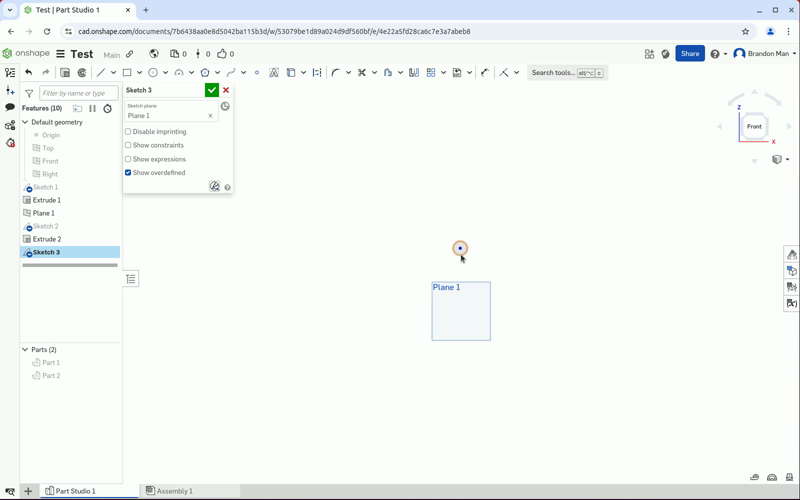
scroll(6)
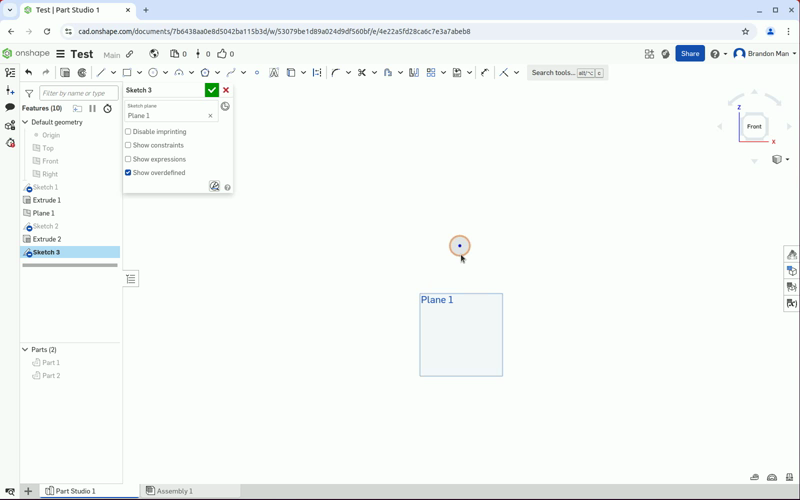
scroll(6)
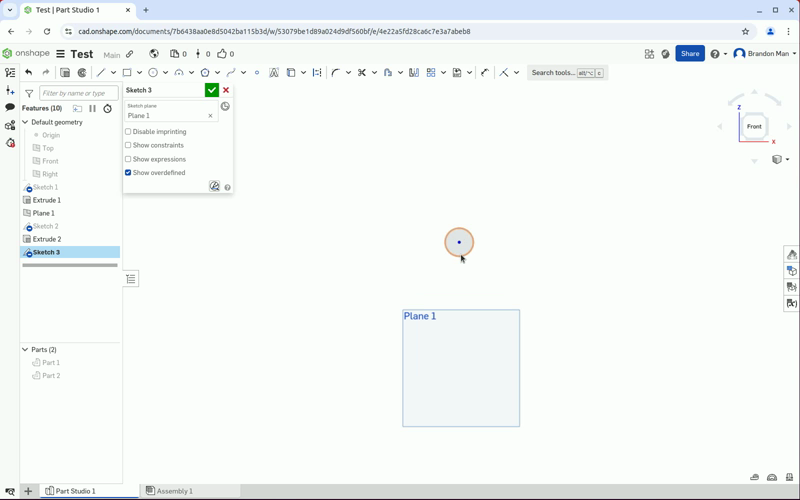
scroll(6)
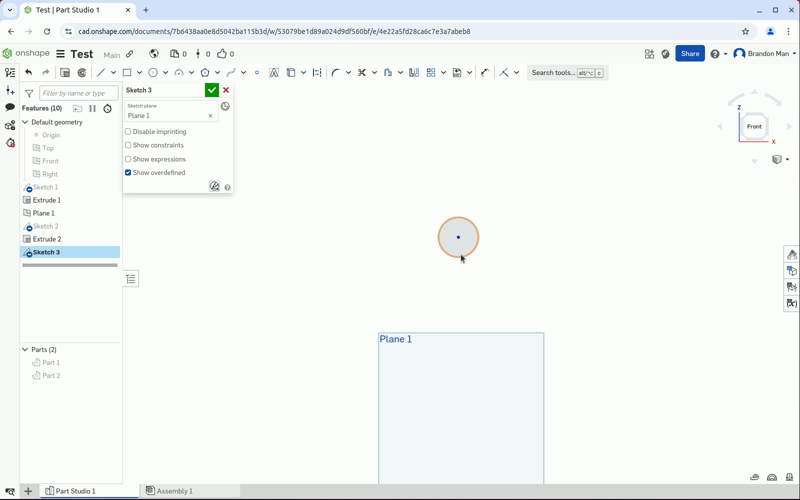
scroll(6)
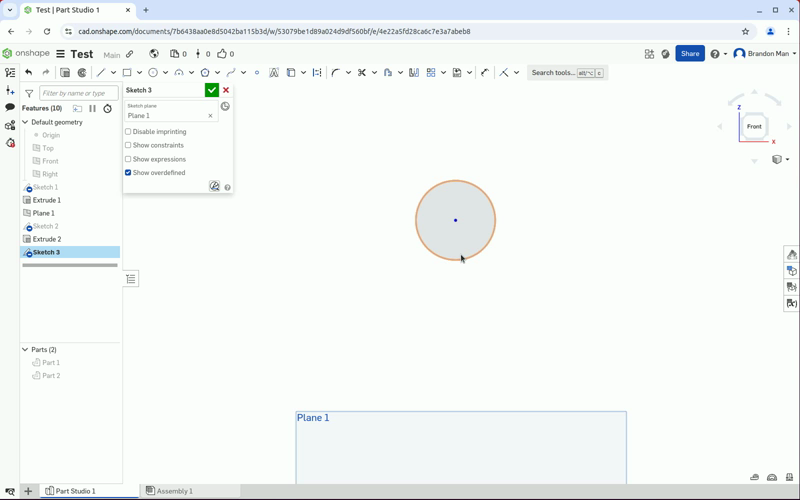
click(461, 254)
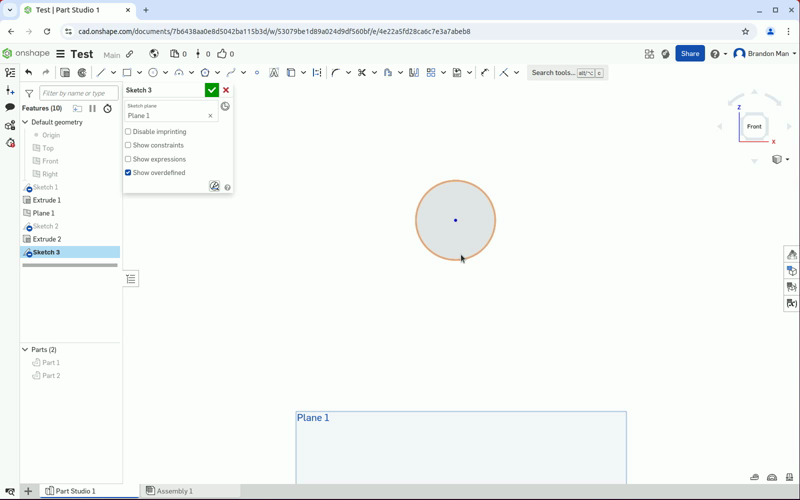
scroll(-6)
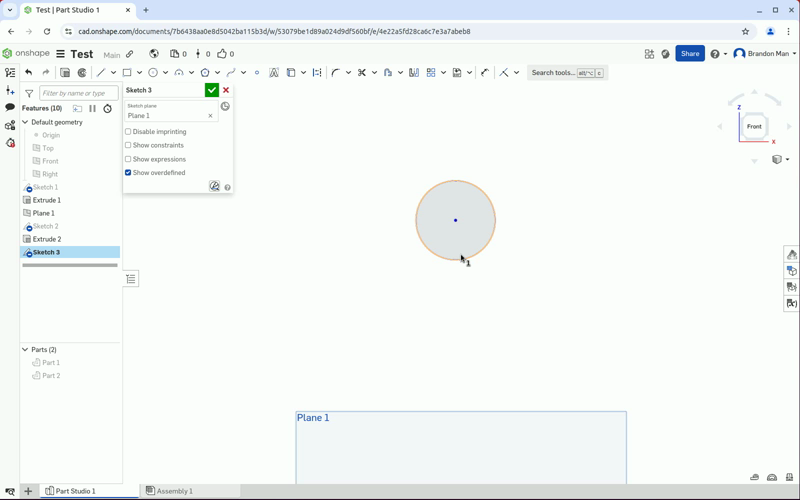
scroll(-6)
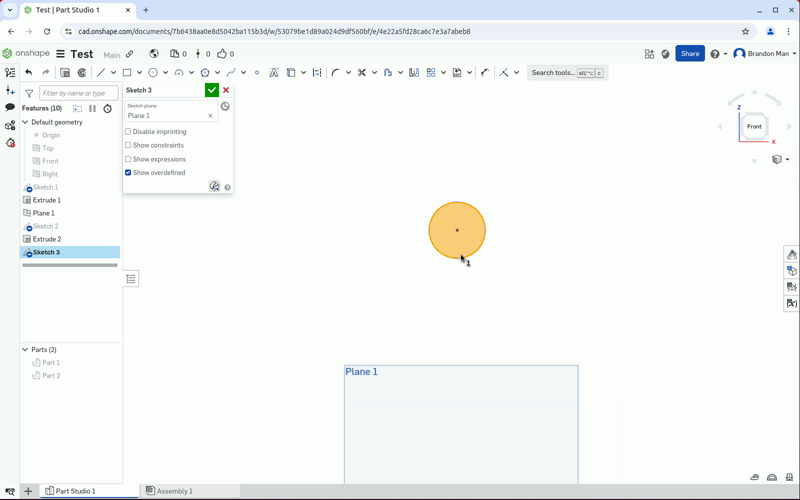
scroll(-6)
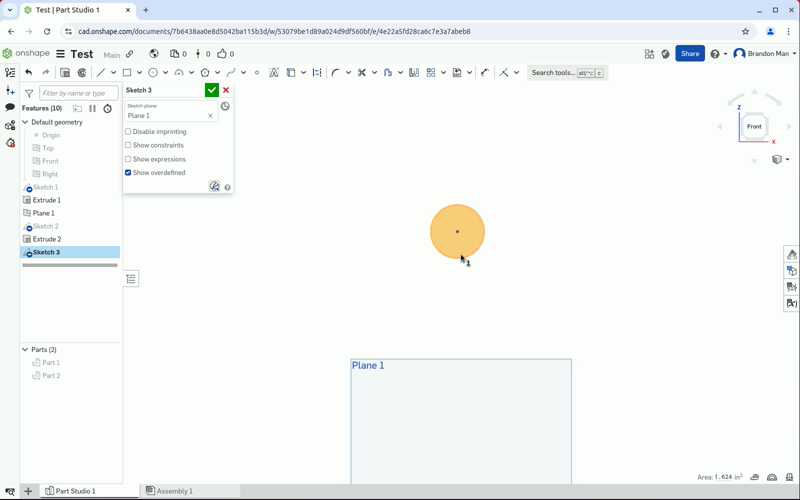
scroll(-6)
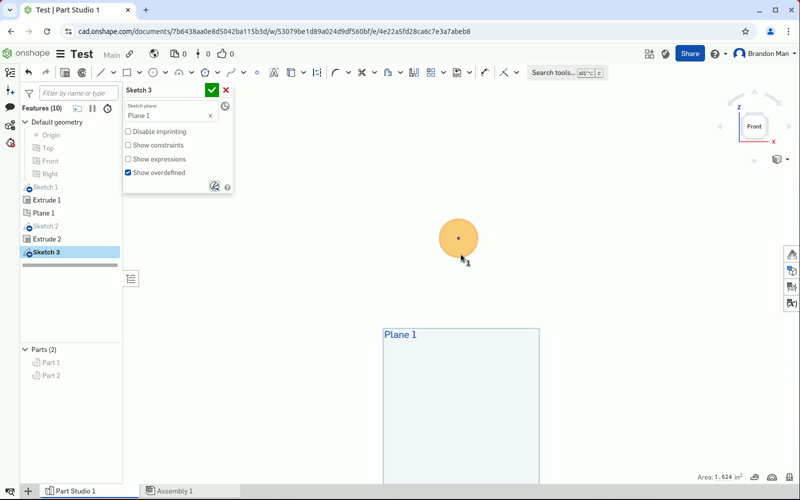
scroll(-6)
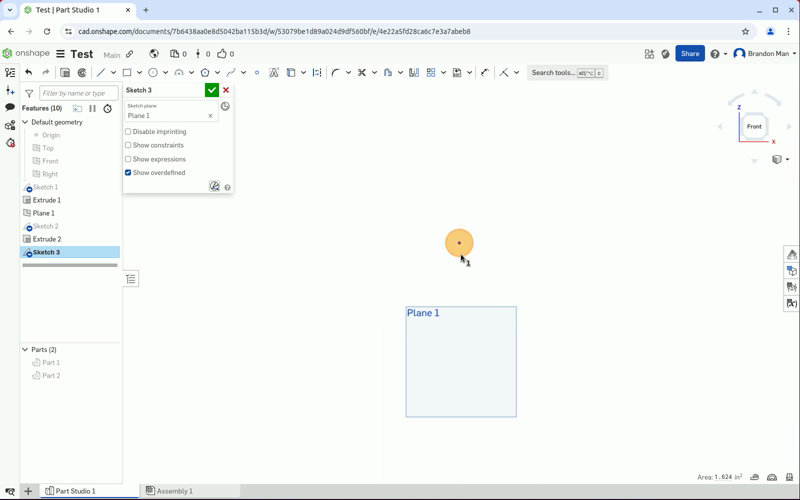
scroll(-6)
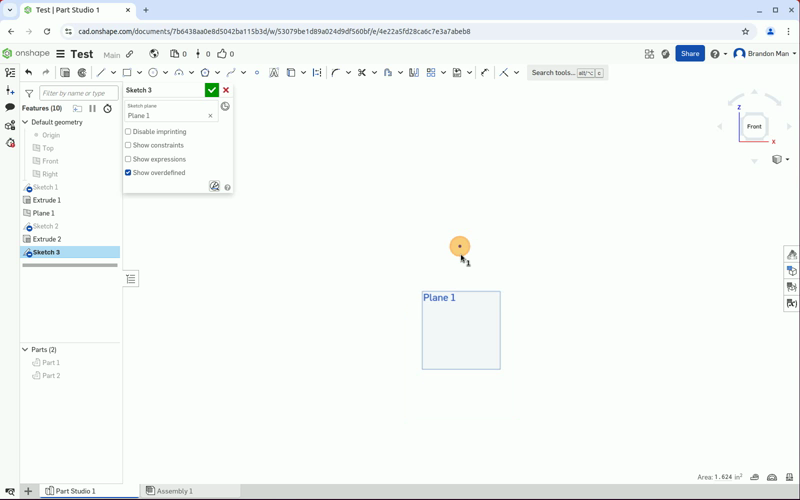
scroll(-6)
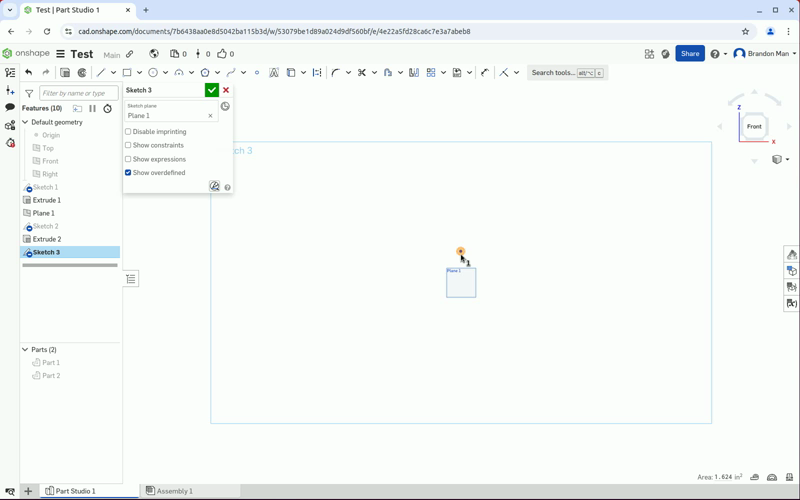
mouse_move(73, 352)
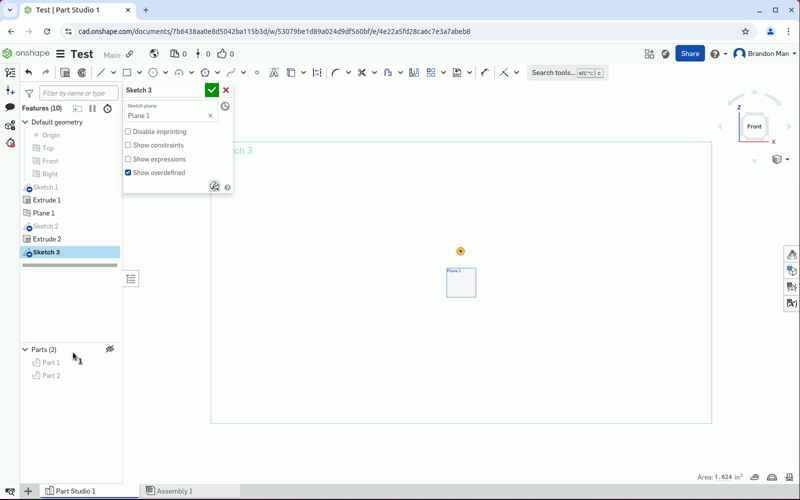
key(shift+y)
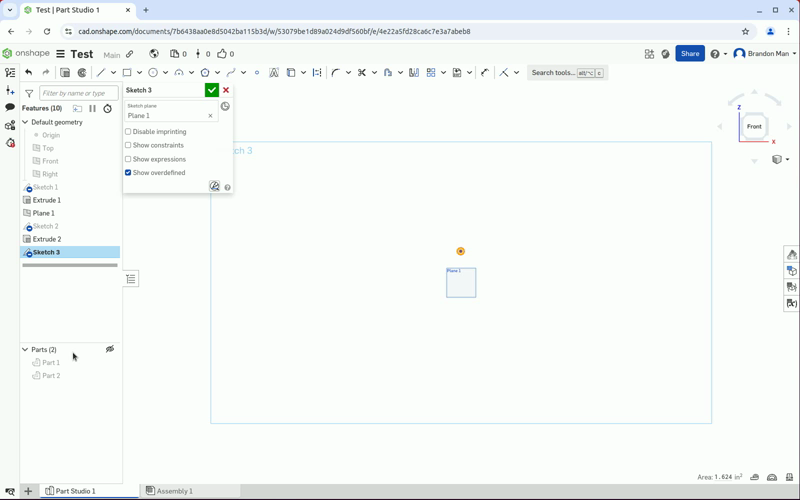
key(shift+e)
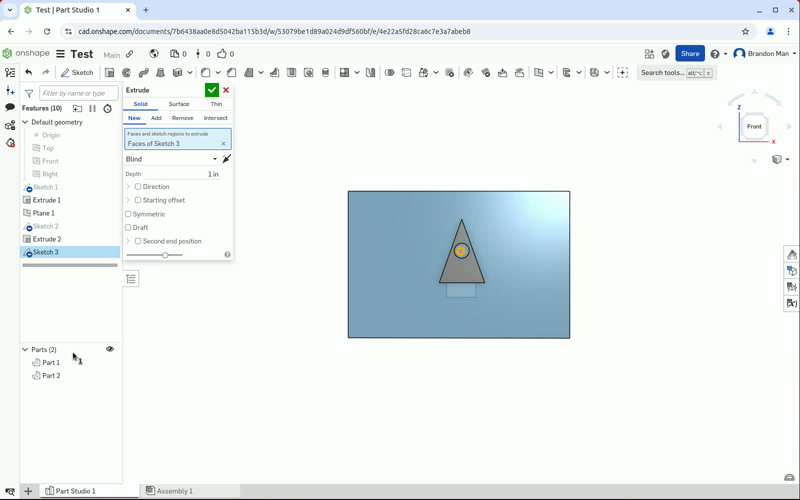
mouse_move(143, 106)
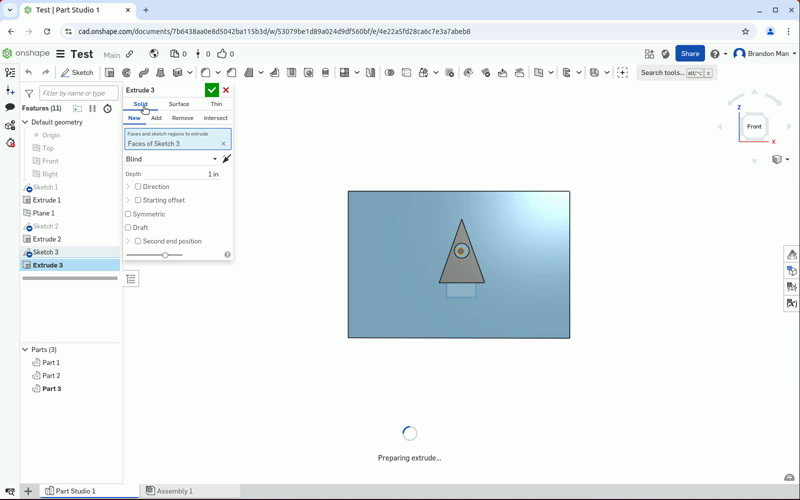
click(143, 106)
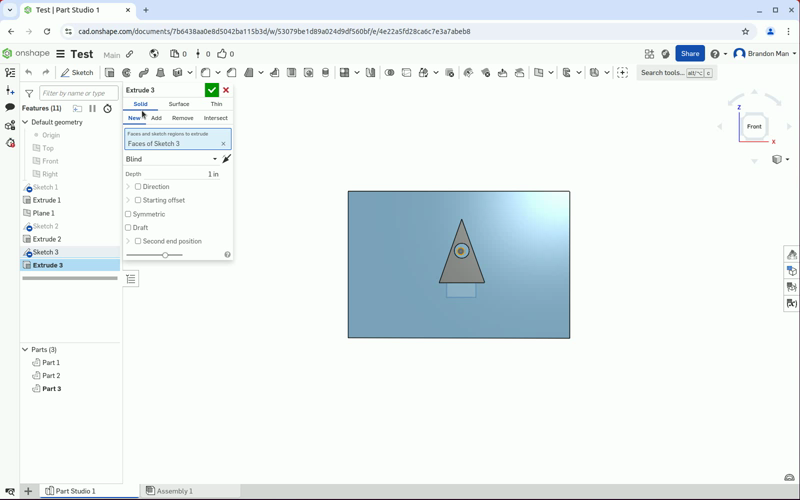
mouse_move(137, 120)
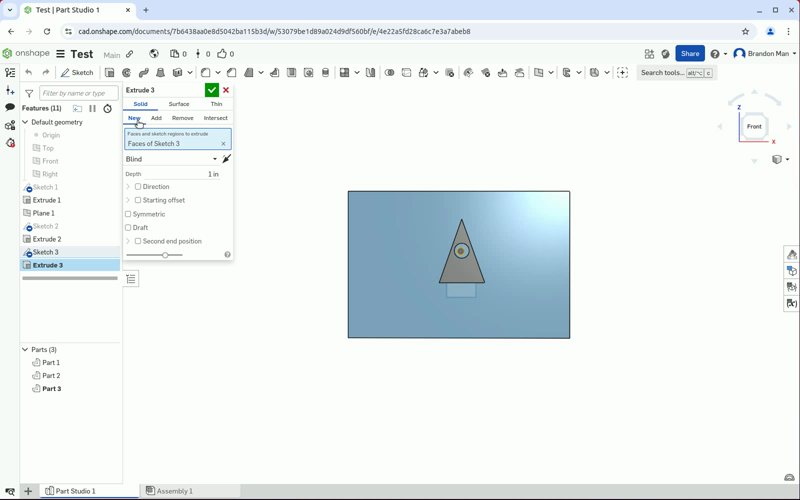
click(137, 120)
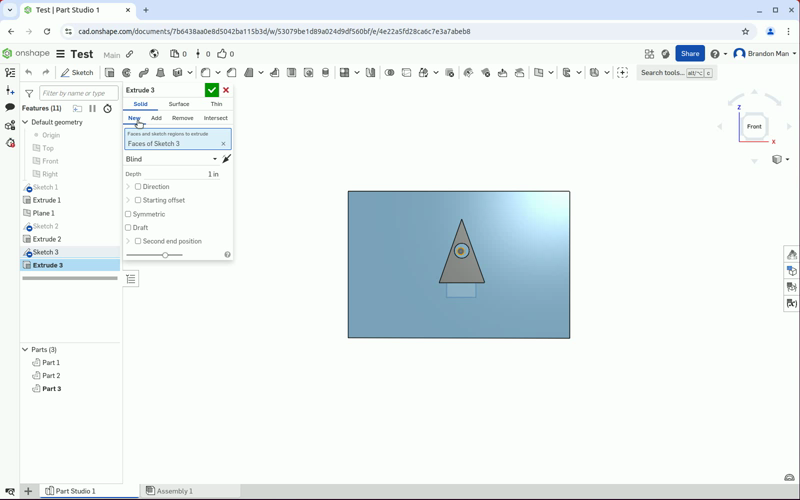
key(tab, 4)
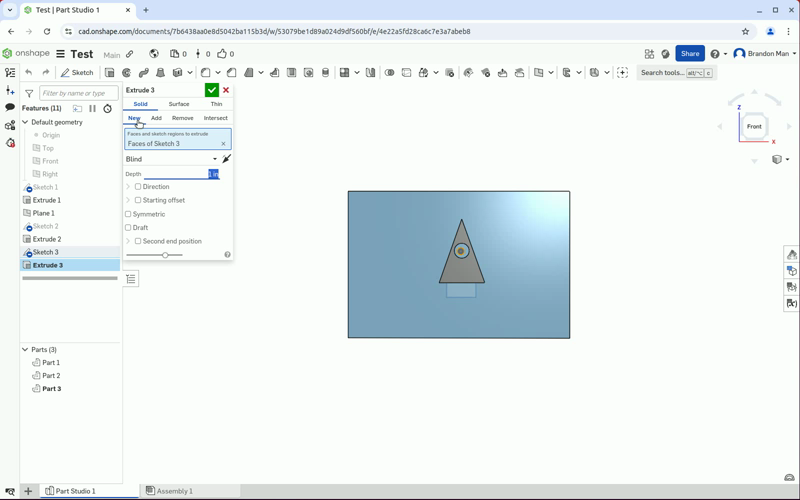
text(2.166)
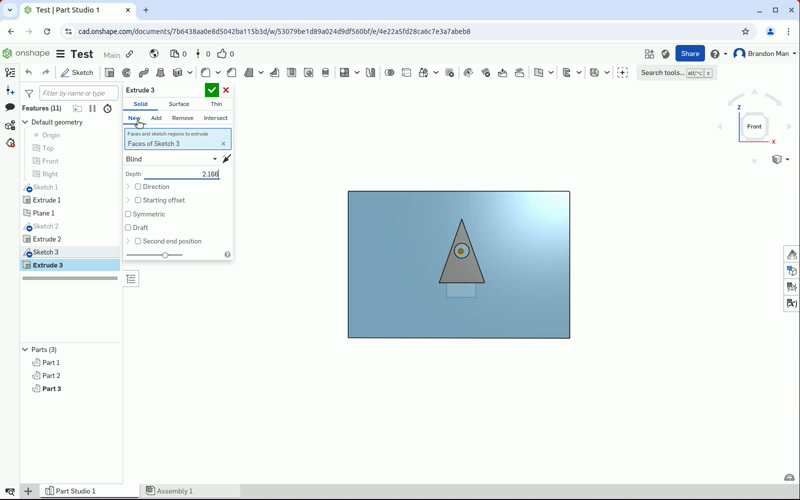
key(enter)
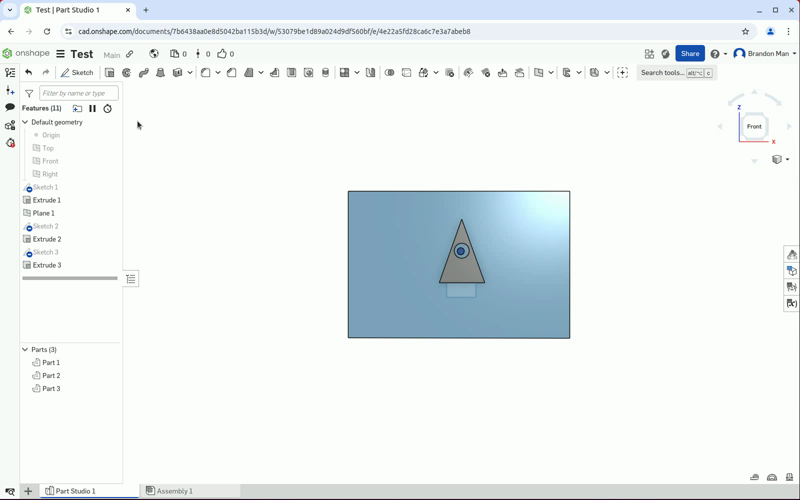
key(shift+h)
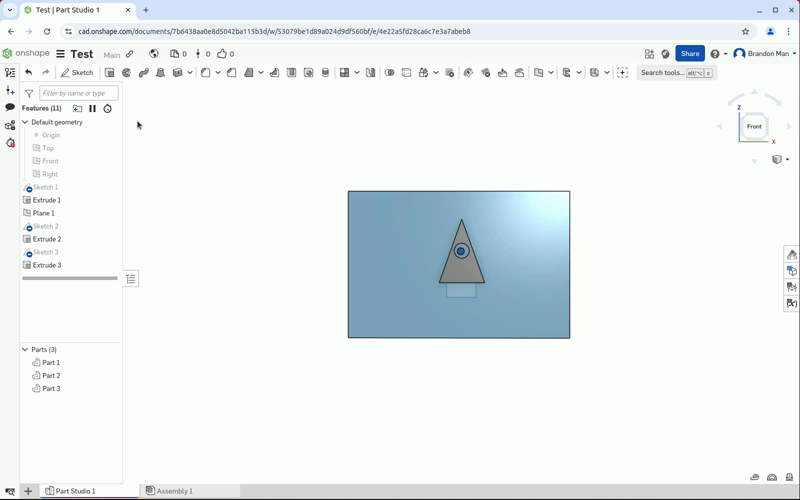
key(shift+h)
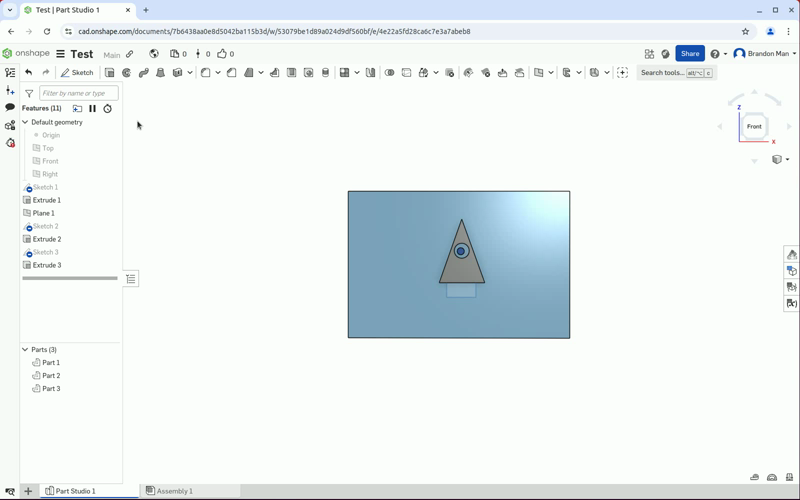
mouse_move(73, 189)
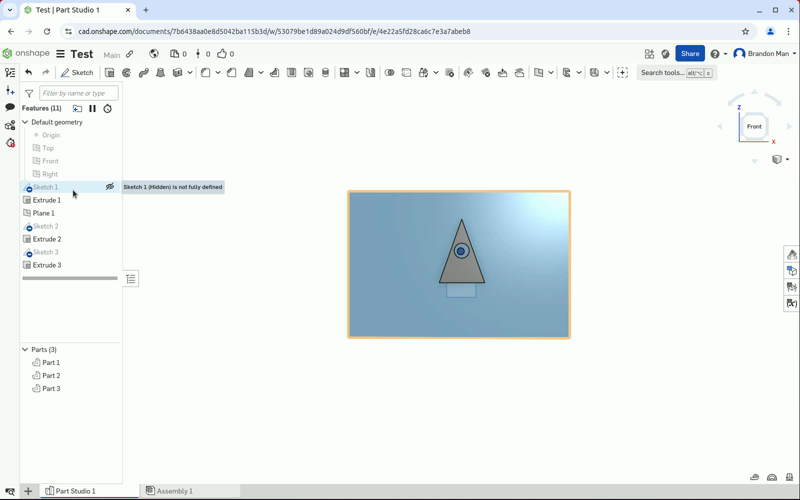
click(73, 189)
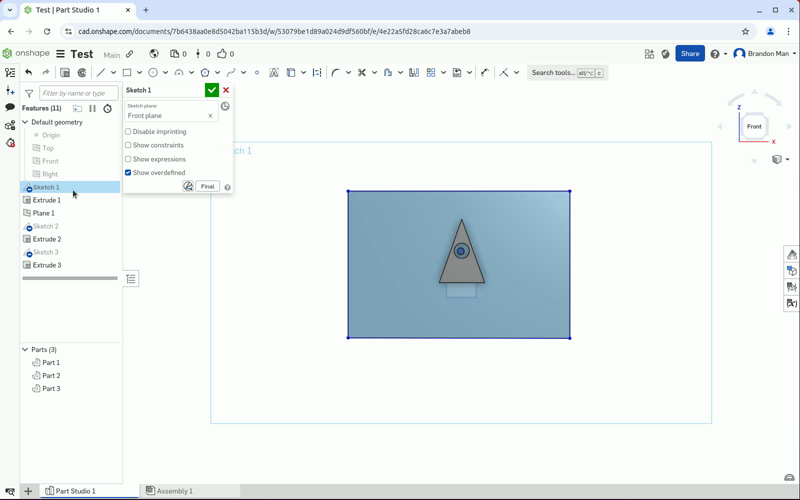
mouse_move(229, 92)
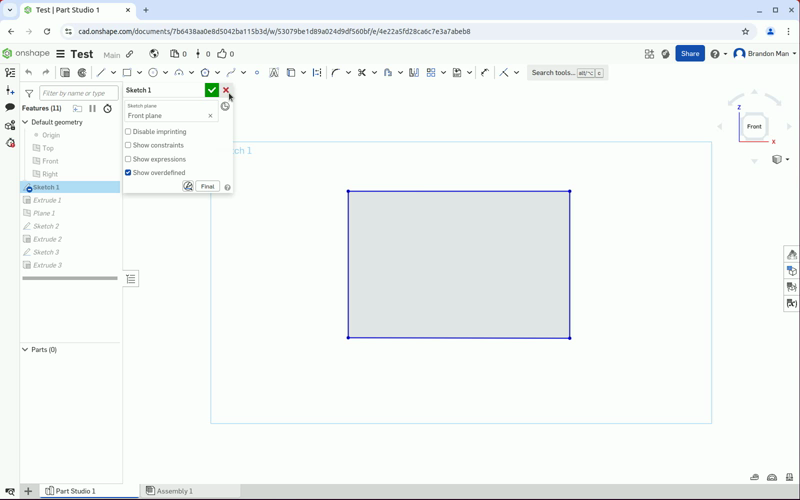
click(229, 92)
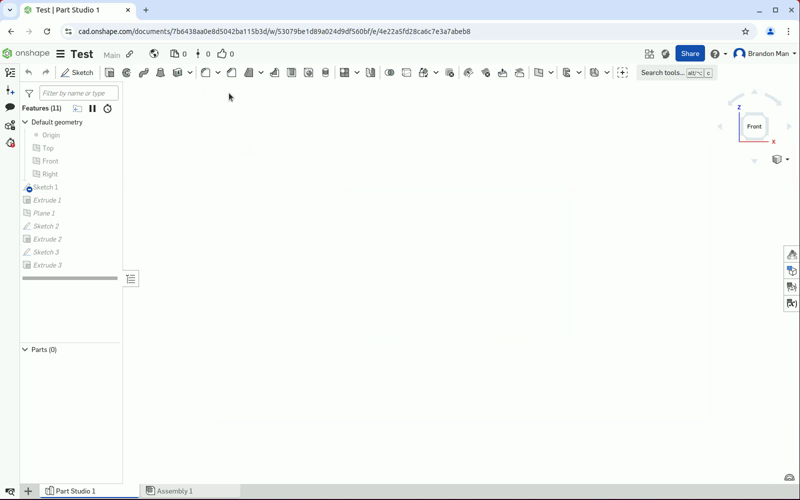
key(shift+s)
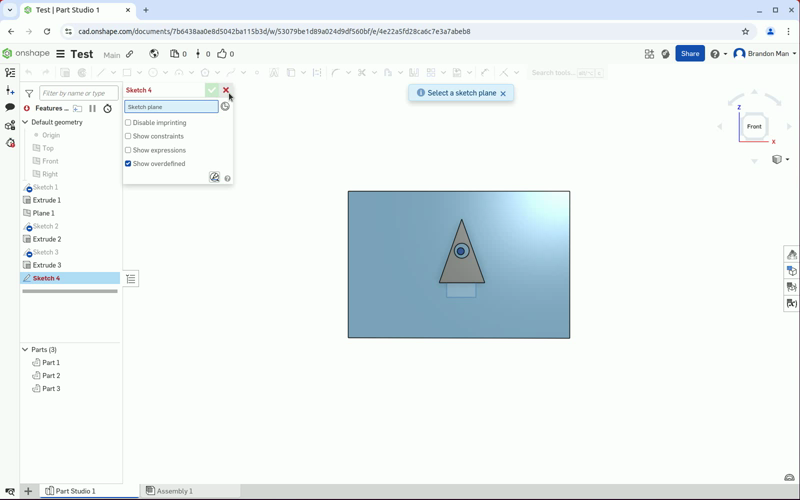
mouse_move(73, 215)
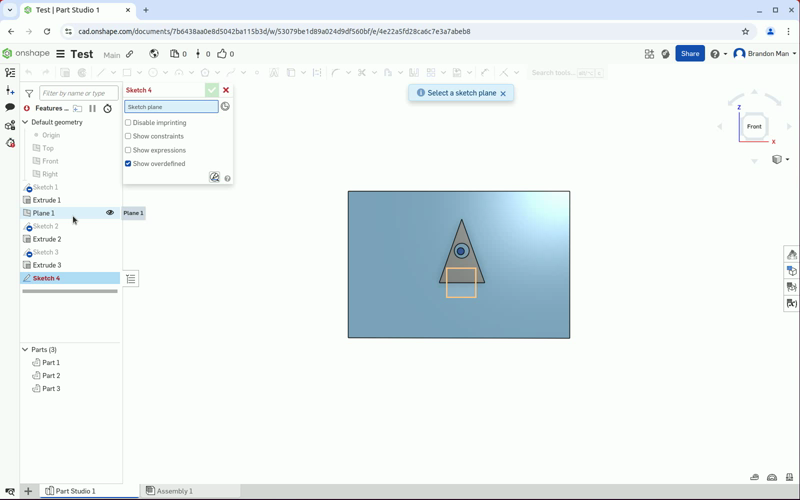
click(73, 215)
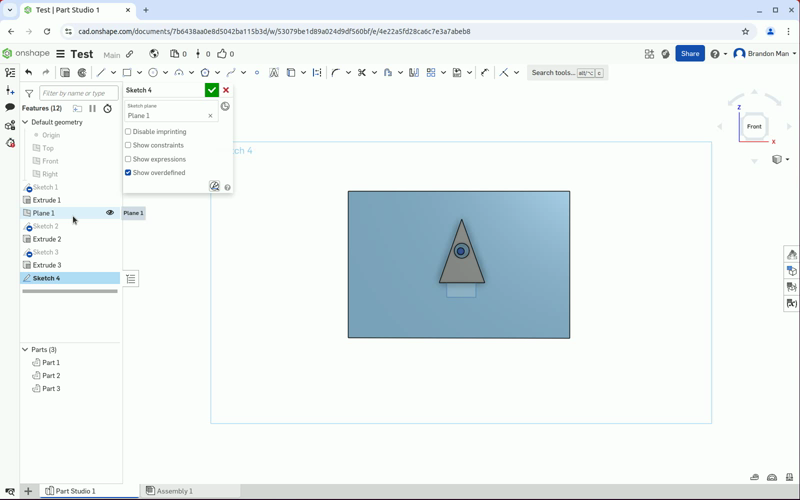
mouse_move(73, 352)
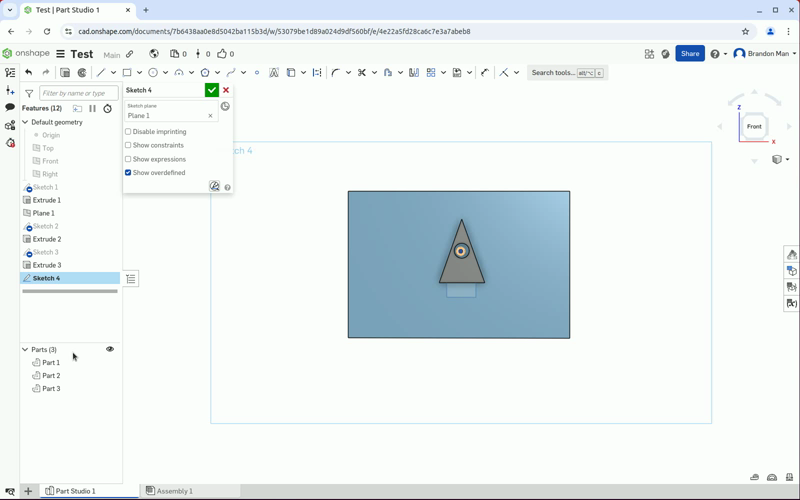
key(y)
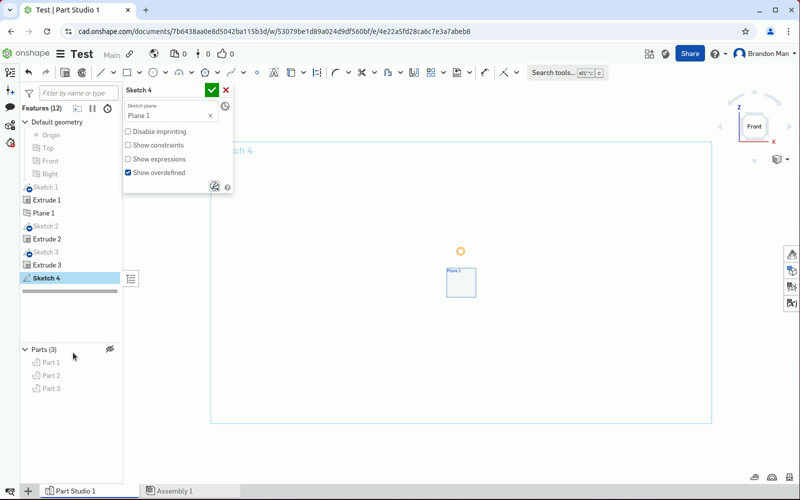
key(l)
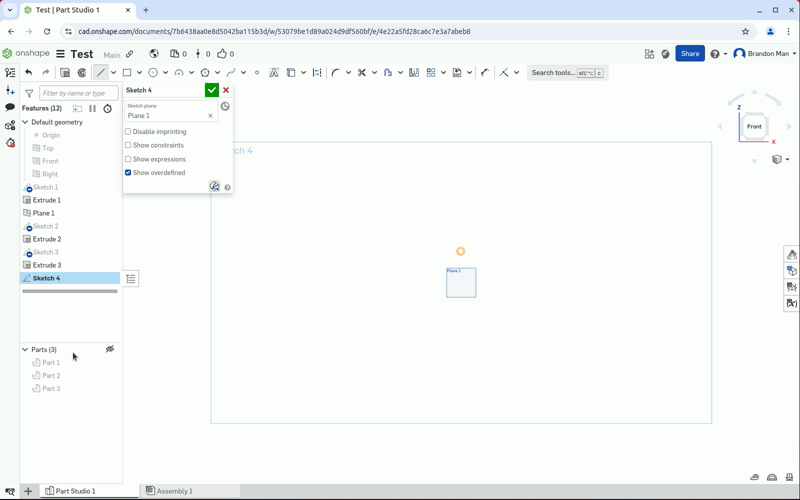
key_down(shift)
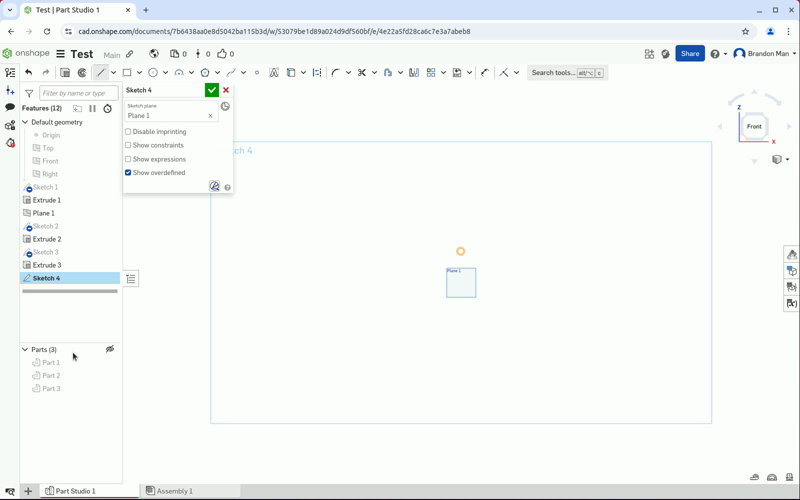
mouse_move(398, 250)
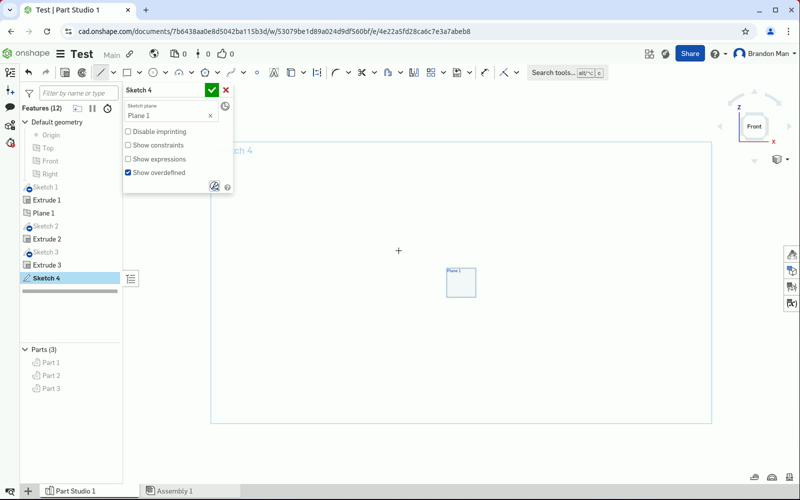
click(398, 250)
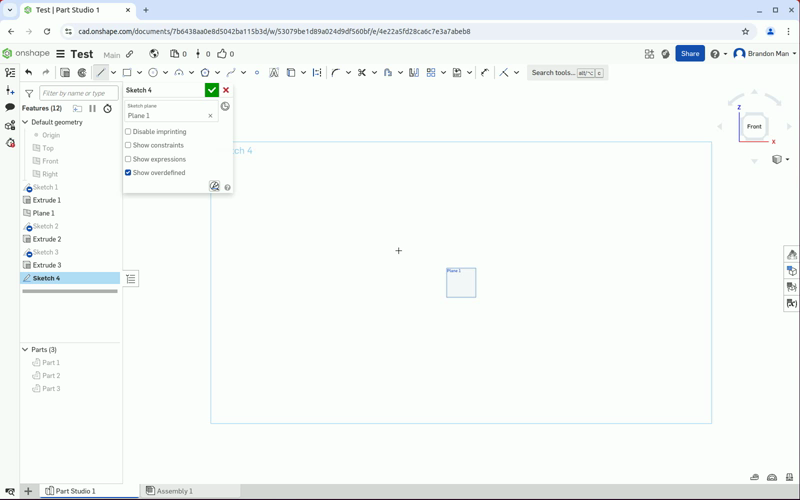
key_up(shift)
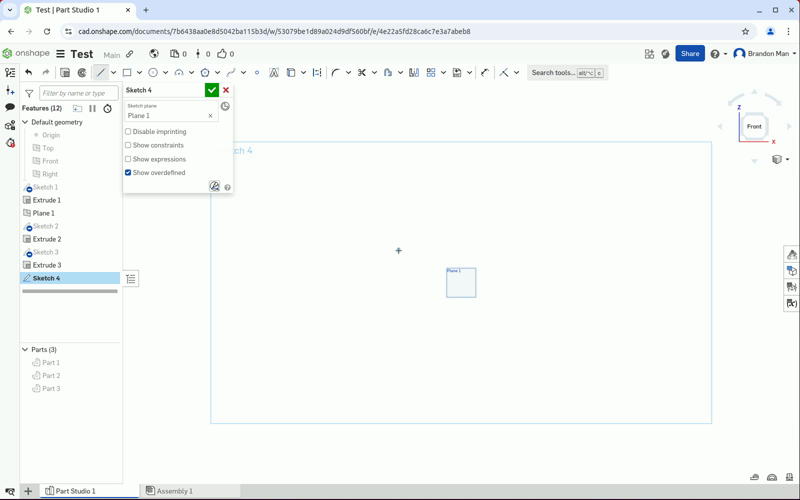
key_down(shift)
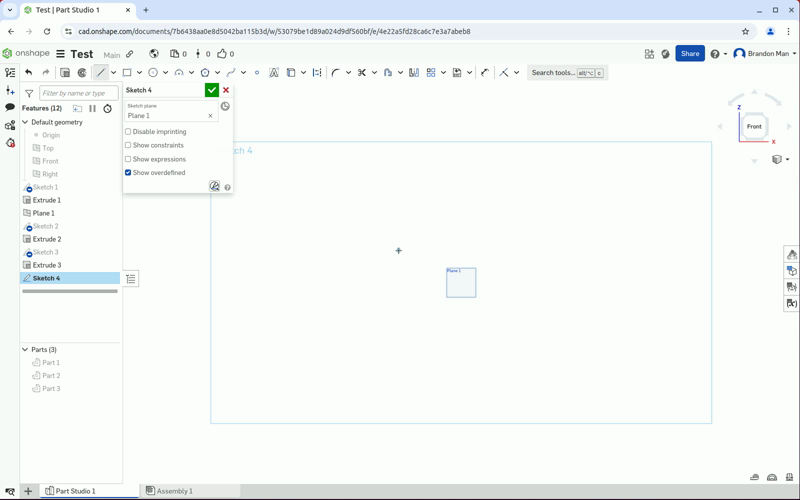
mouse_move(429, 304)
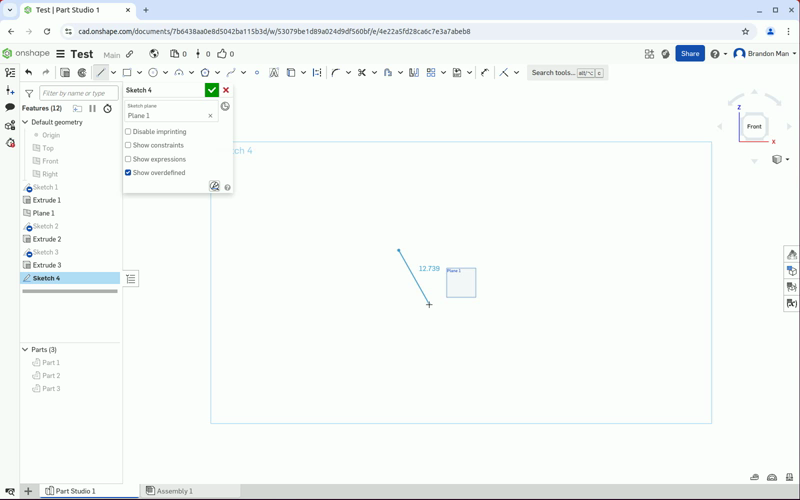
click(429, 304)
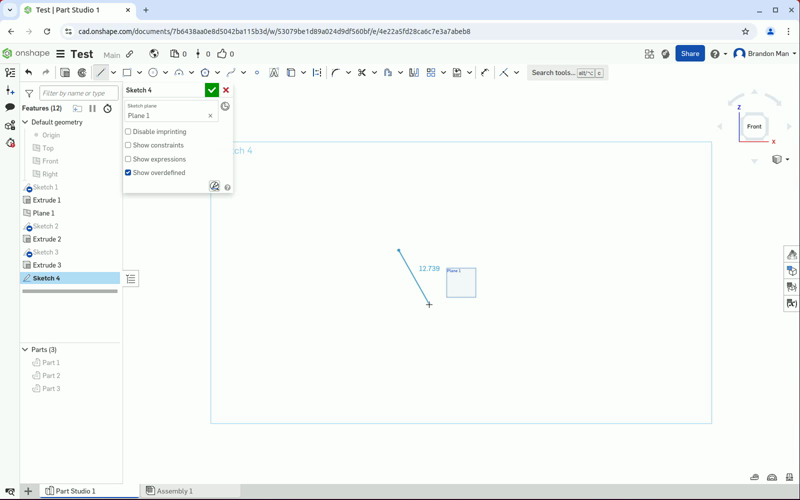
key_up(shift)
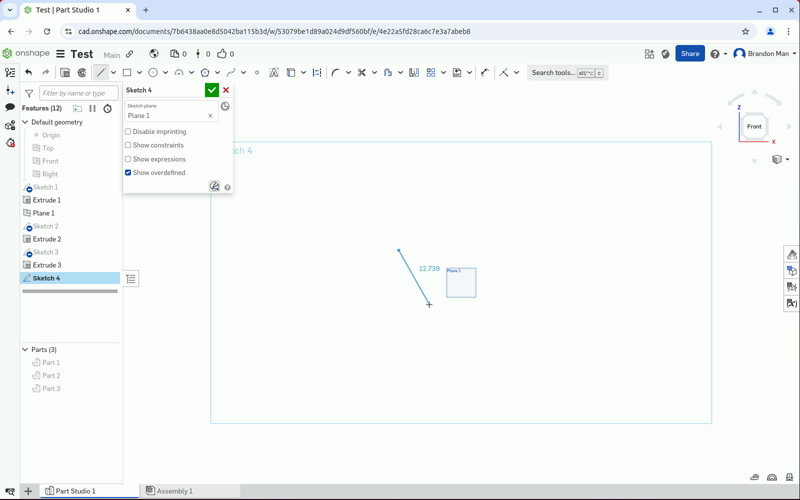
key_down(shift)
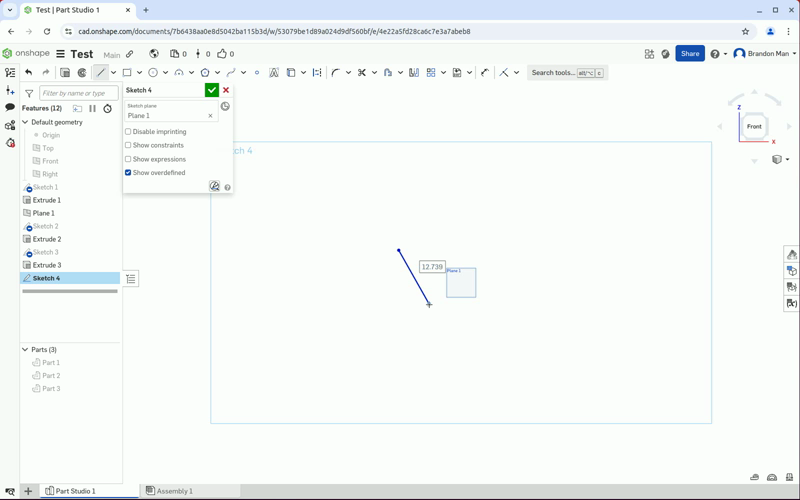
mouse_move(492, 305)
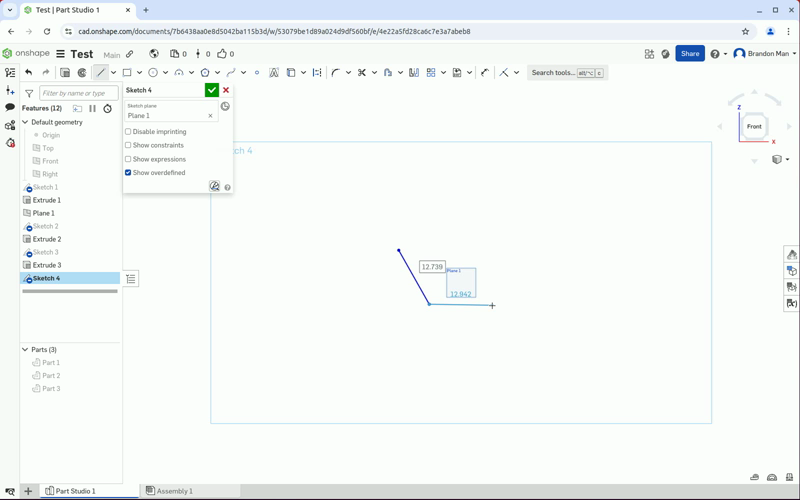
click(492, 305)
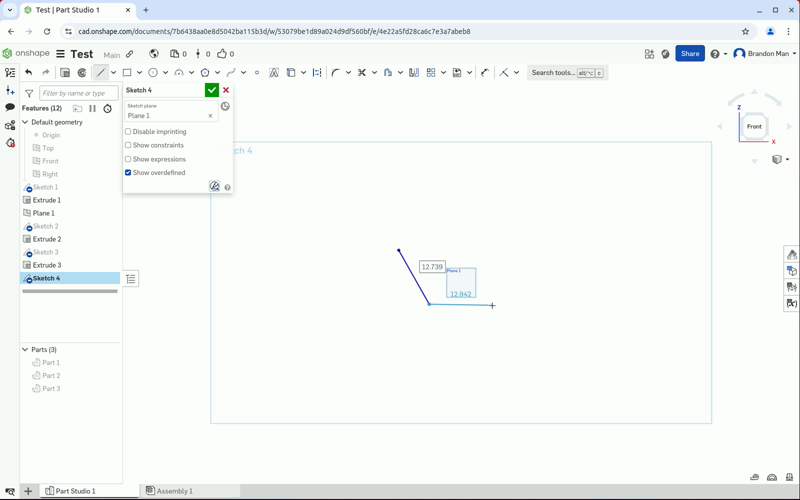
key_up(shift)
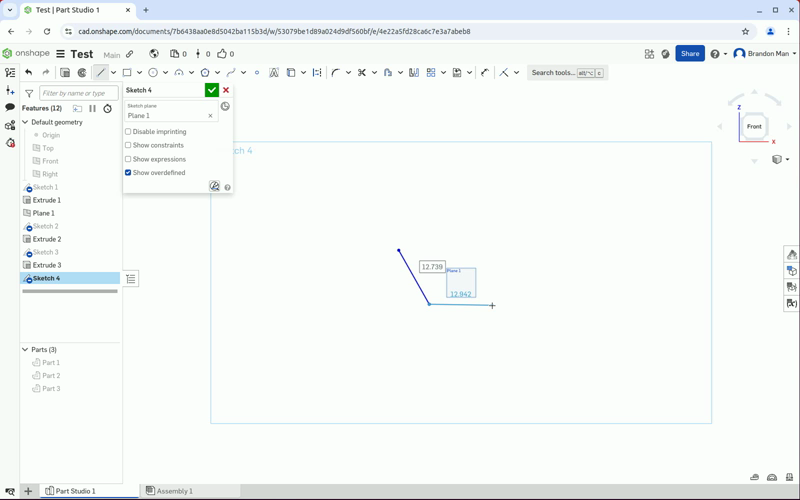
key_down(shift)
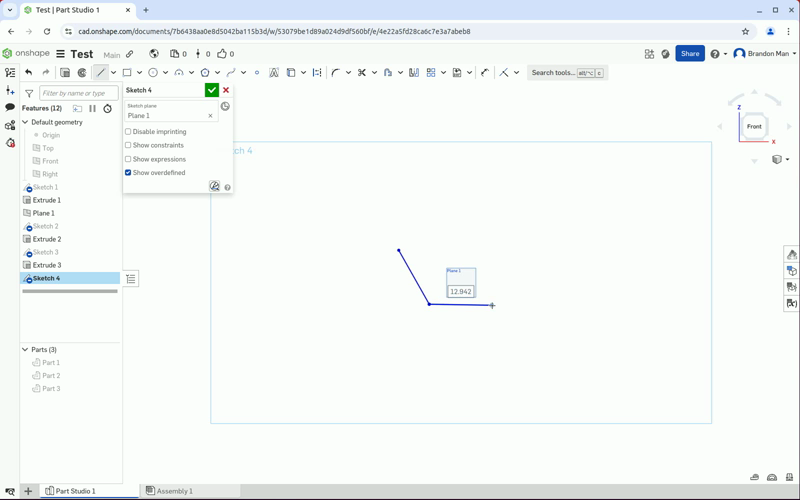
mouse_move(523, 251)
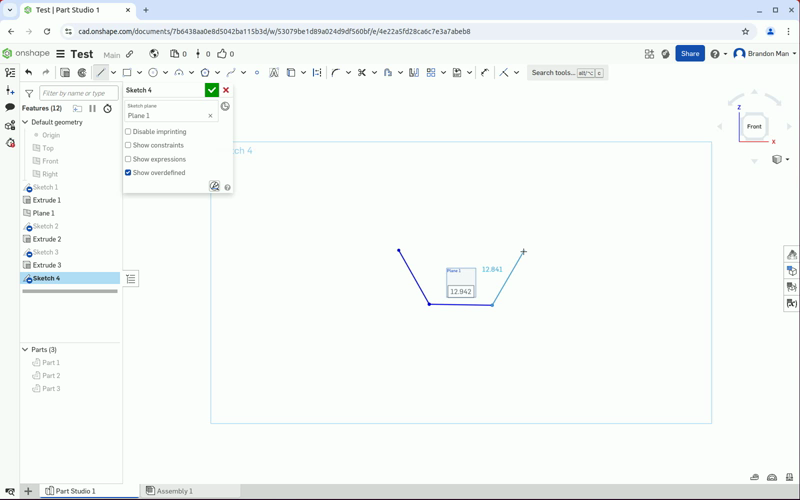
click(523, 251)
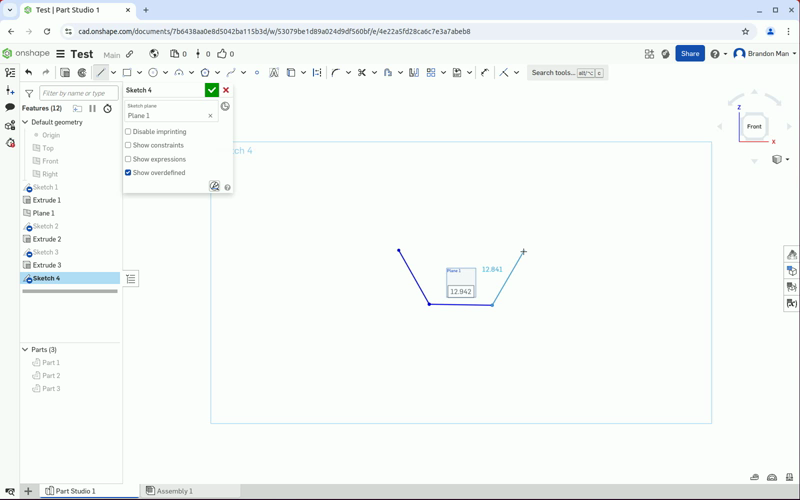
key_up(shift)
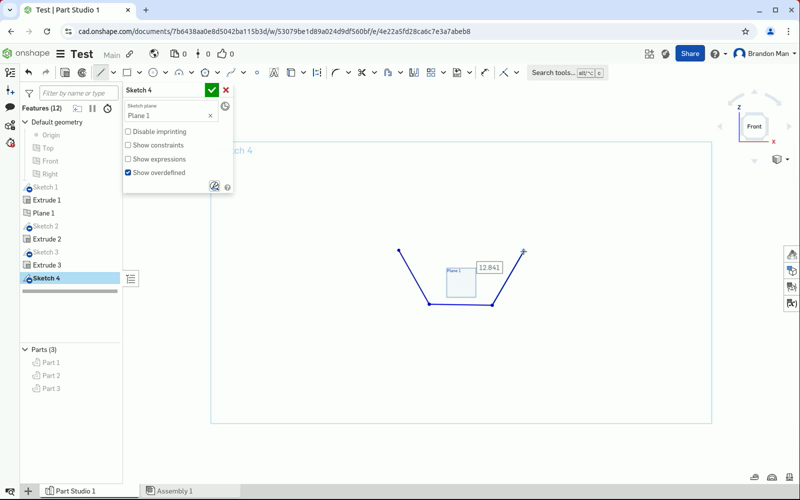
key_down(shift)
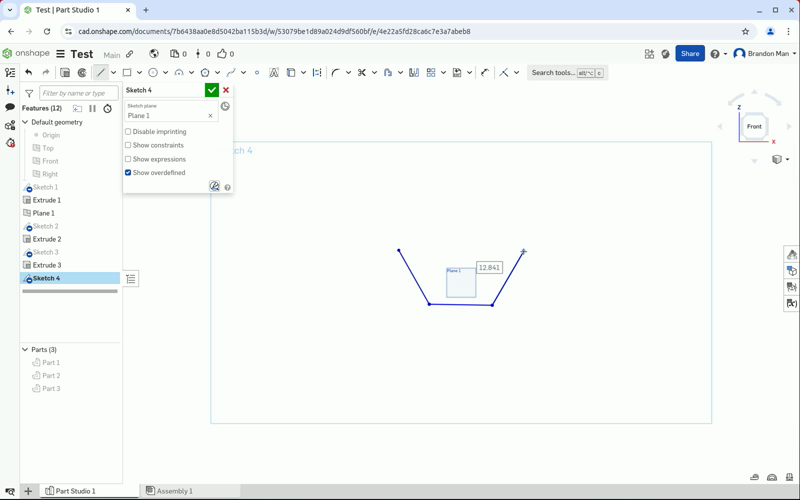
mouse_move(493, 197)
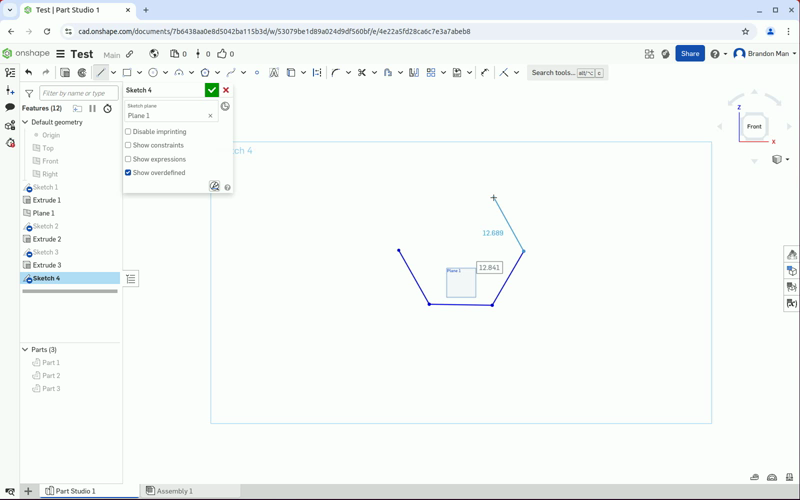
click(493, 197)
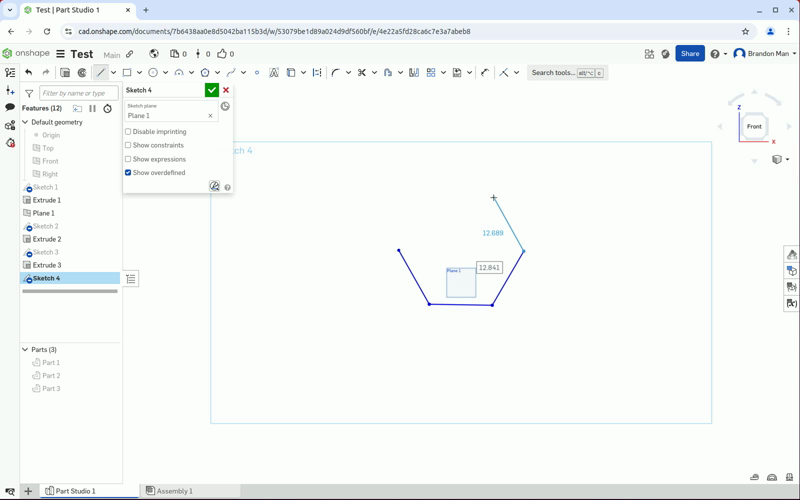
key_up(shift)
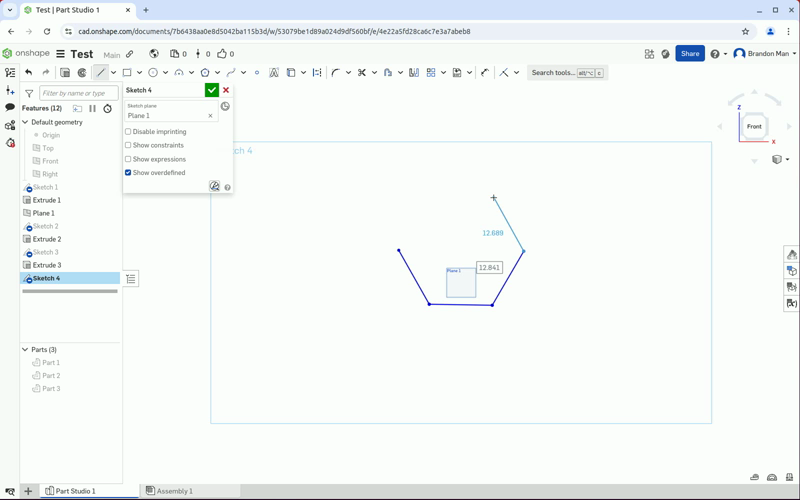
key_down(shift)
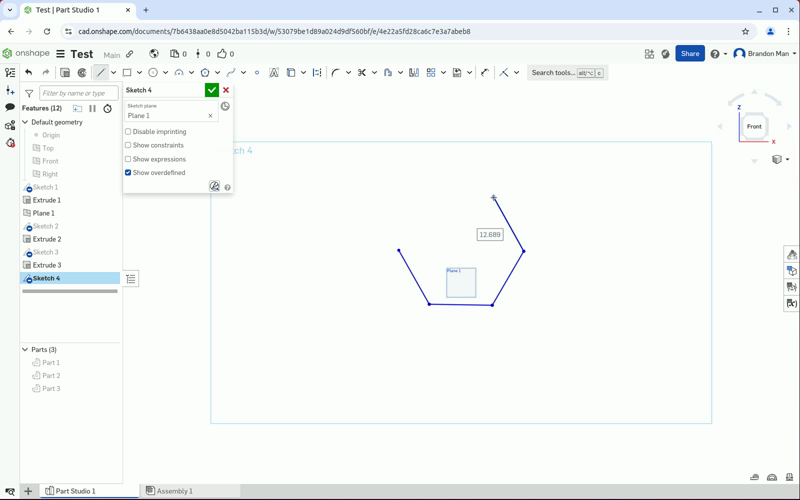
mouse_move(430, 195)
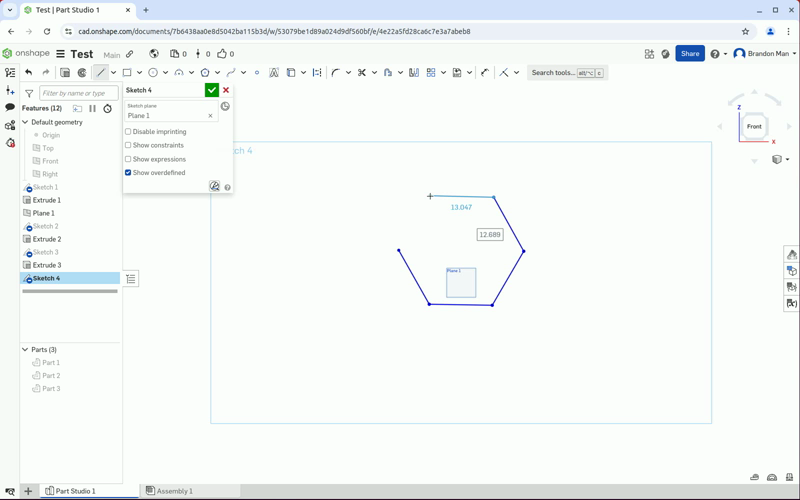
click(430, 195)
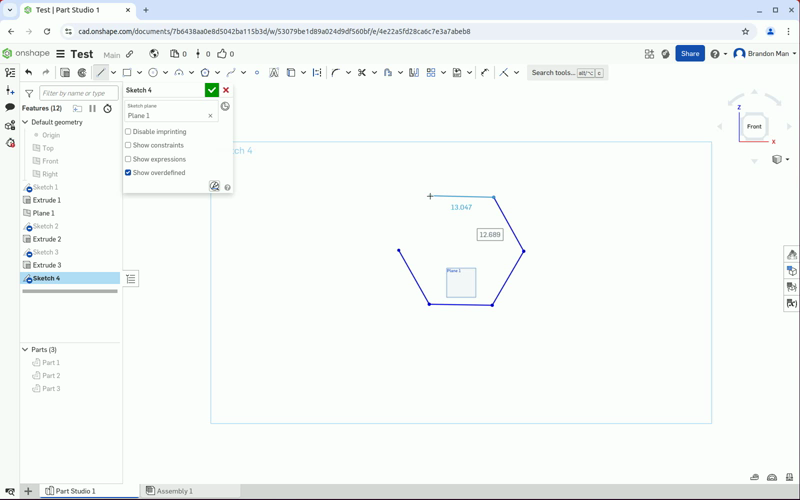
key_up(shift)
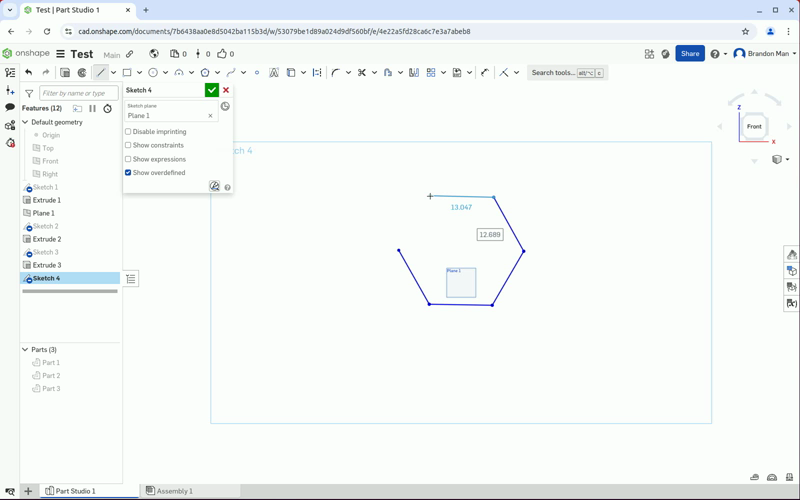
key_down(shift)
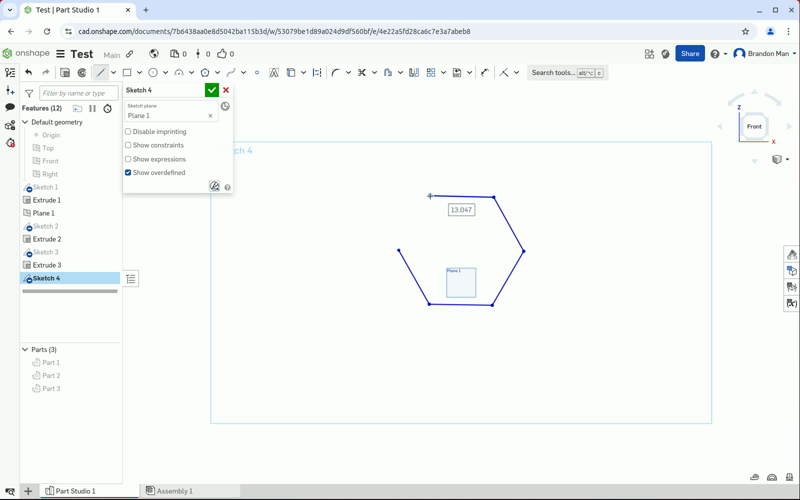
mouse_move(398, 250)
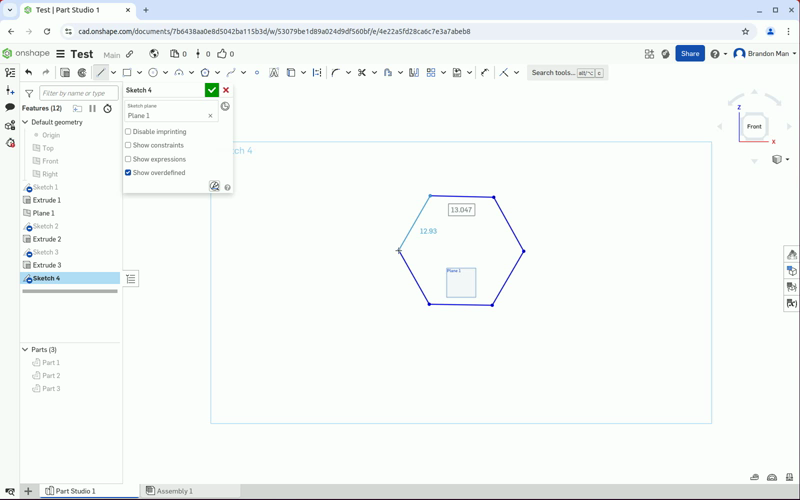
key_up(shift)
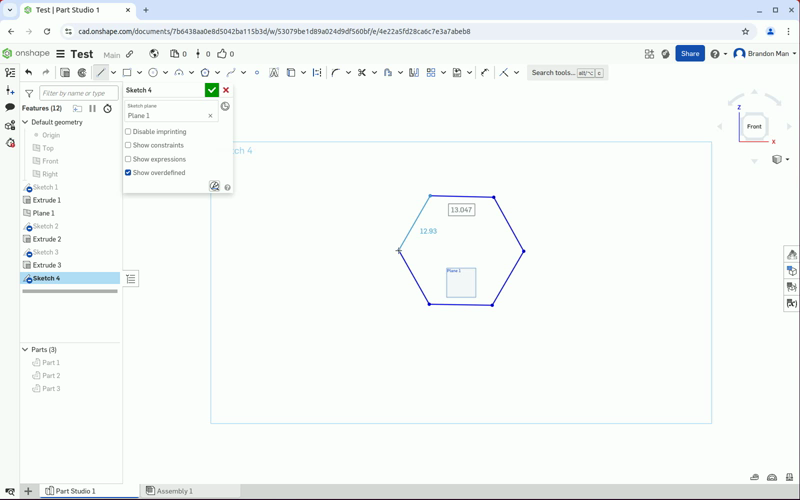
click(398, 250)
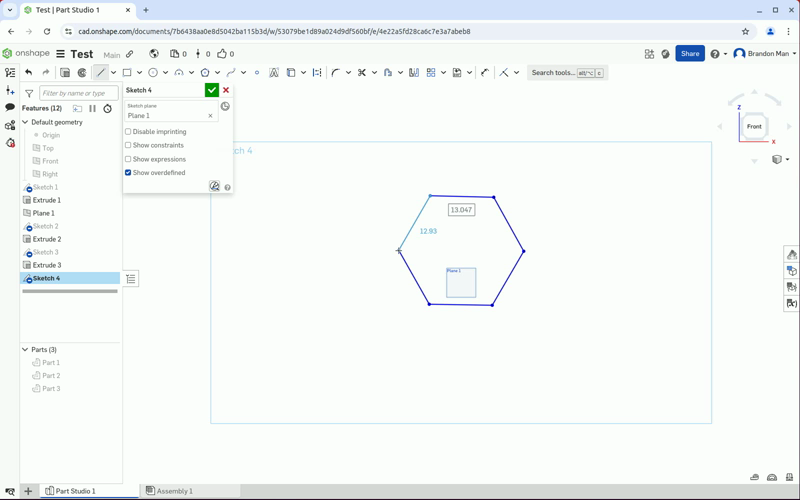
key(esc)
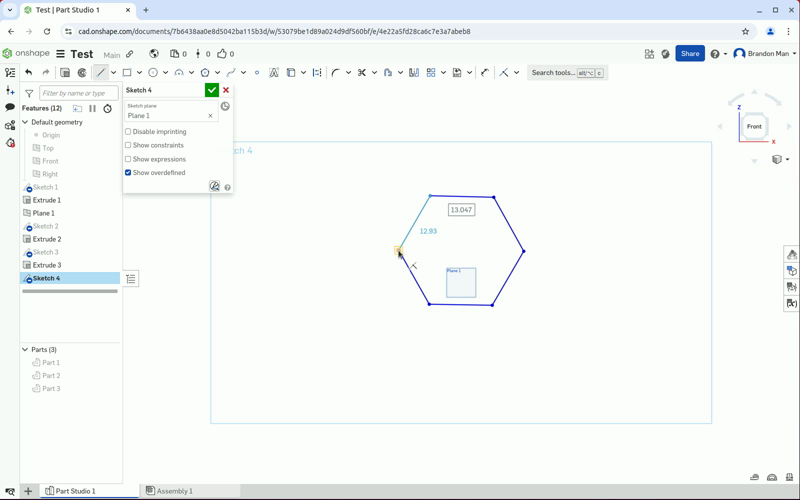
key(l)
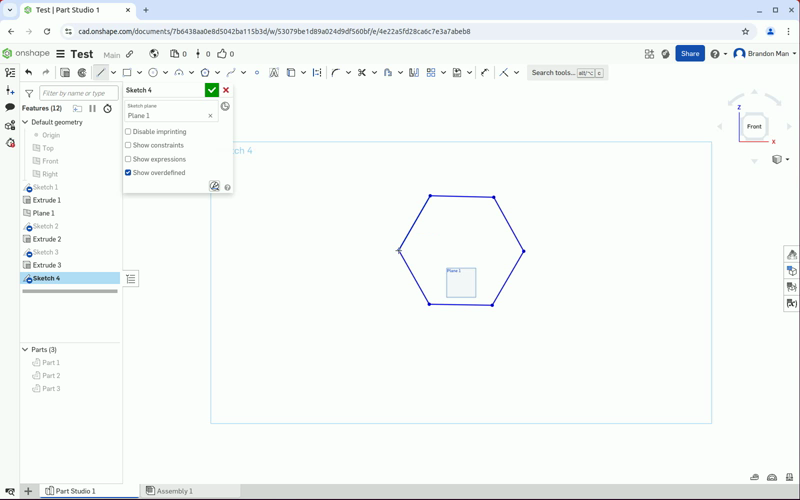
key_down(shift)
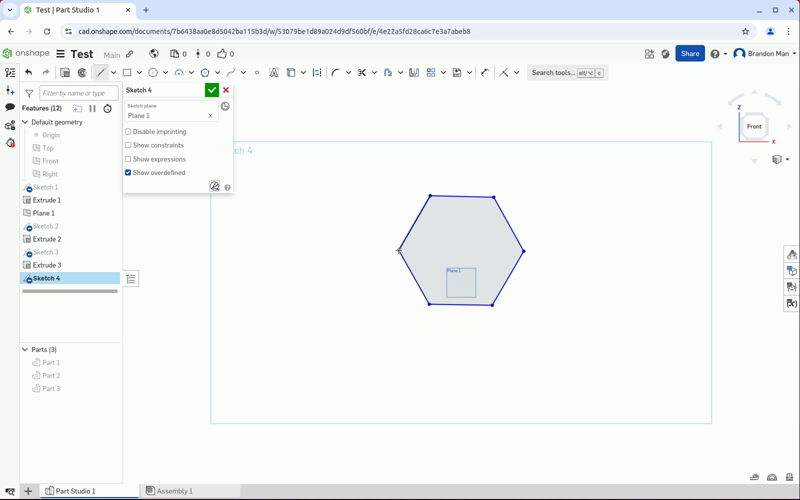
mouse_move(404, 250)
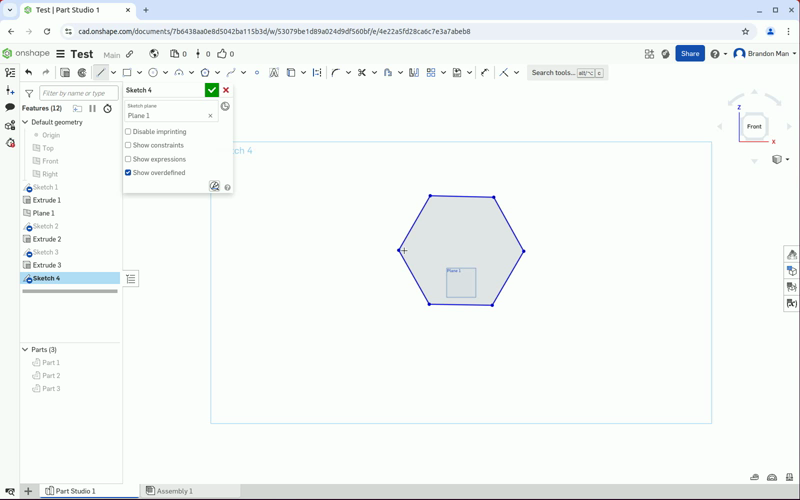
click(404, 250)
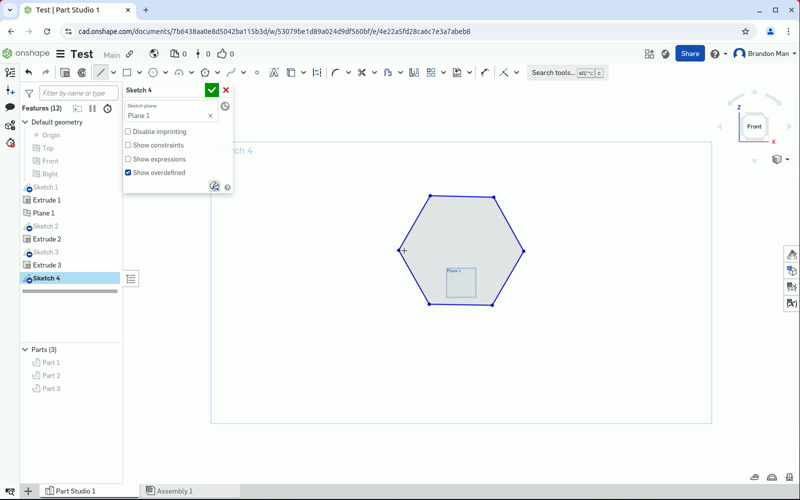
key_up(shift)
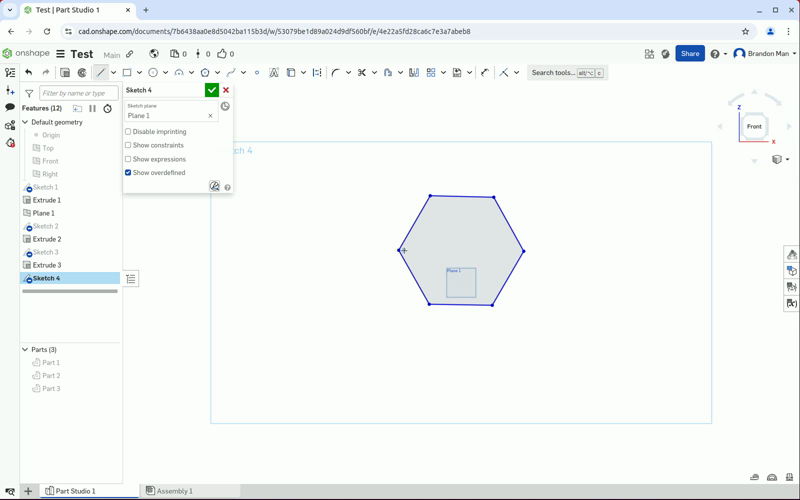
key_down(shift)
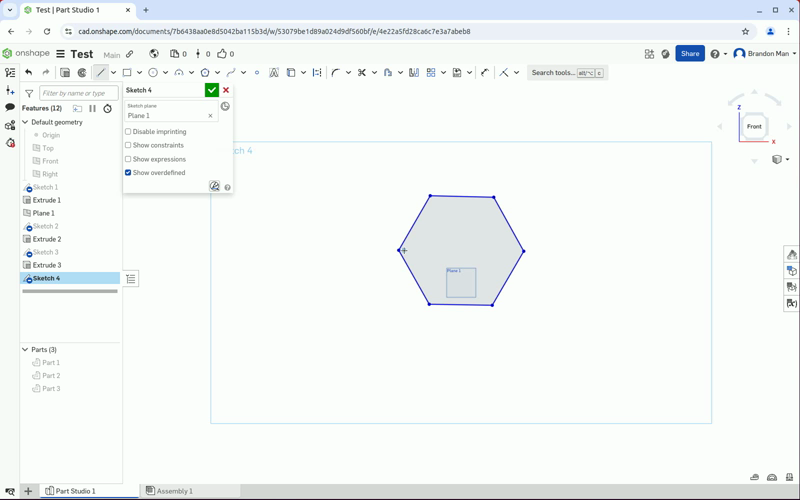
mouse_move(434, 250)
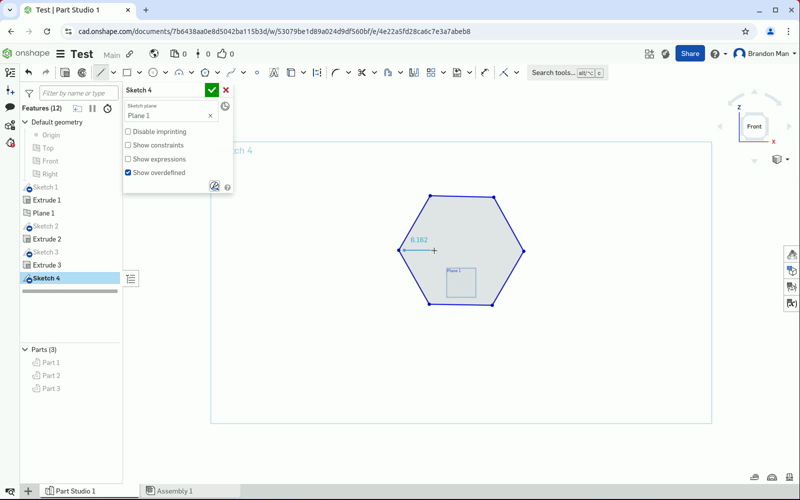
mouse_move(431, 300)
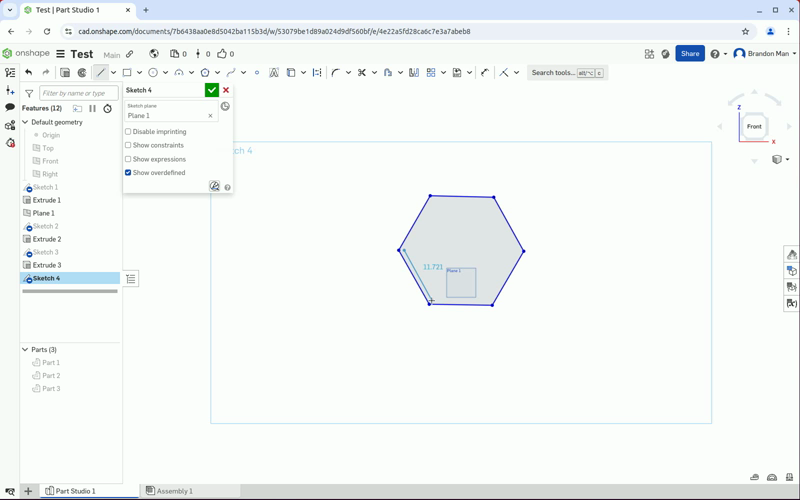
click(431, 300)
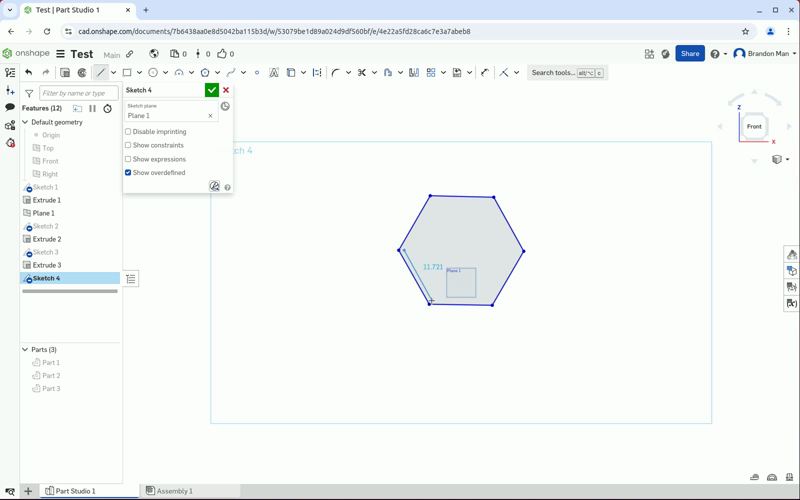
key_up(shift)
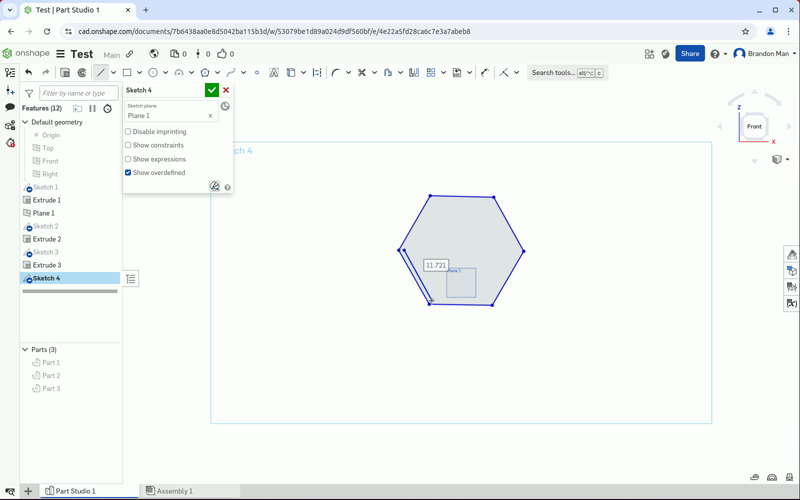
key_down(shift)
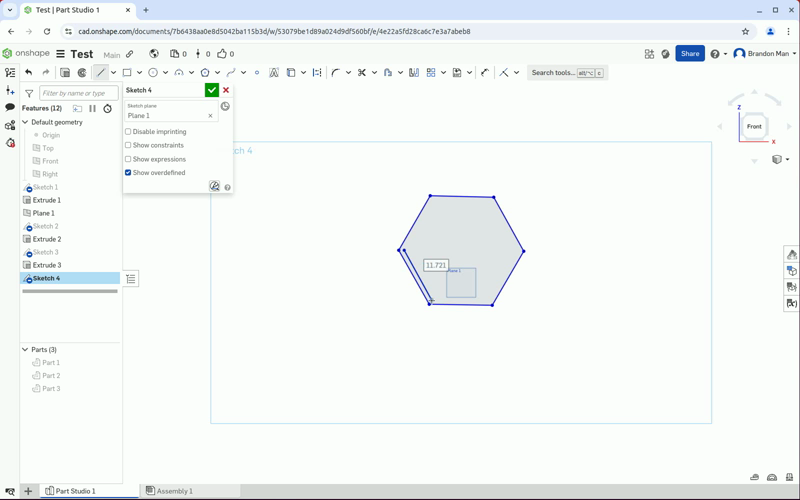
mouse_move(461, 300)
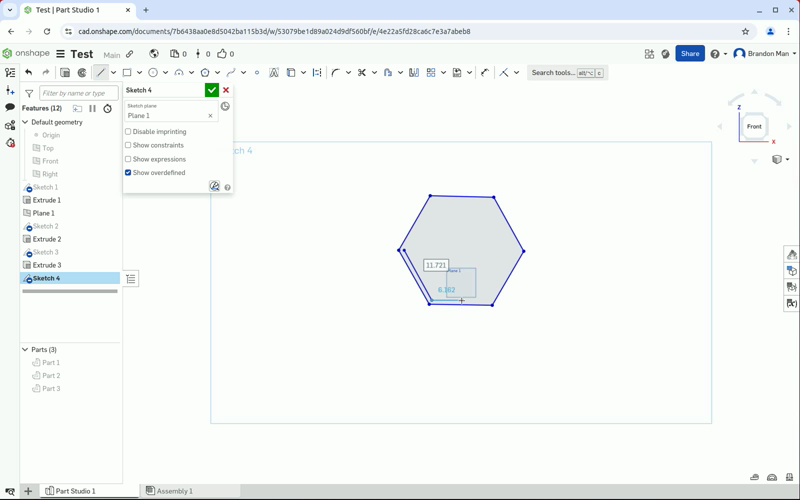
mouse_move(489, 301)
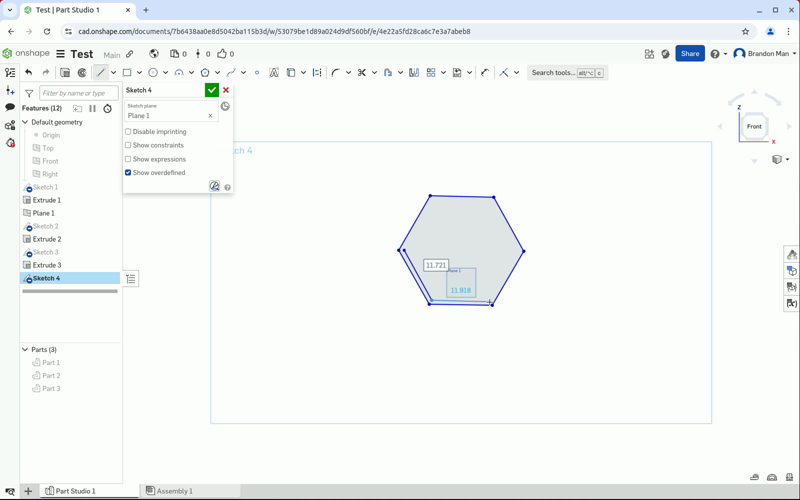
click(489, 301)
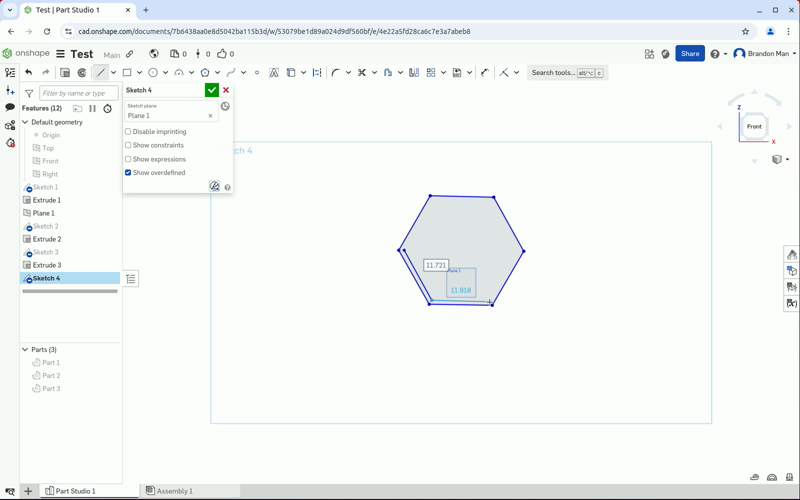
key_up(shift)
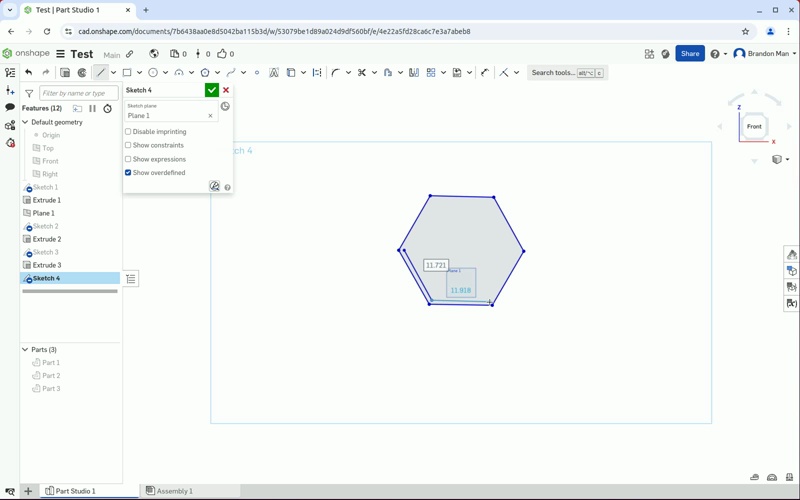
key_down(shift)
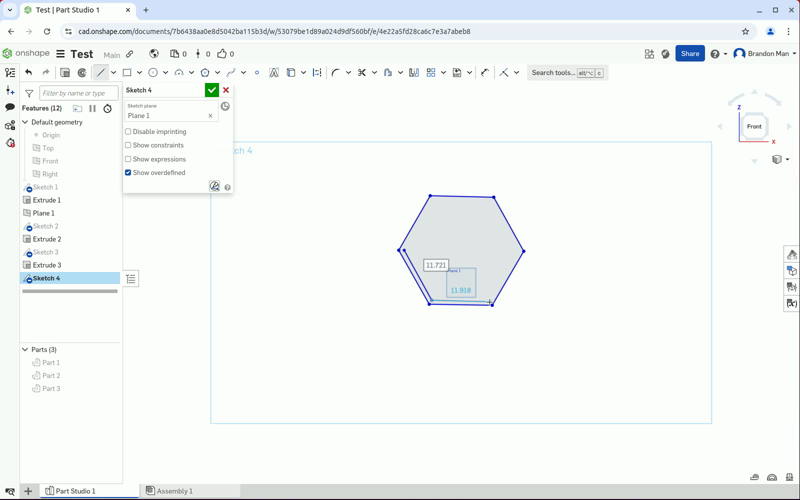
mouse_move(519, 301)
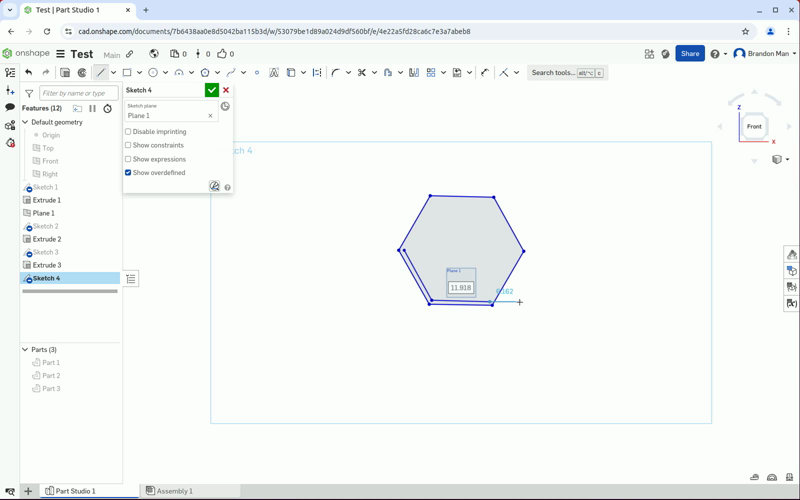
mouse_move(518, 251)
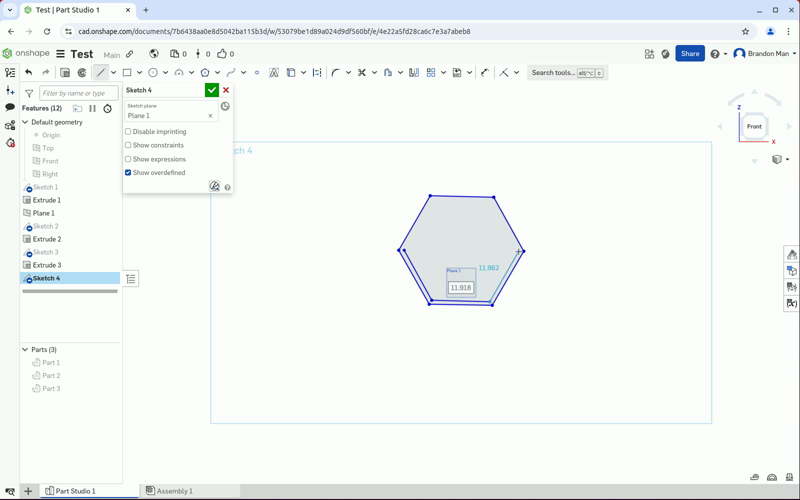
click(518, 251)
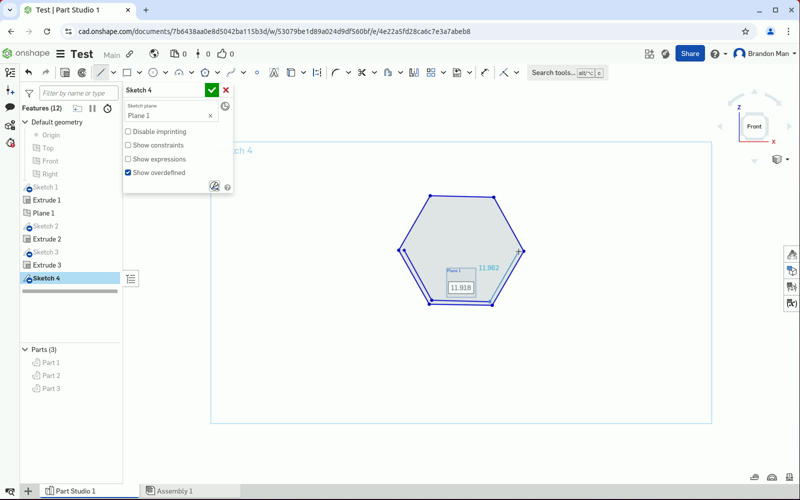
key_up(shift)
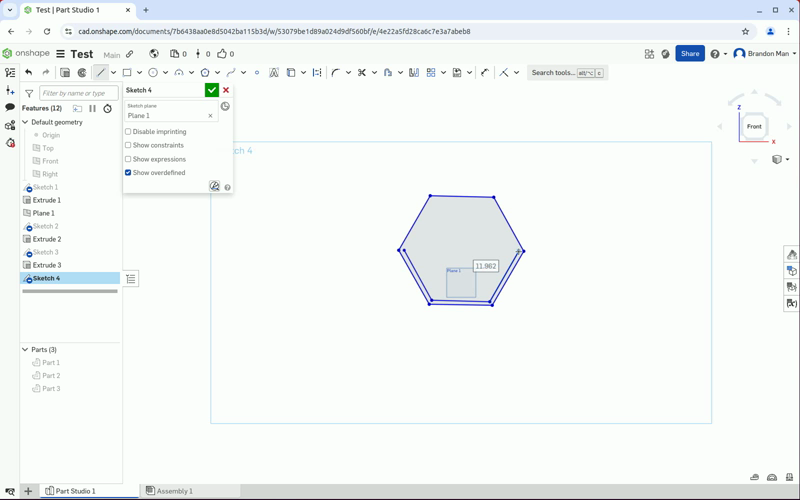
key_down(shift)
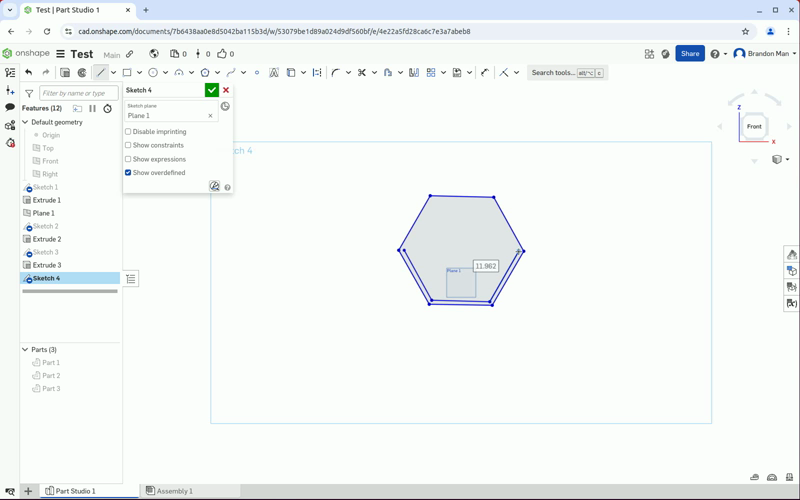
mouse_move(548, 251)
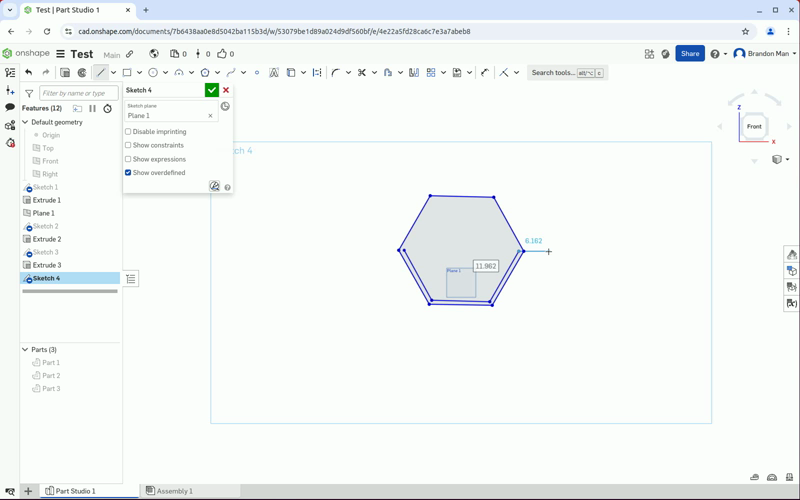
mouse_move(491, 201)
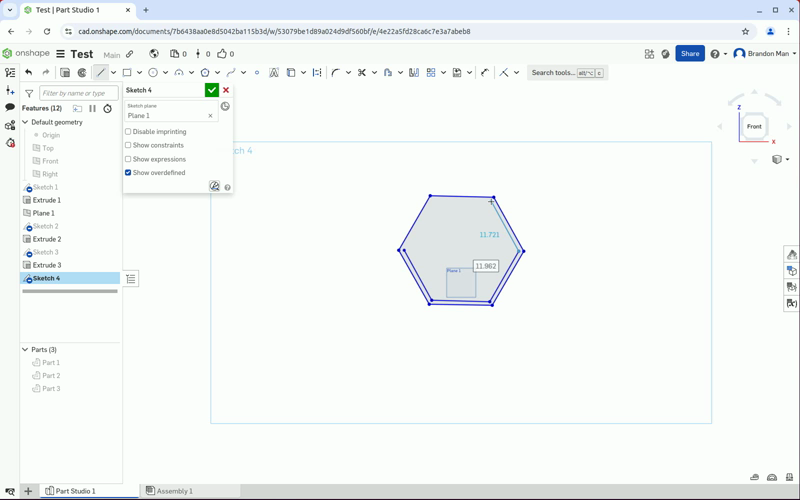
click(491, 201)
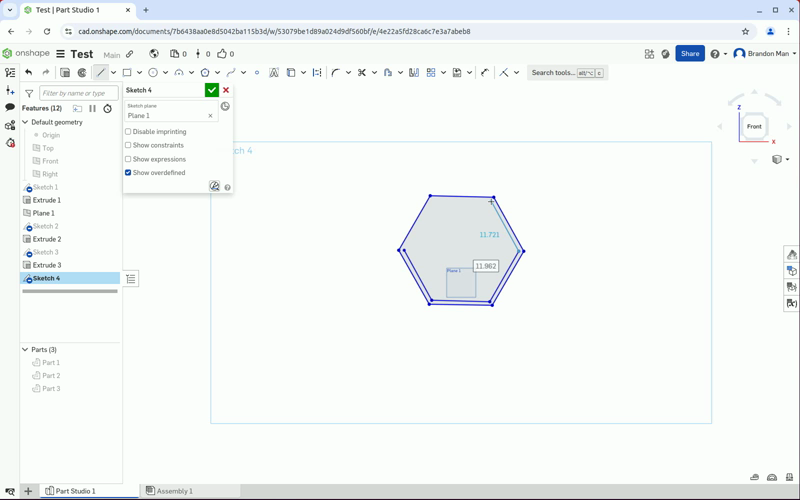
key_up(shift)
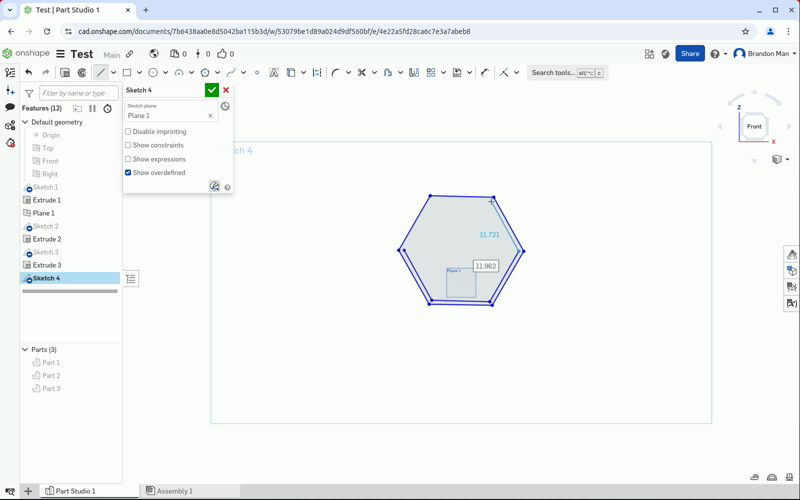
key_down(shift)
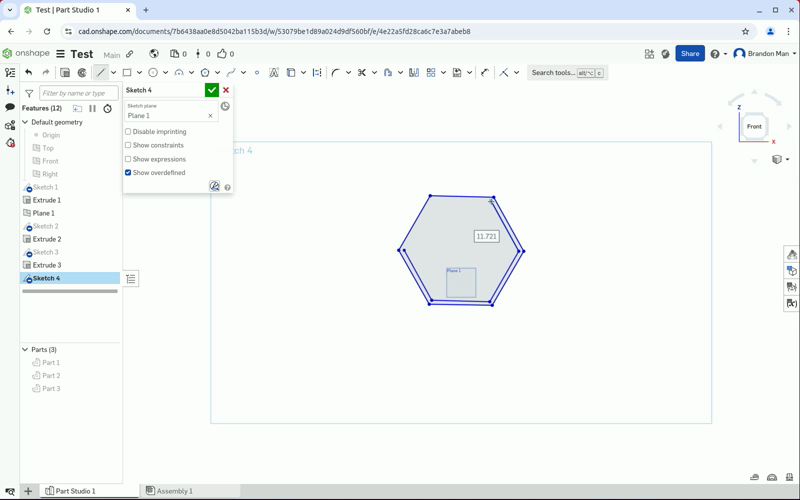
mouse_move(521, 201)
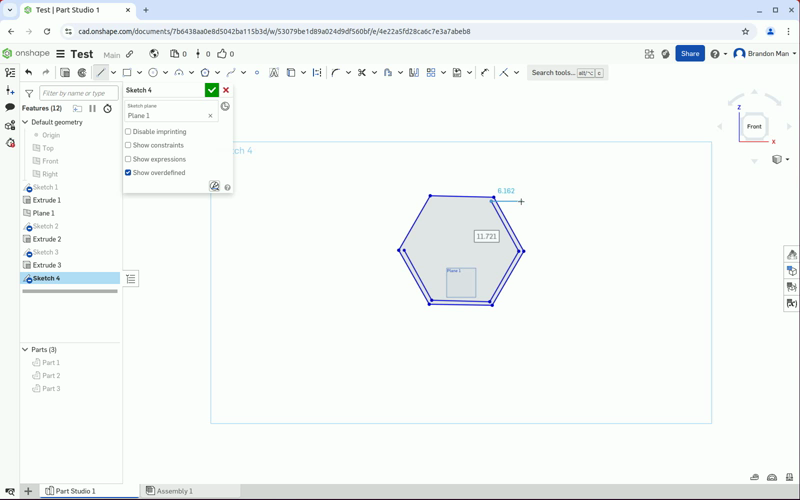
mouse_move(432, 201)
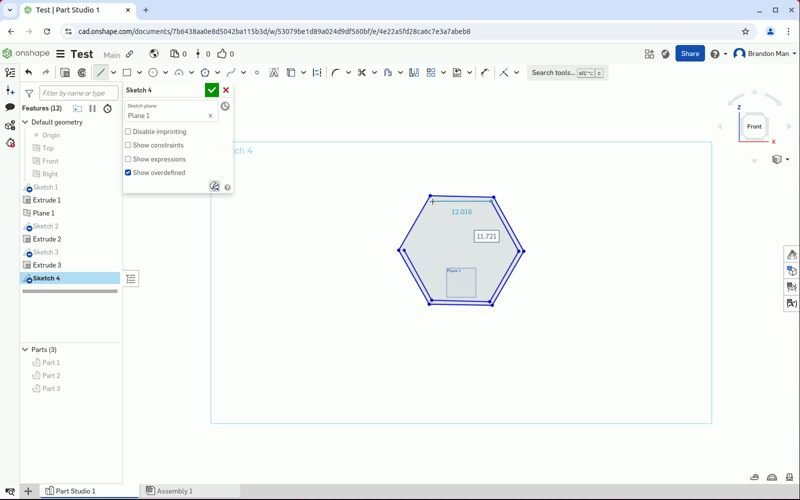
click(432, 201)
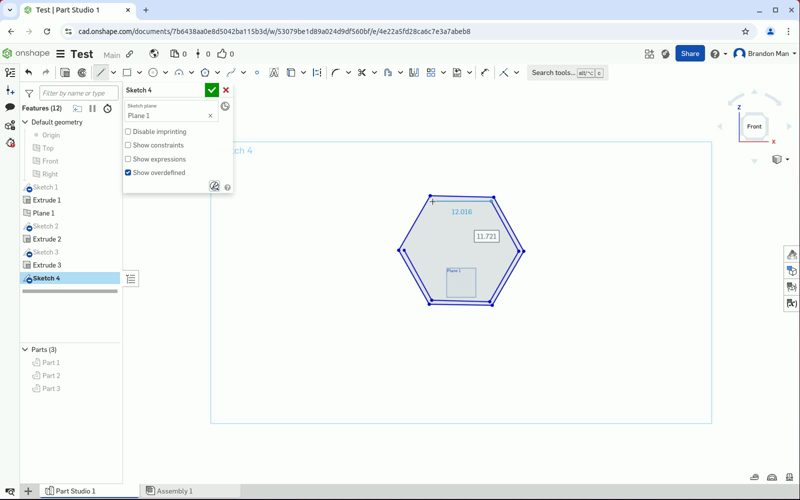
key_up(shift)
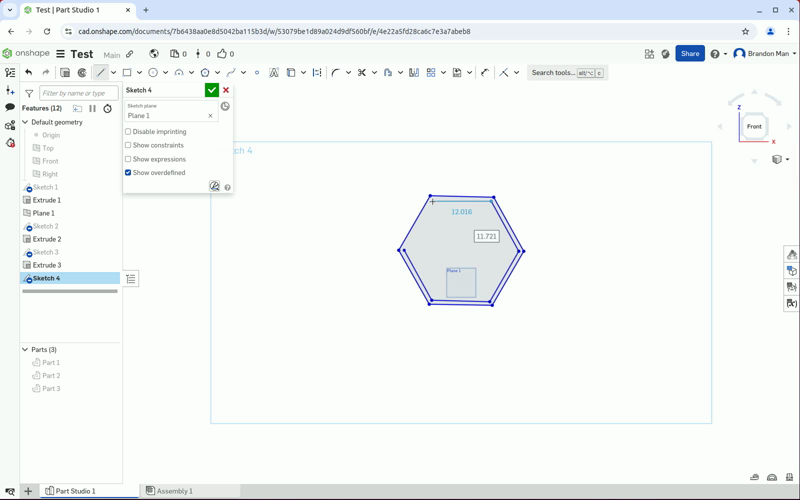
mouse_move(462, 201)
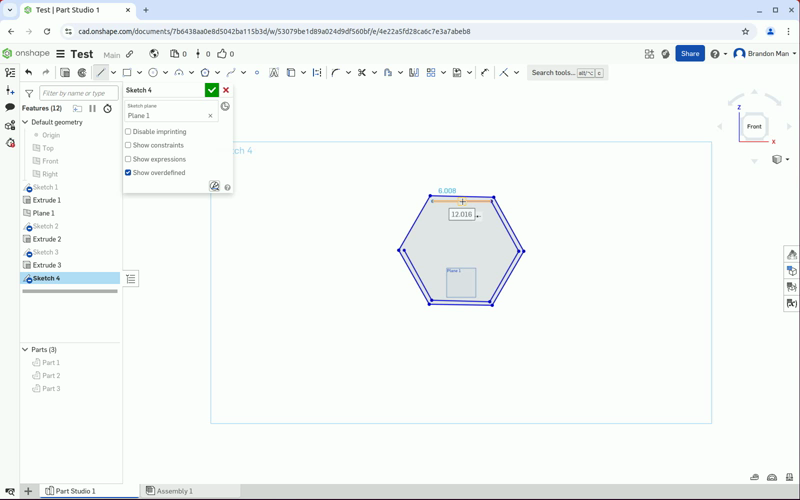
key_down(shift)
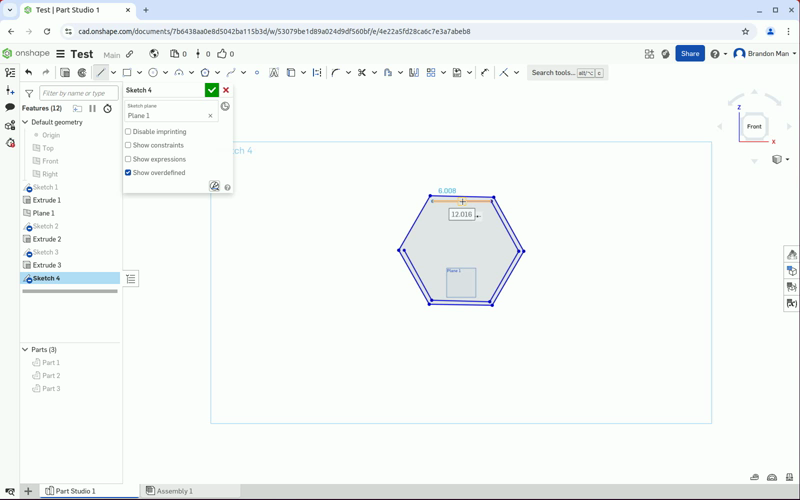
mouse_move(404, 250)
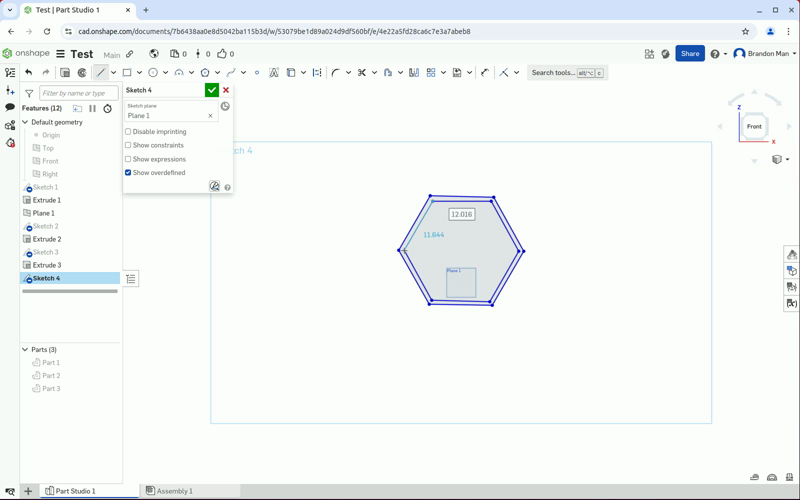
key_up(shift)
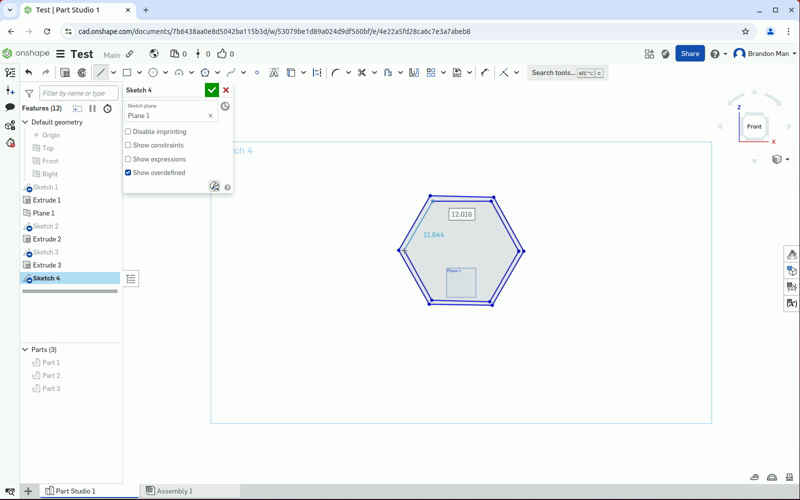
click(404, 250)
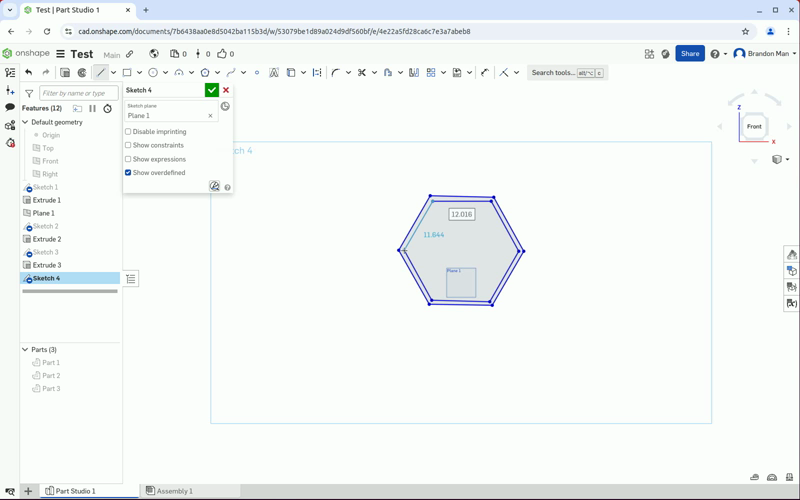
key(esc)
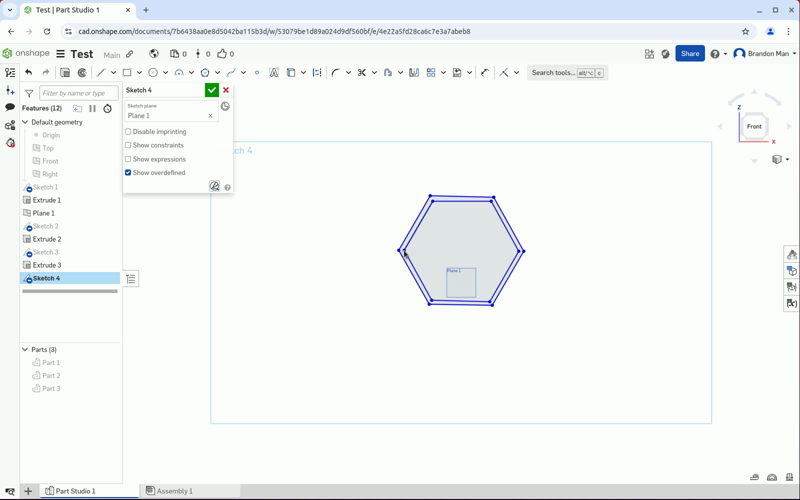
mouse_move(430, 303)
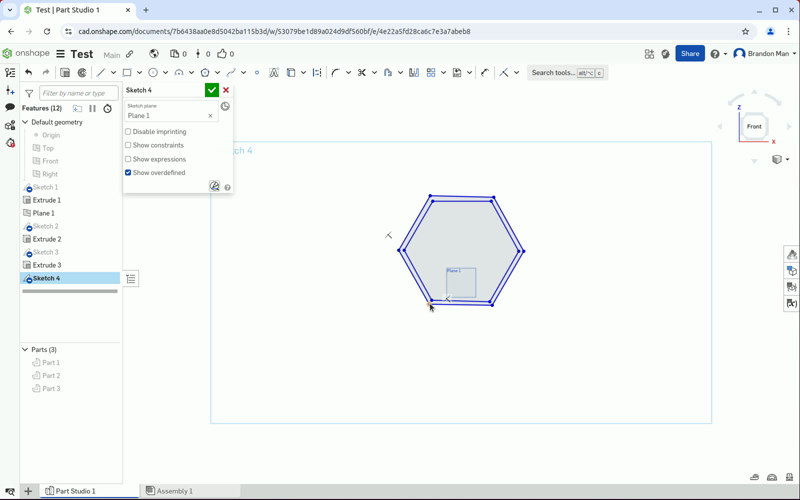
scroll(6)
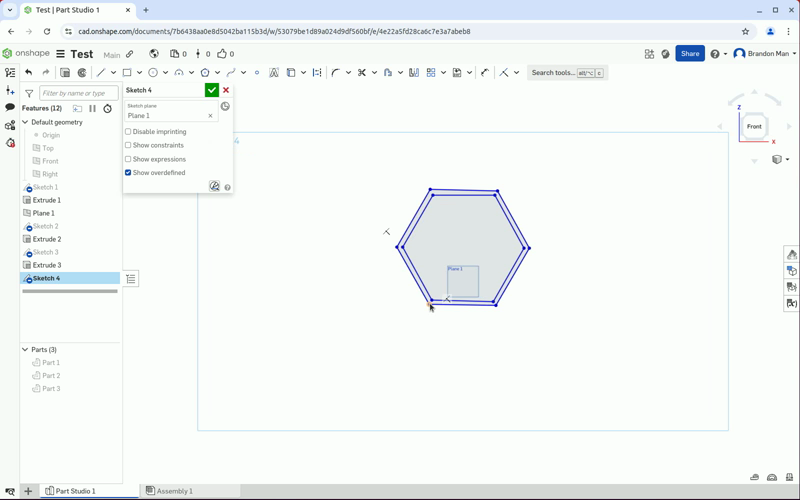
scroll(6)
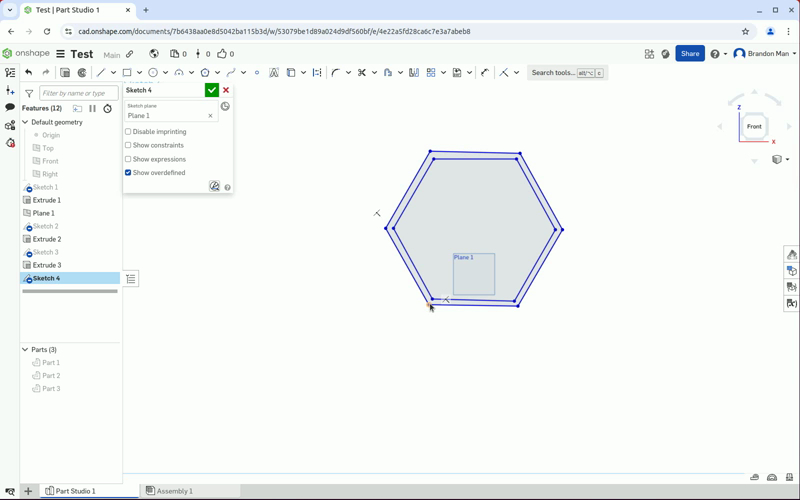
scroll(6)
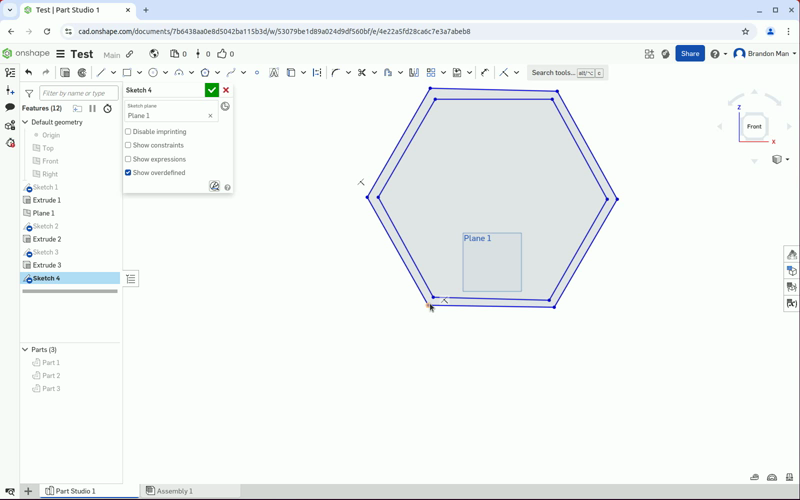
scroll(6)
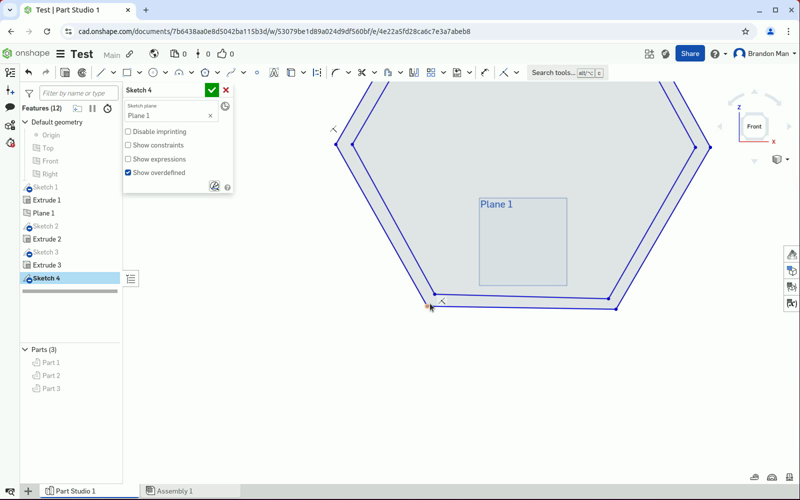
scroll(6)
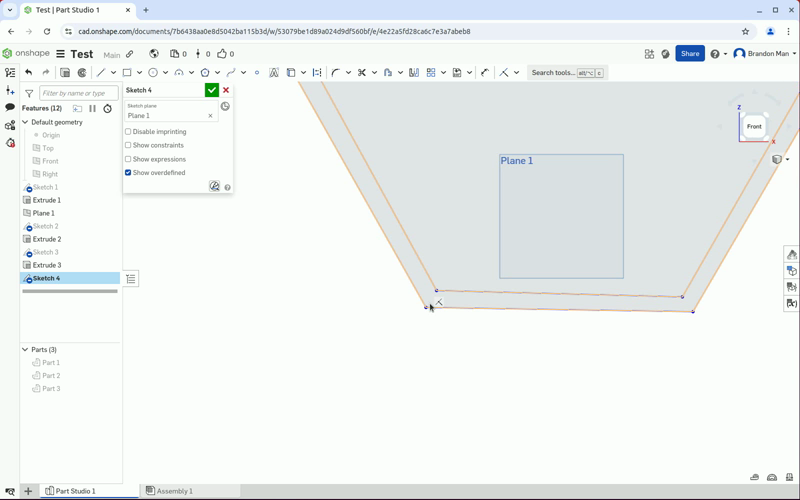
scroll(6)
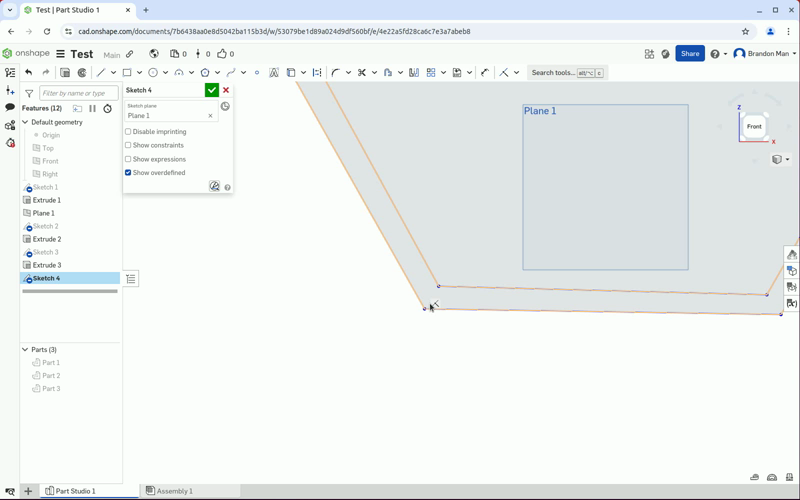
scroll(6)
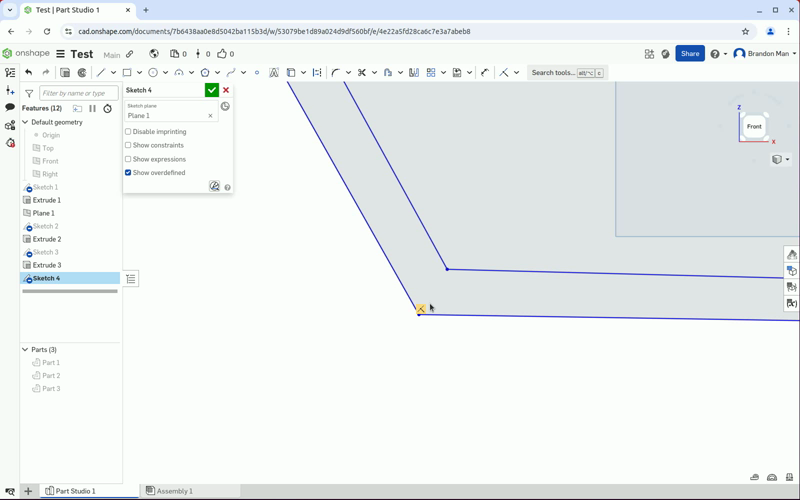
click(430, 303)
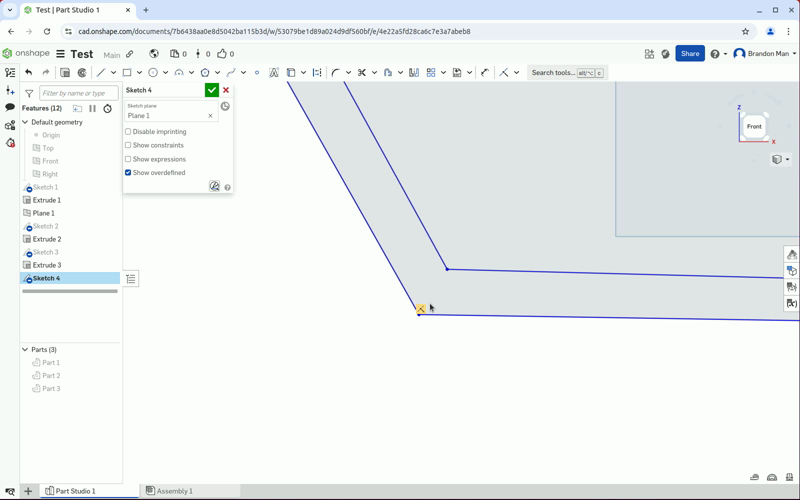
scroll(-6)
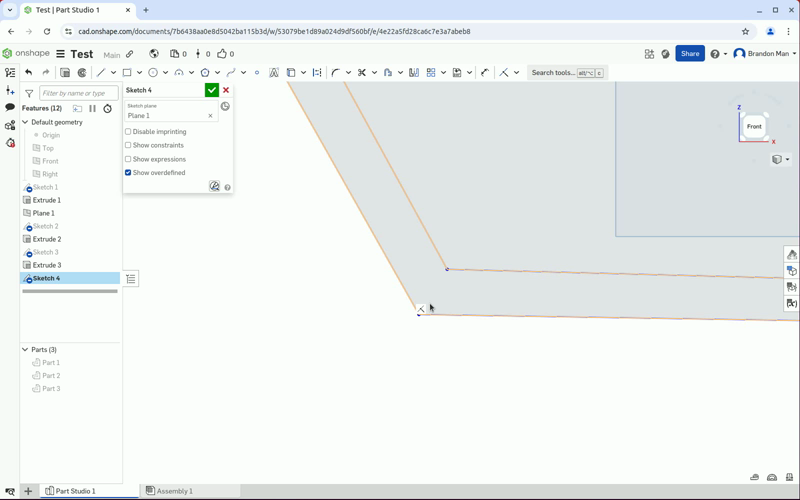
scroll(-6)
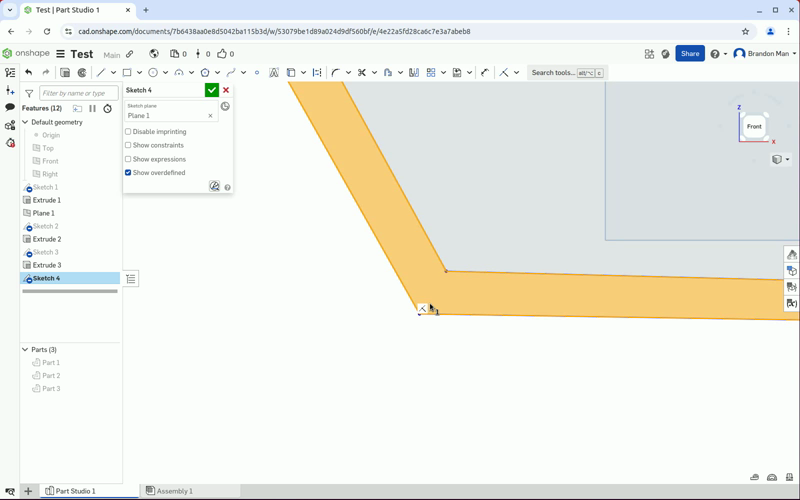
scroll(-6)
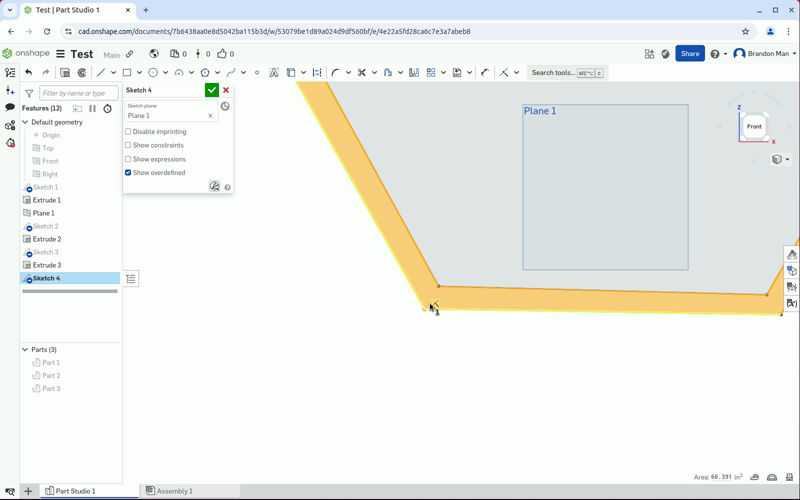
scroll(-6)
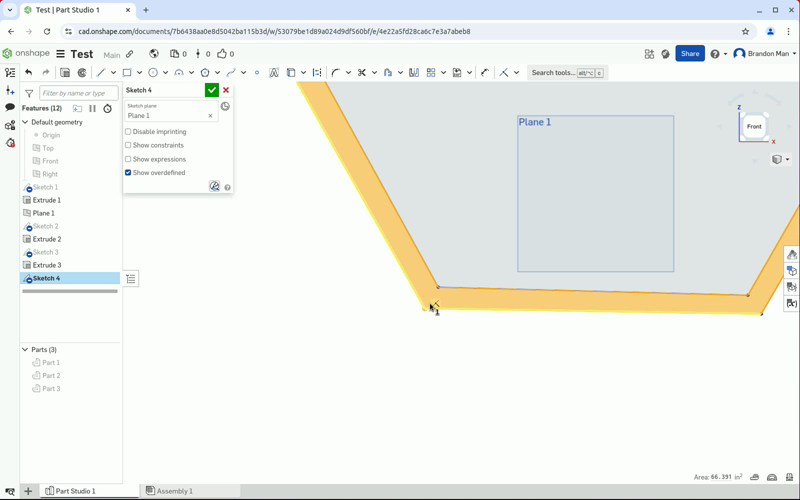
scroll(-6)
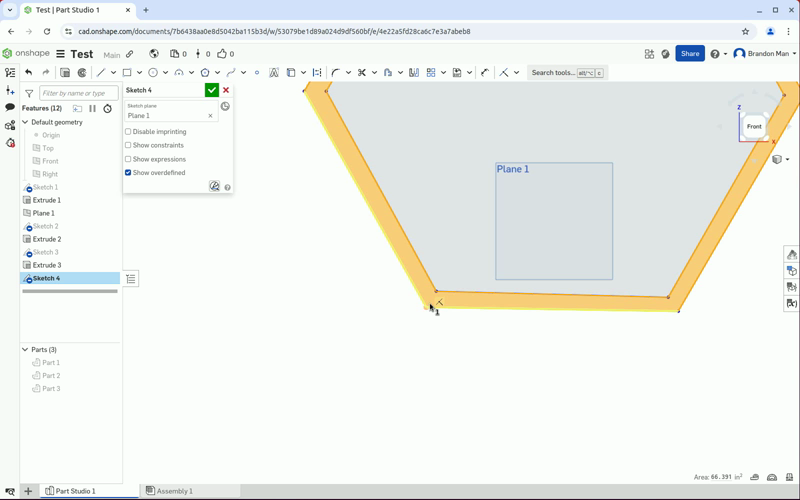
scroll(-6)
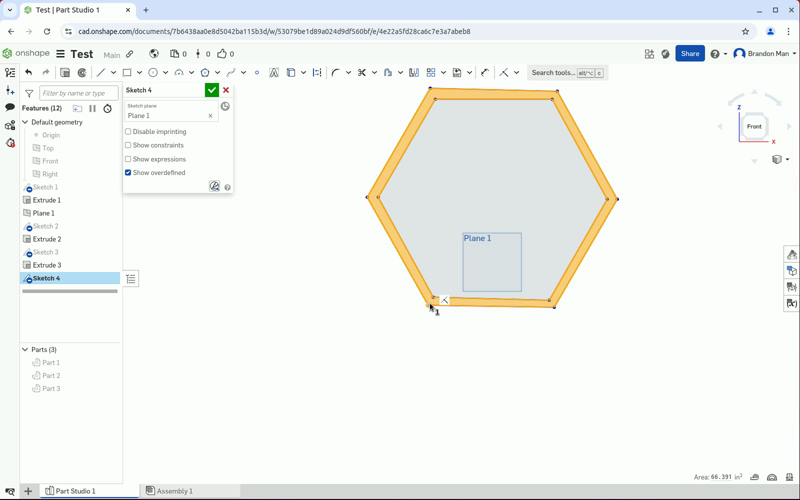
scroll(-6)
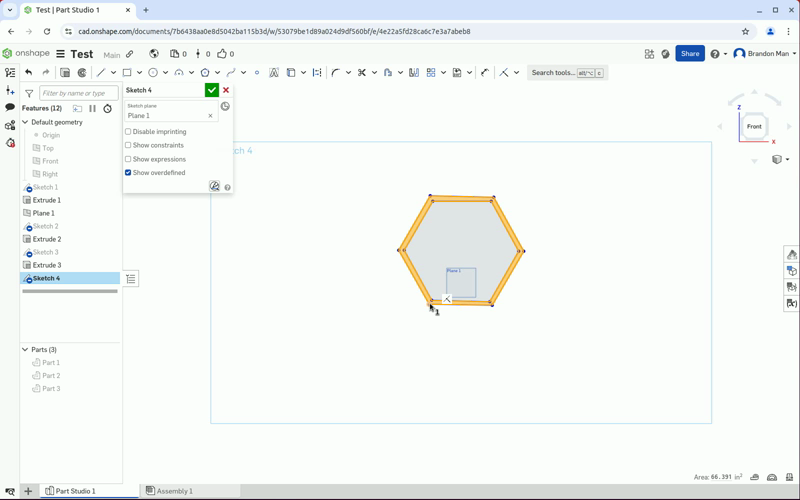
mouse_move(73, 352)
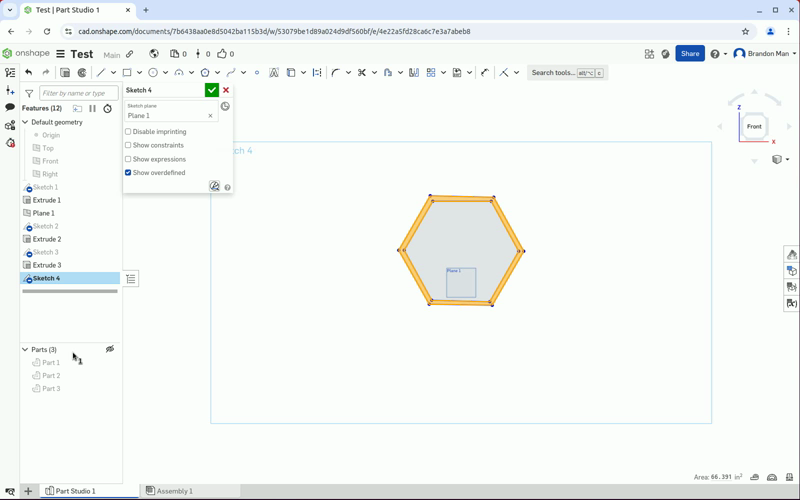
key(shift+y)
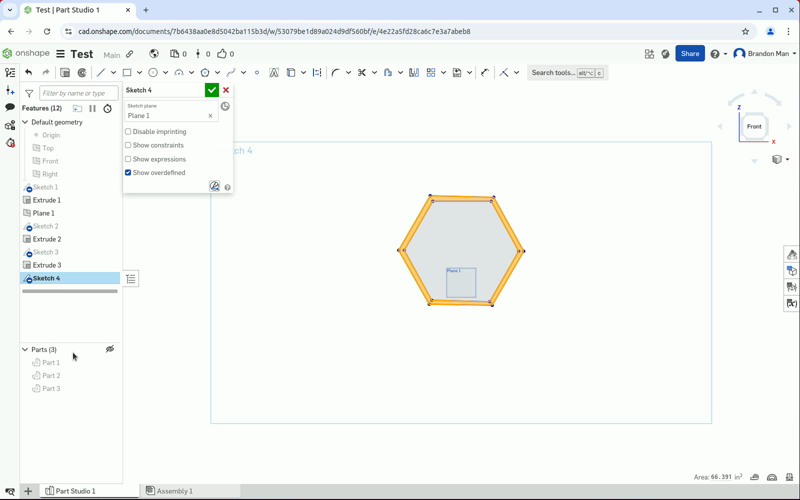
key(shift+e)
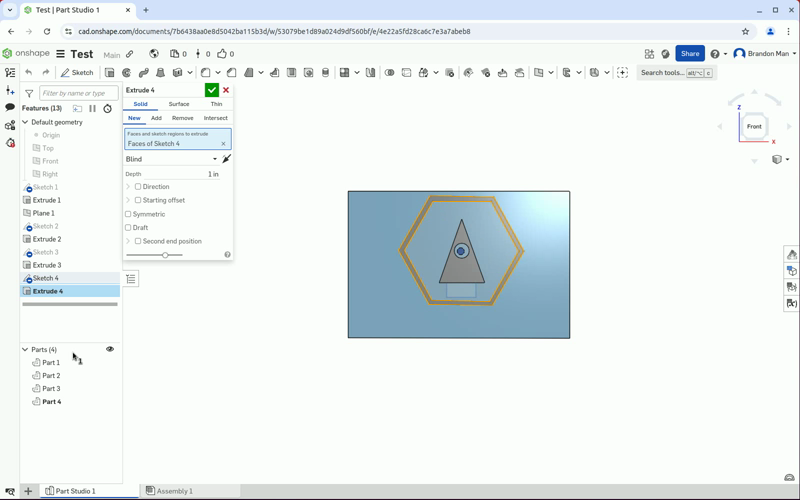
mouse_move(143, 106)
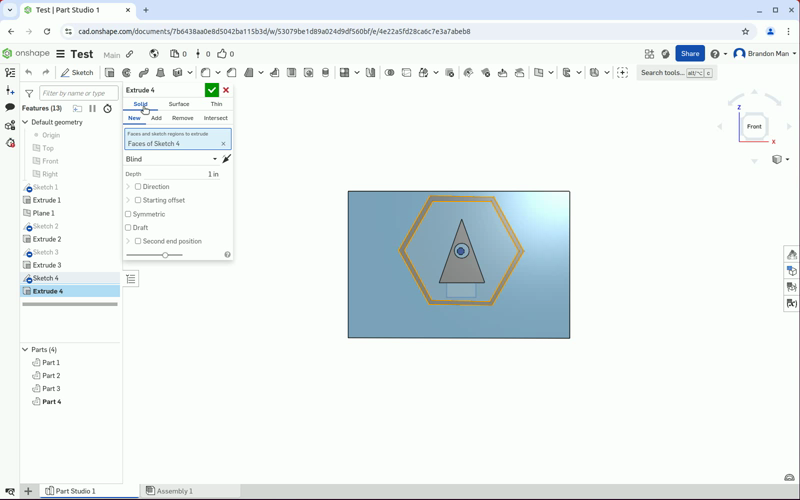
click(143, 106)
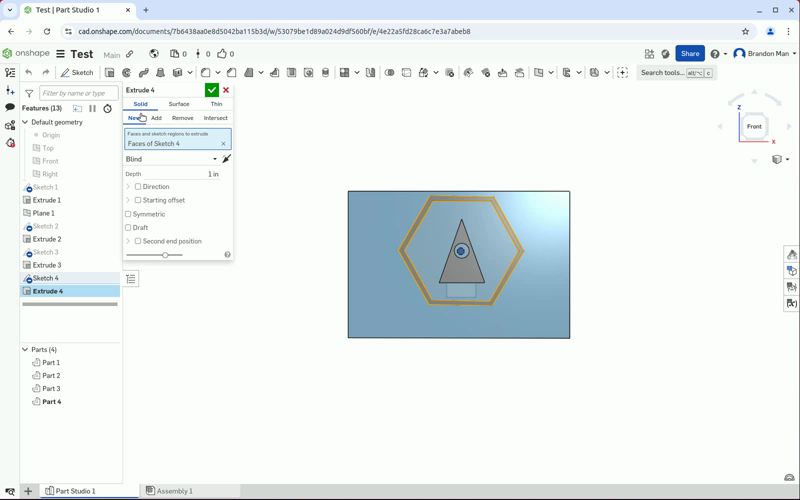
mouse_move(137, 120)
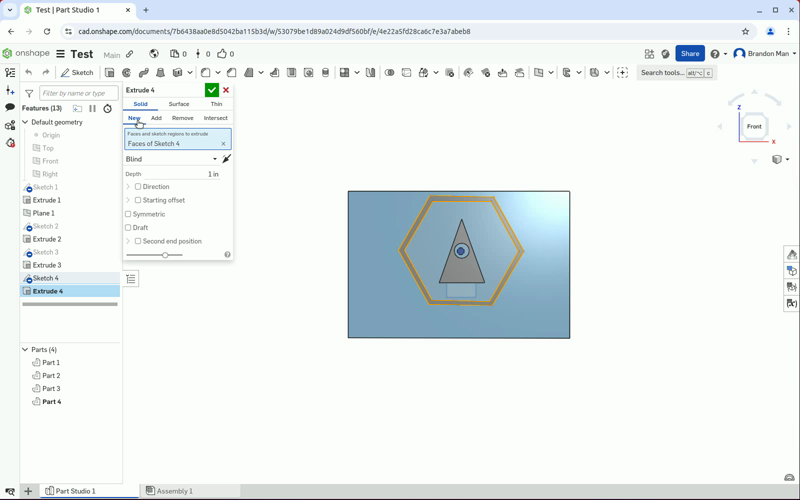
click(137, 120)
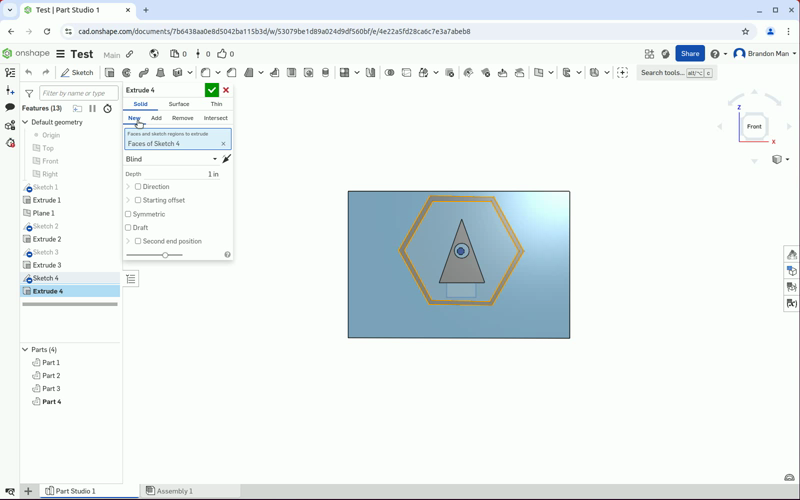
key(tab, 4)
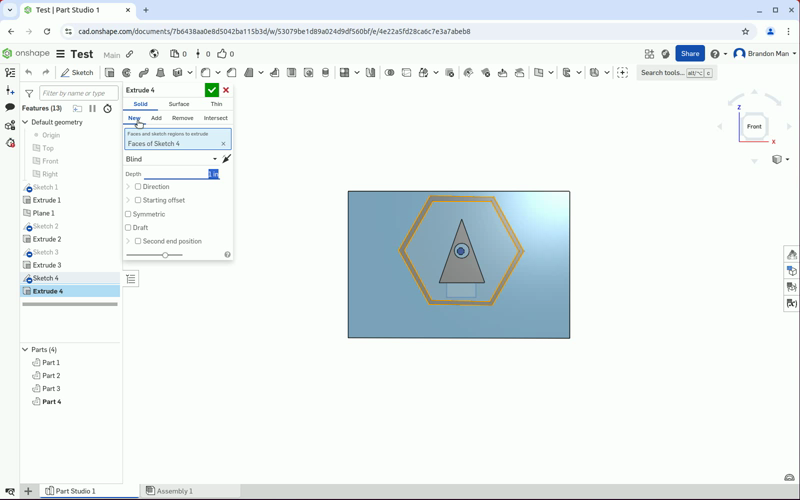
text(3.129)
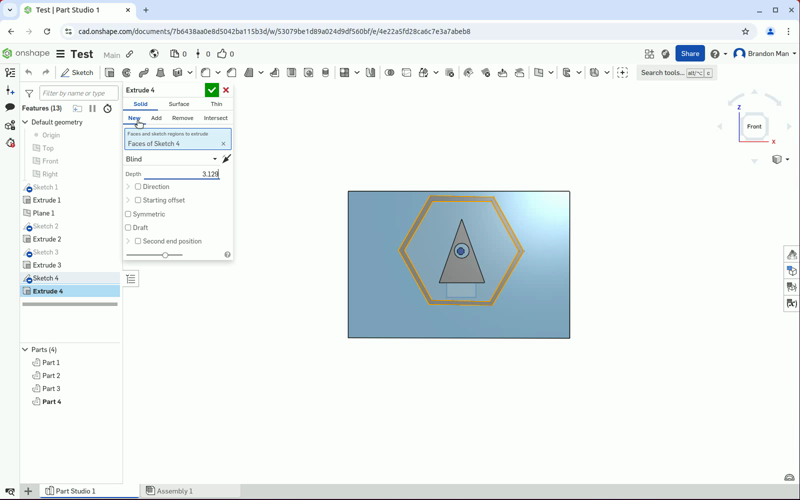
key(enter)
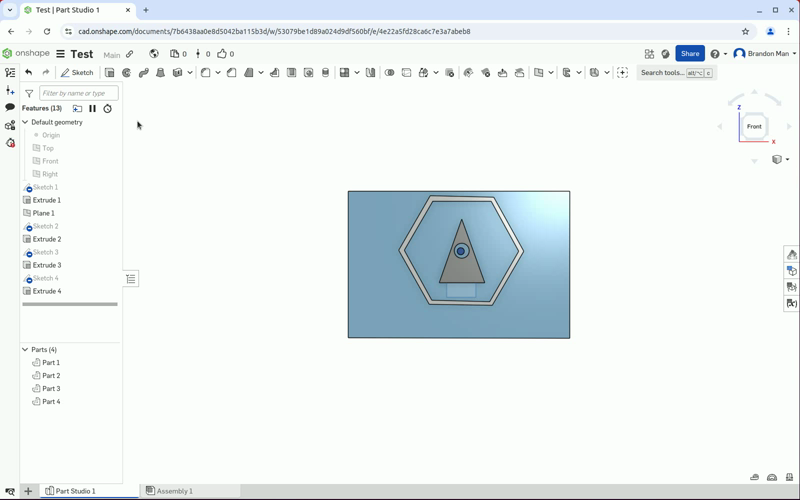
key(shift+h)
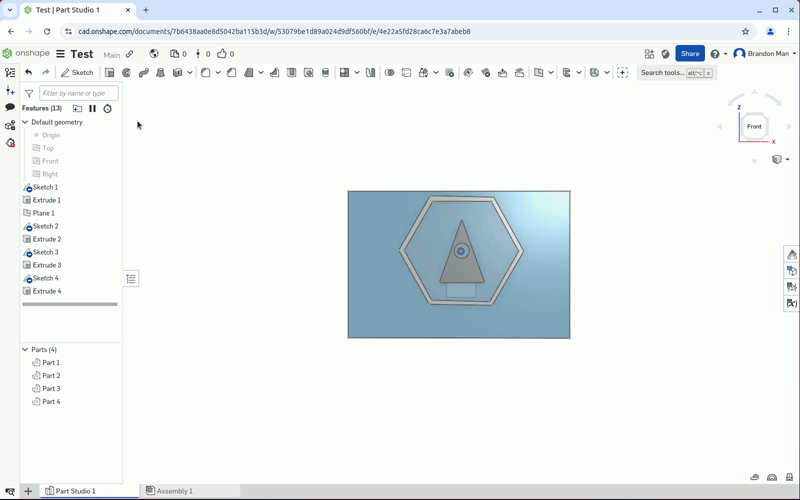
key(shift+h)
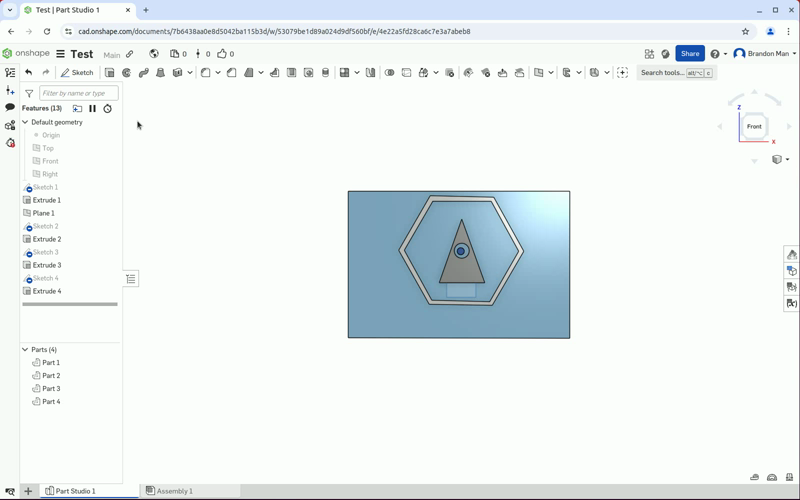
mouse_move(73, 189)
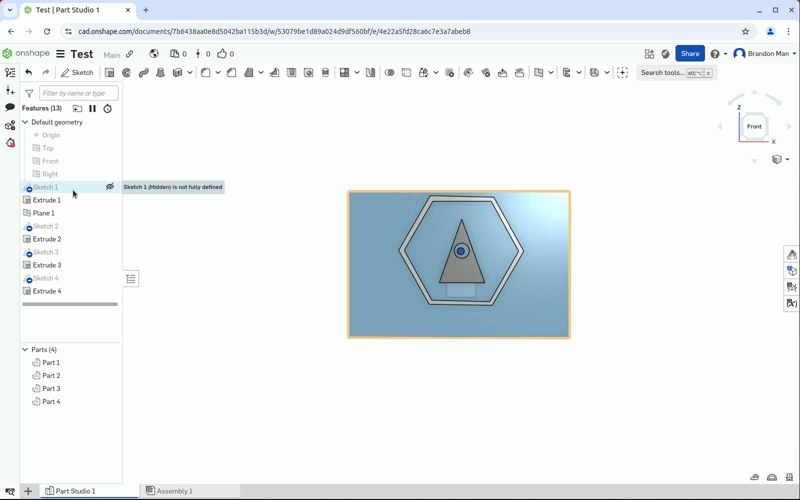
click(73, 189)
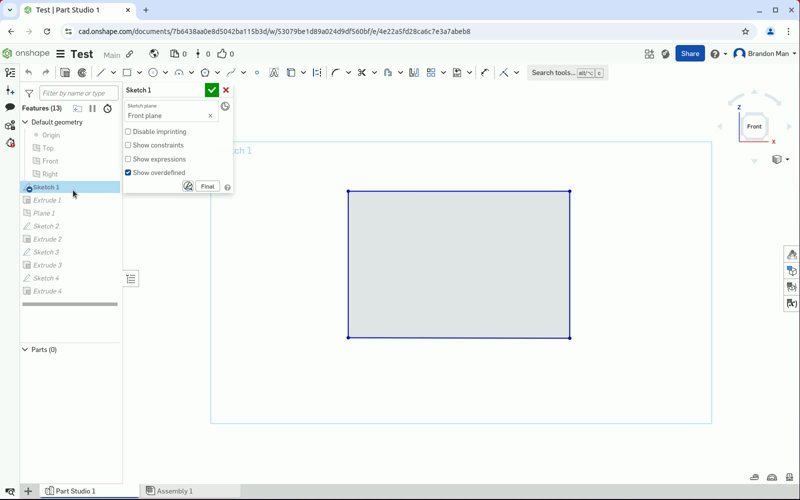
mouse_move(229, 92)
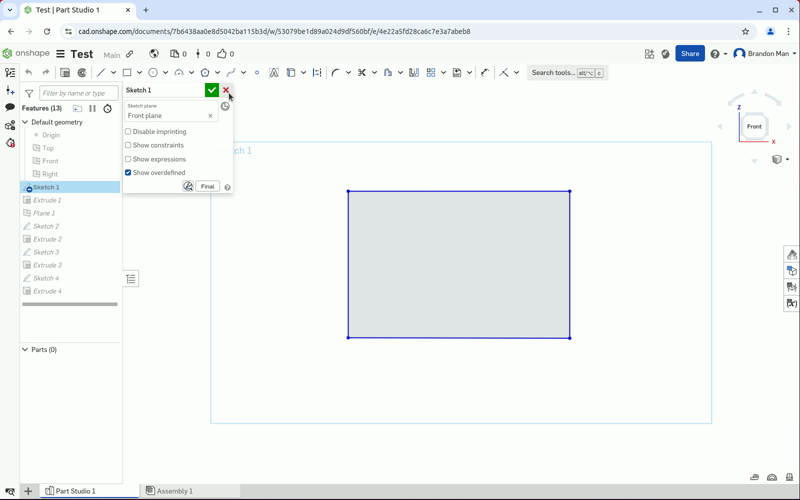
click(229, 92)
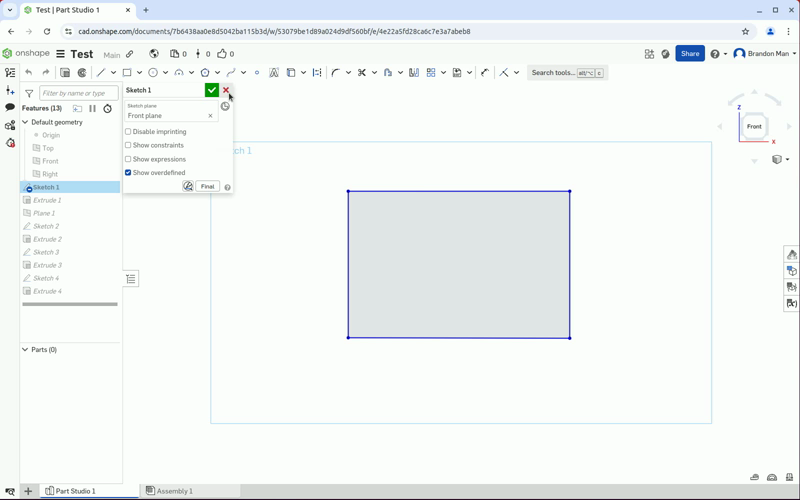
key(shift+s)
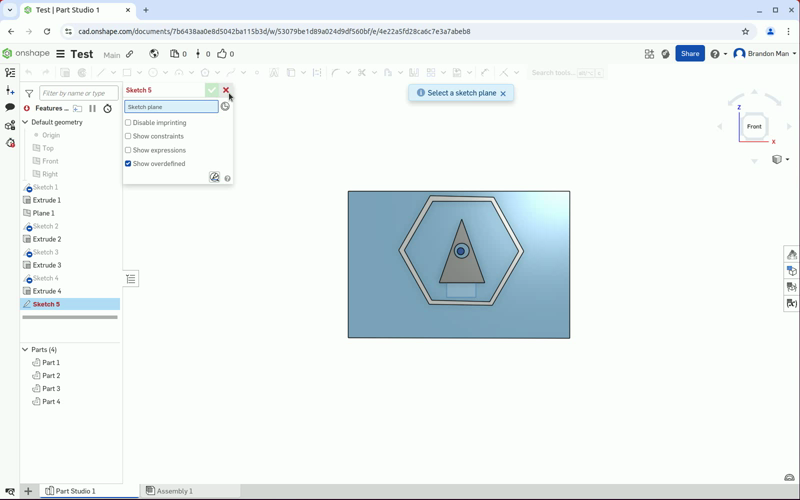
mouse_move(73, 215)
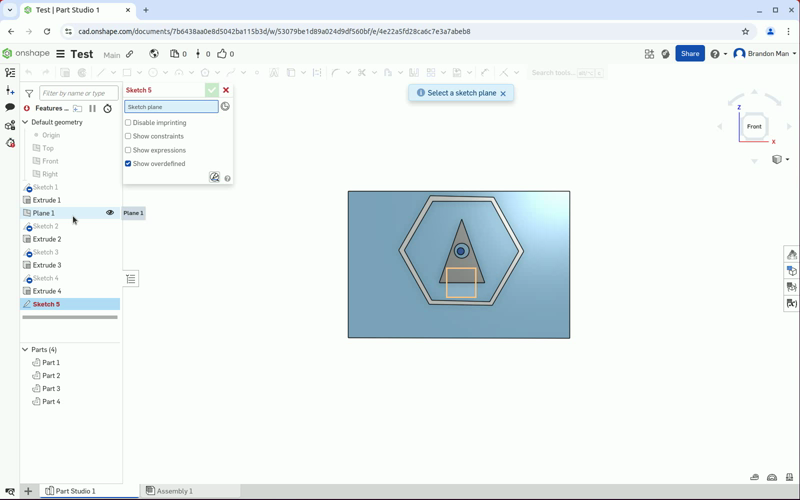
click(73, 215)
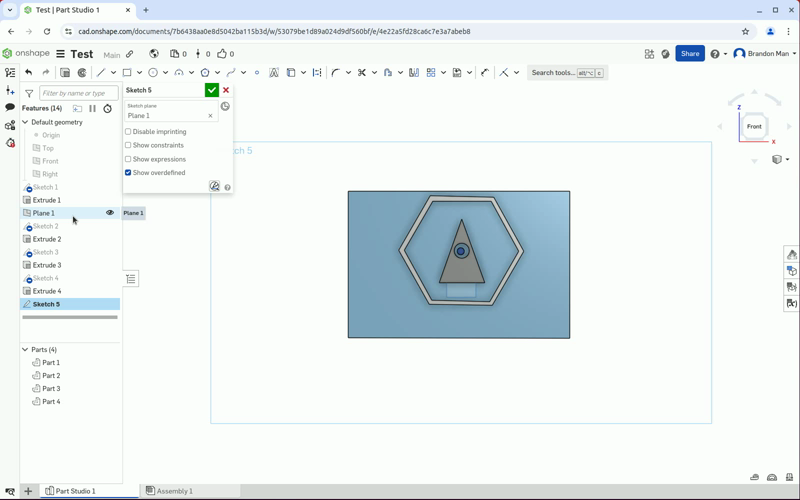
mouse_move(73, 352)
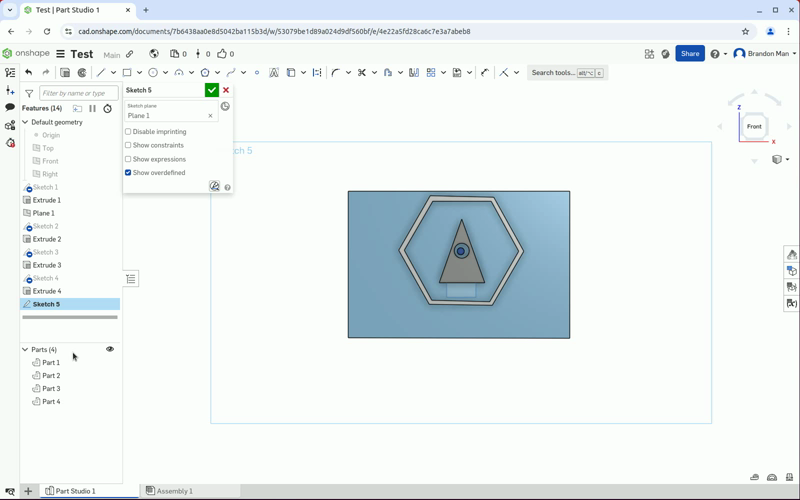
key(y)
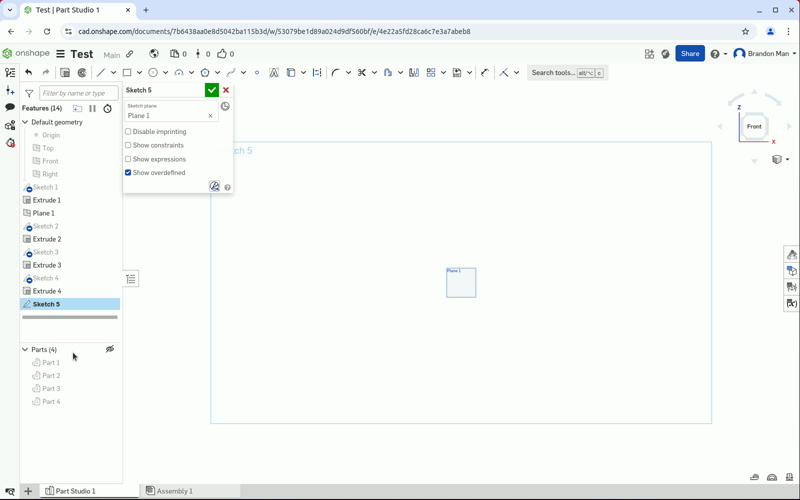
key(c)
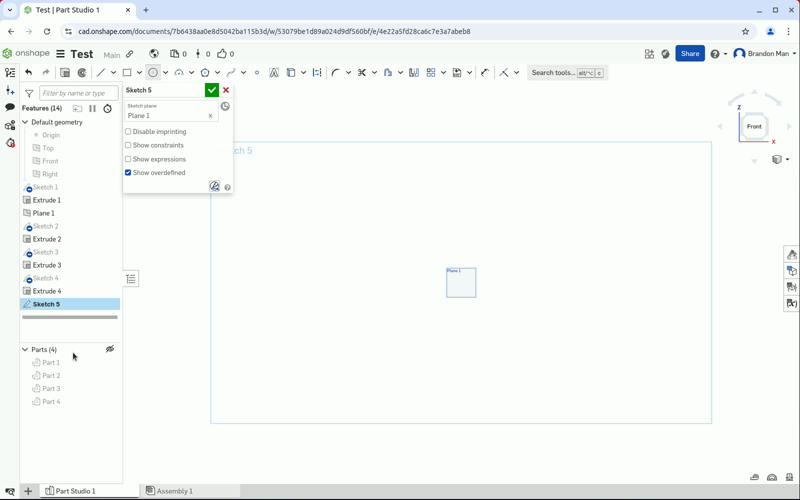
key_down(shift)
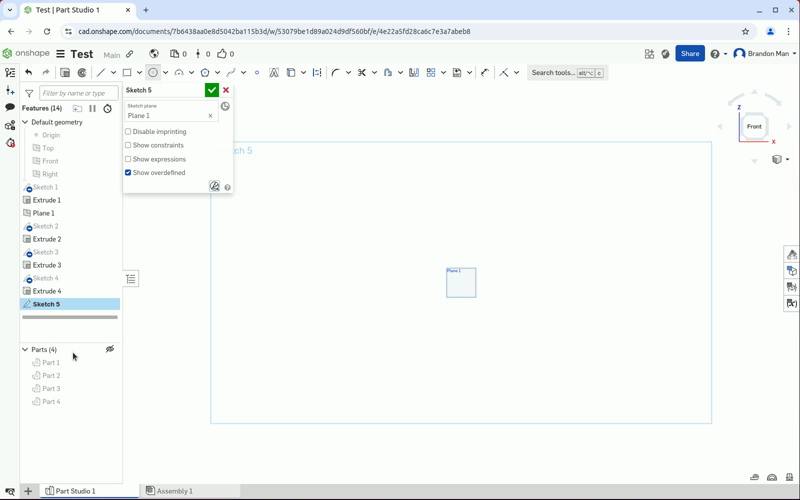
mouse_move(461, 250)
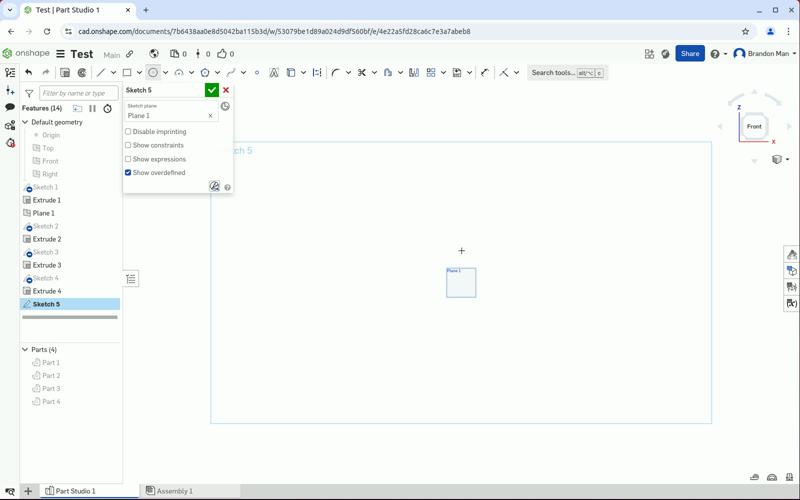
click(461, 250)
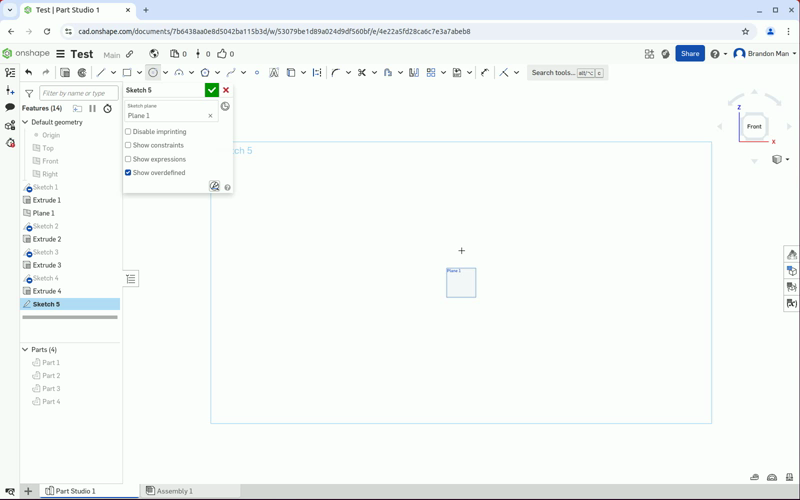
key_up(shift)
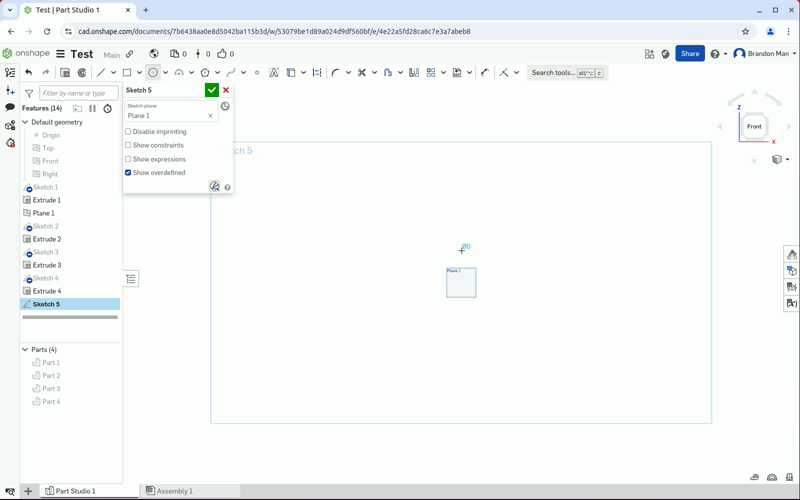
mouse_move(511, 250)
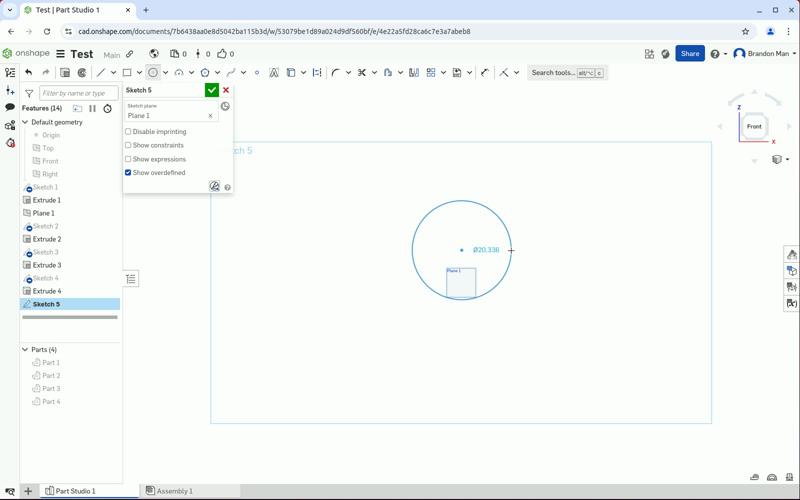
click(511, 250)
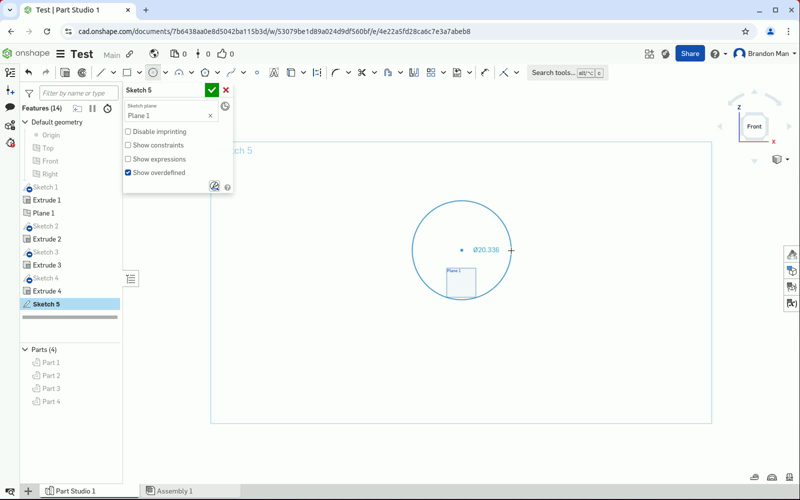
key(esc)
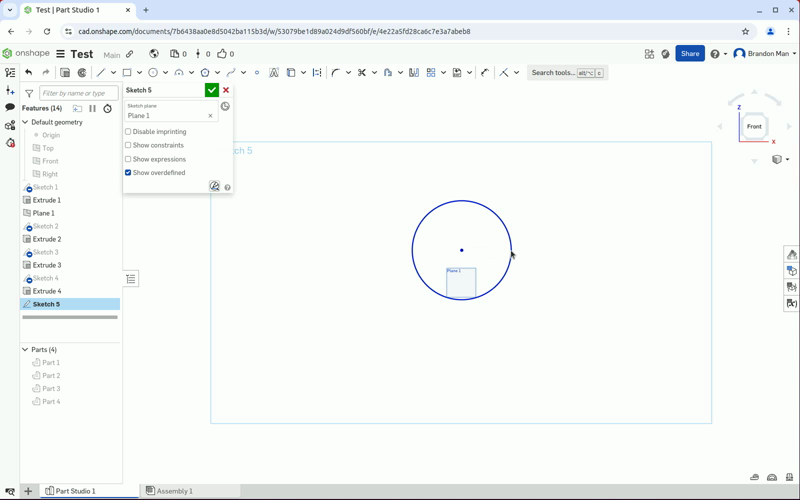
key(c)
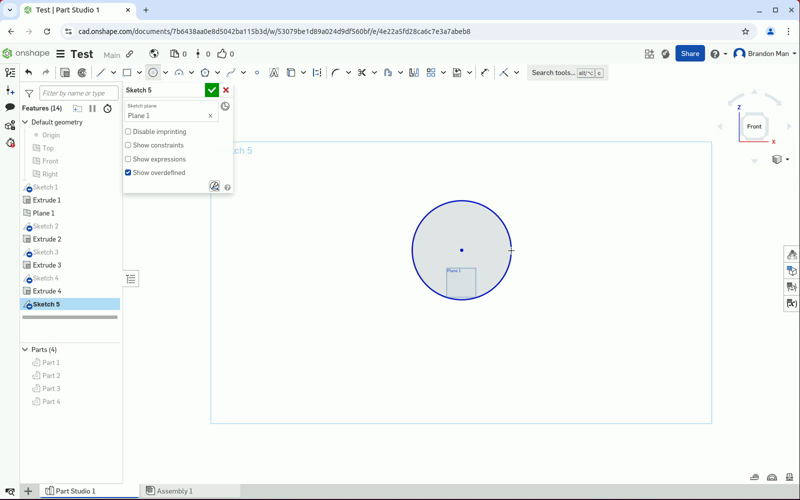
key_down(shift)
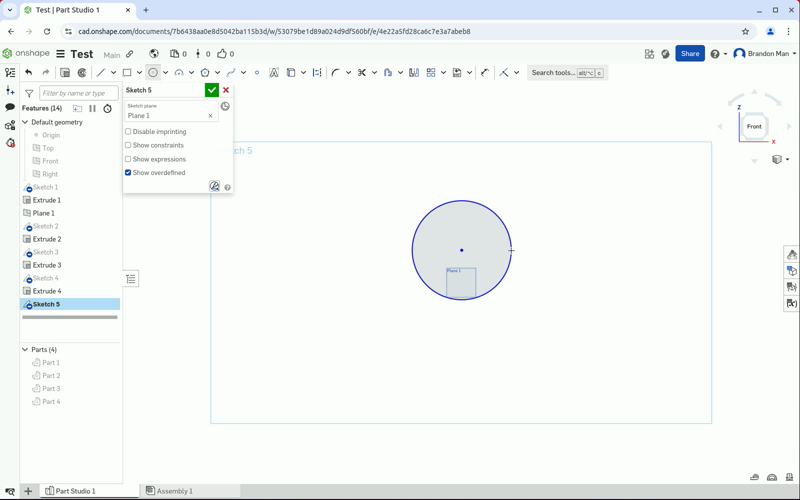
mouse_move(461, 250)
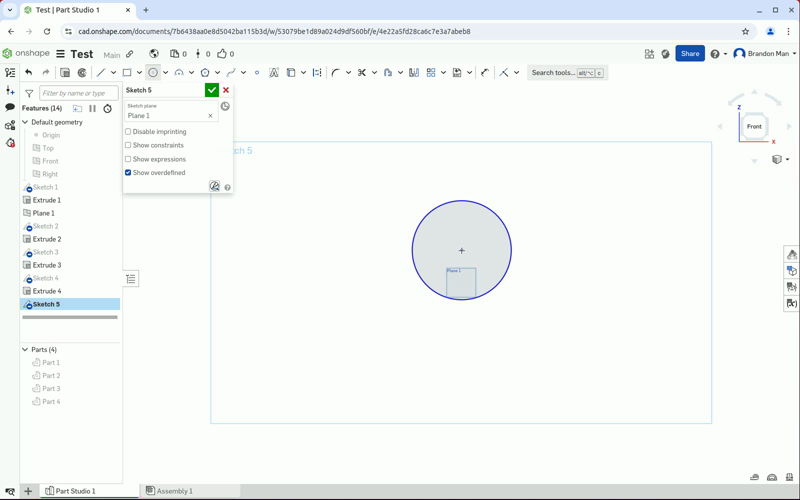
click(461, 250)
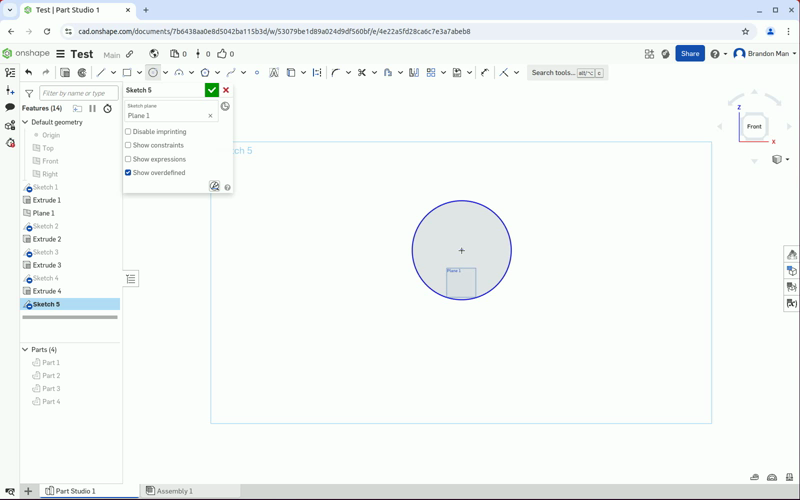
key_up(shift)
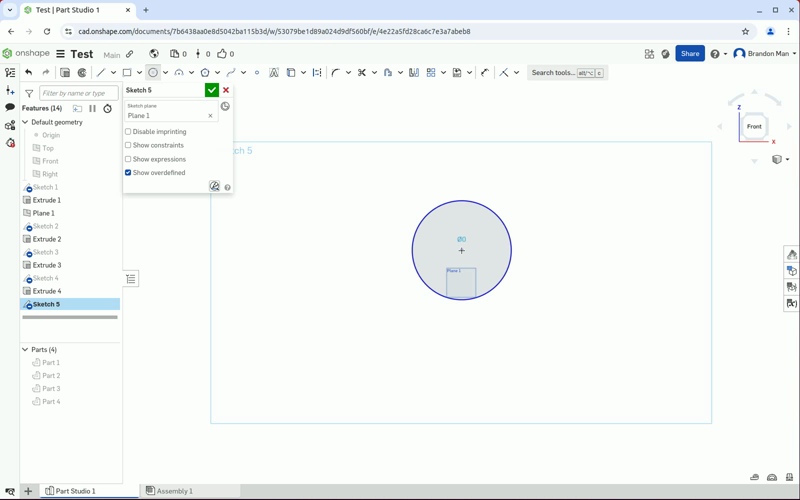
mouse_move(508, 250)
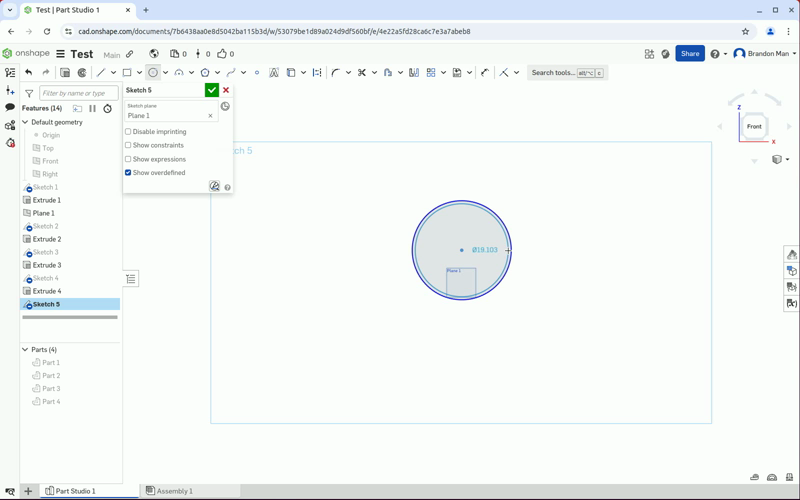
scroll(6)
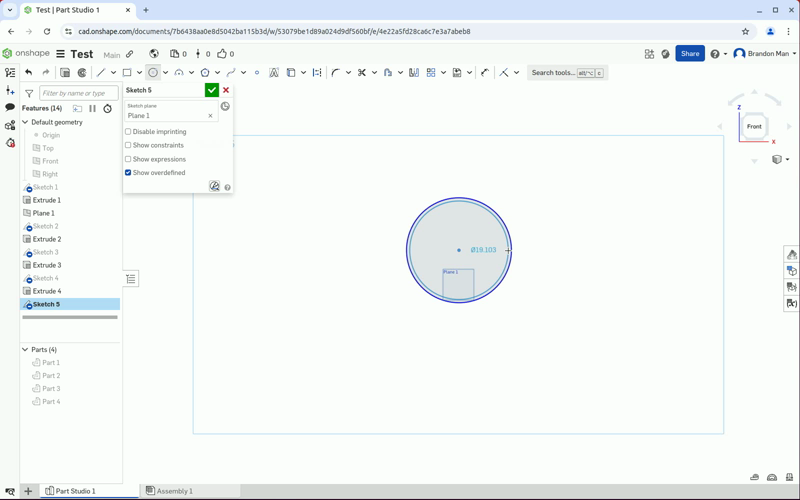
scroll(6)
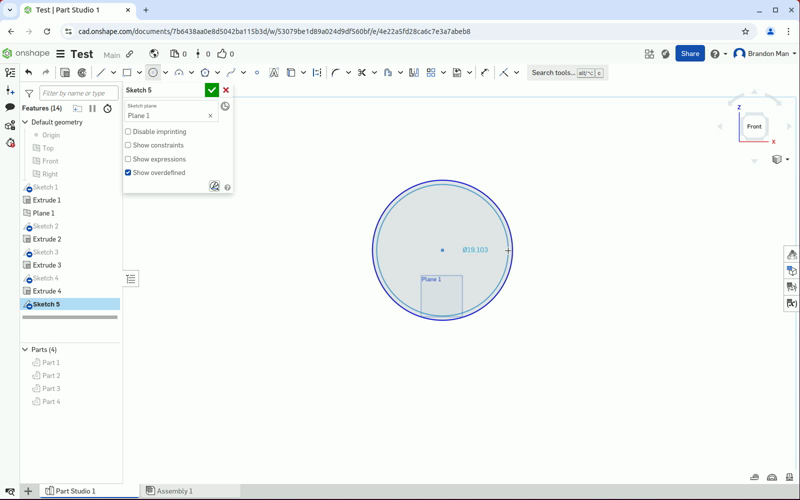
scroll(6)
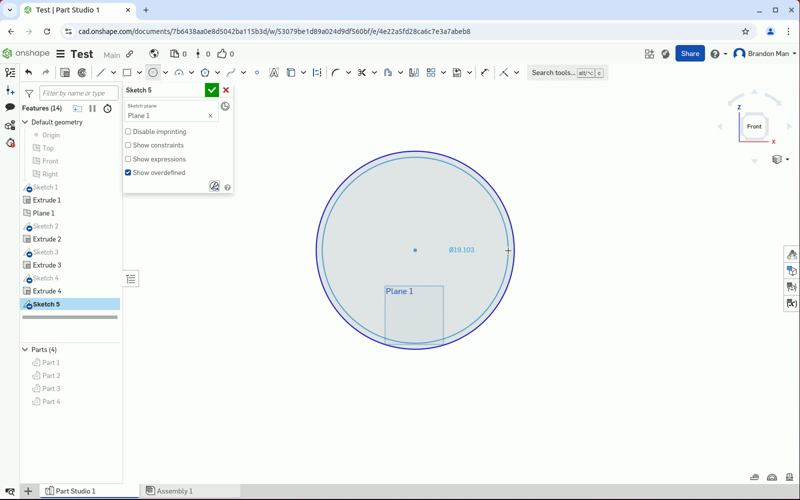
scroll(6)
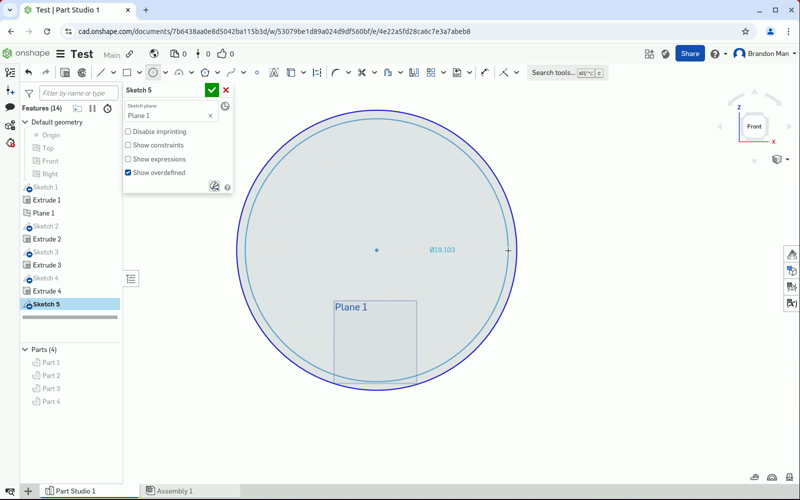
scroll(6)
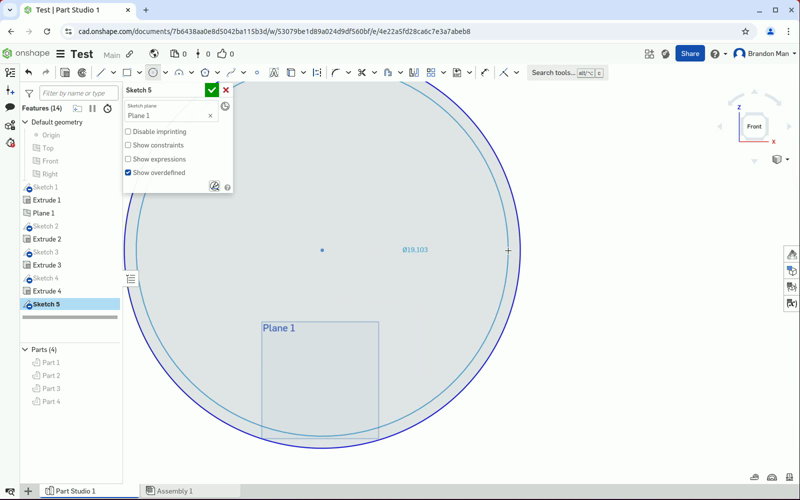
scroll(6)
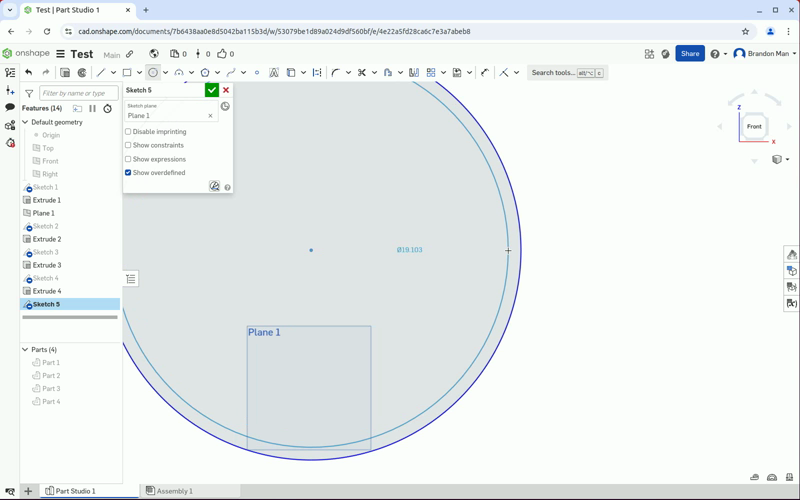
scroll(6)
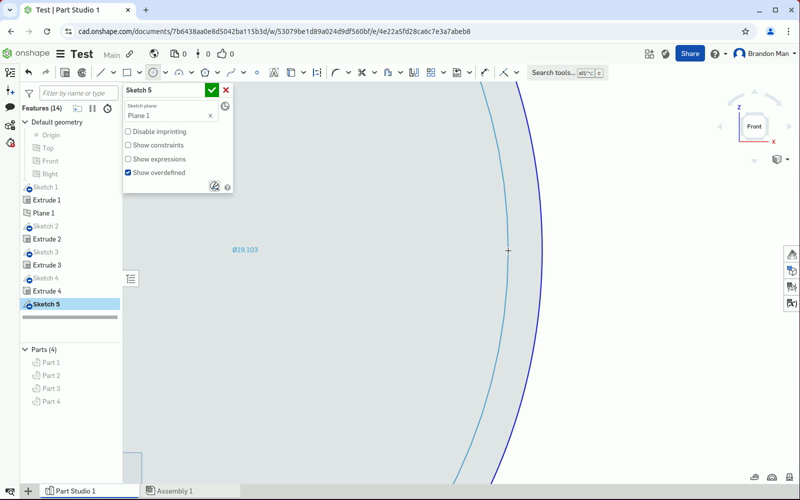
click(508, 250)
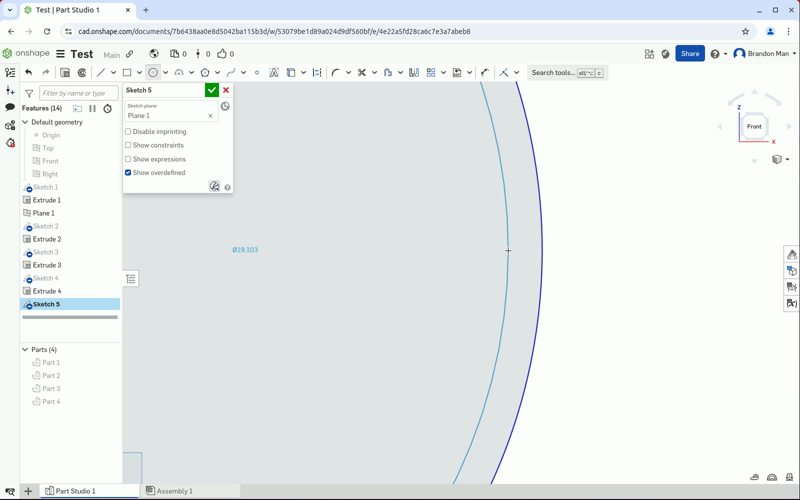
scroll(-6)
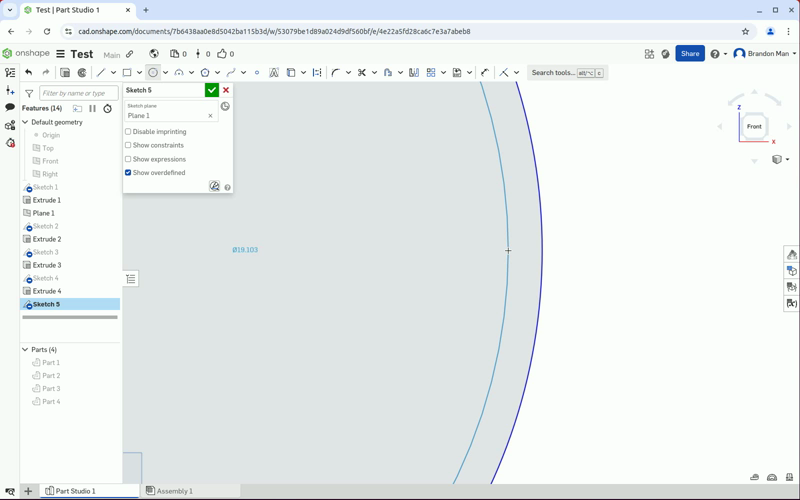
scroll(-6)
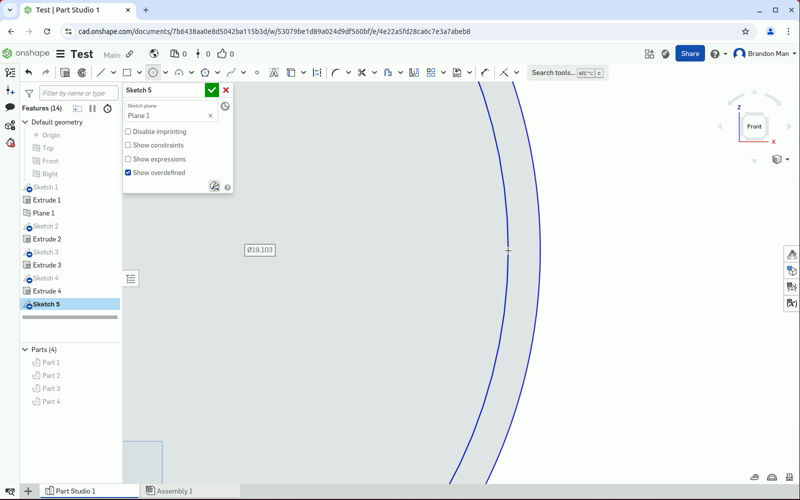
scroll(-6)
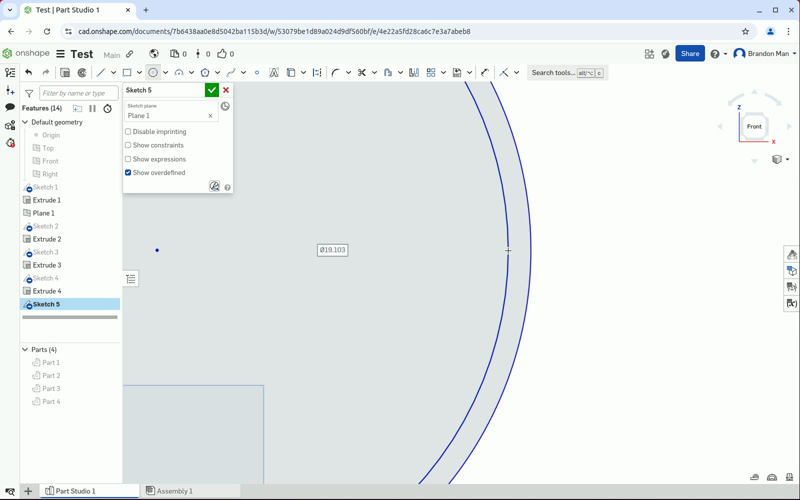
scroll(-6)
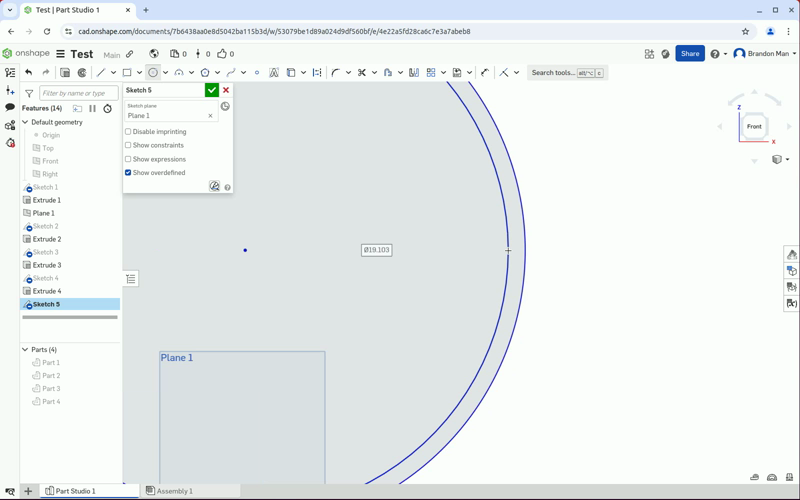
scroll(-6)
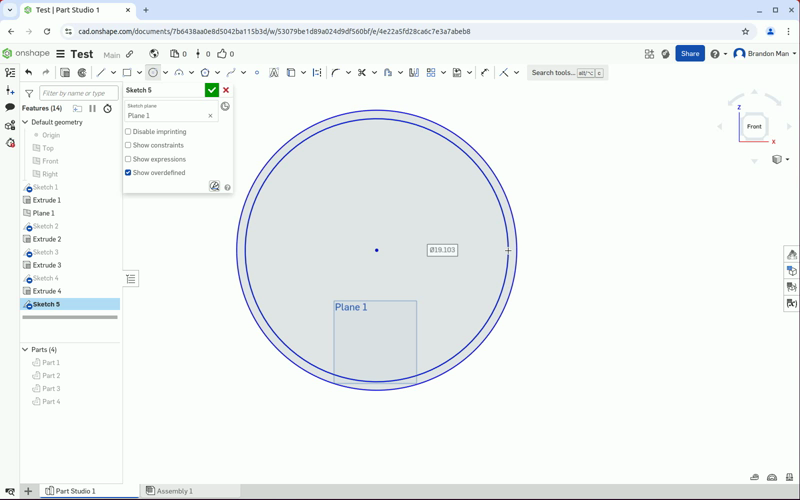
scroll(-6)
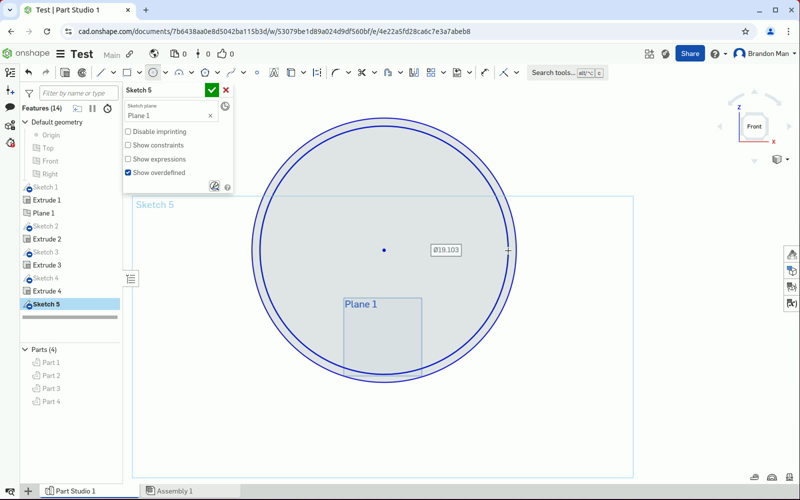
scroll(-6)
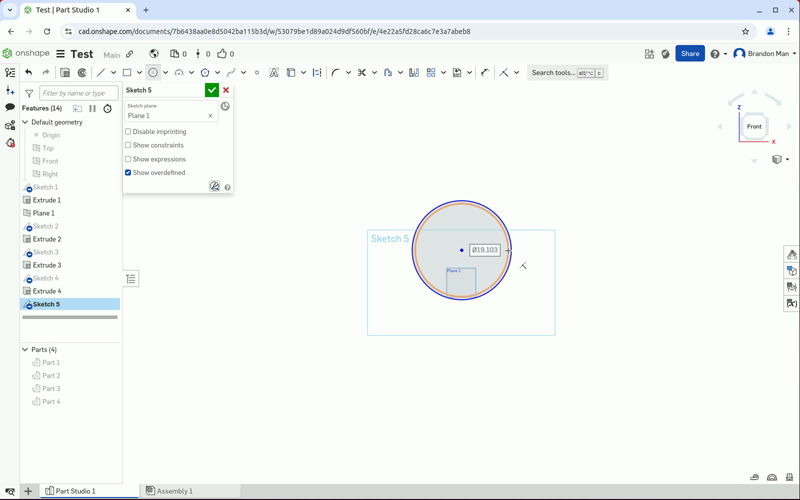
key(esc)
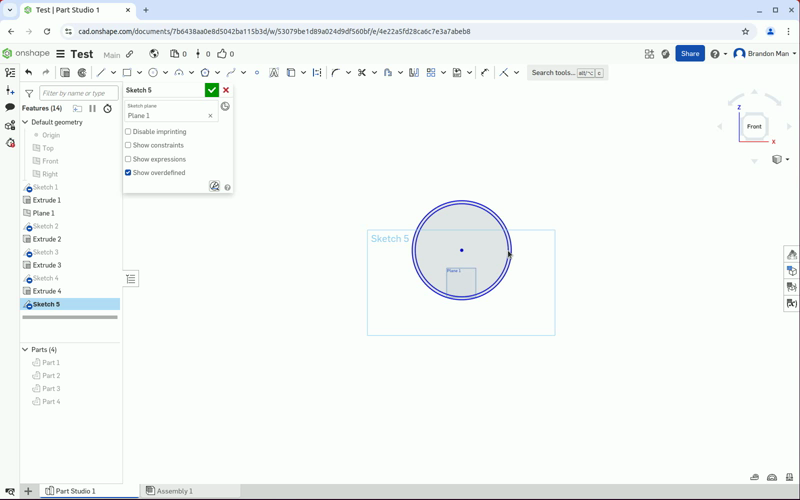
mouse_move(478, 205)
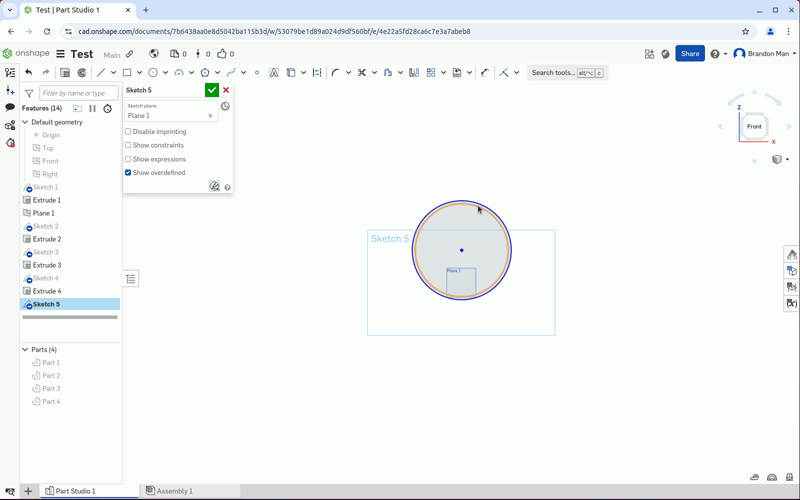
scroll(6)
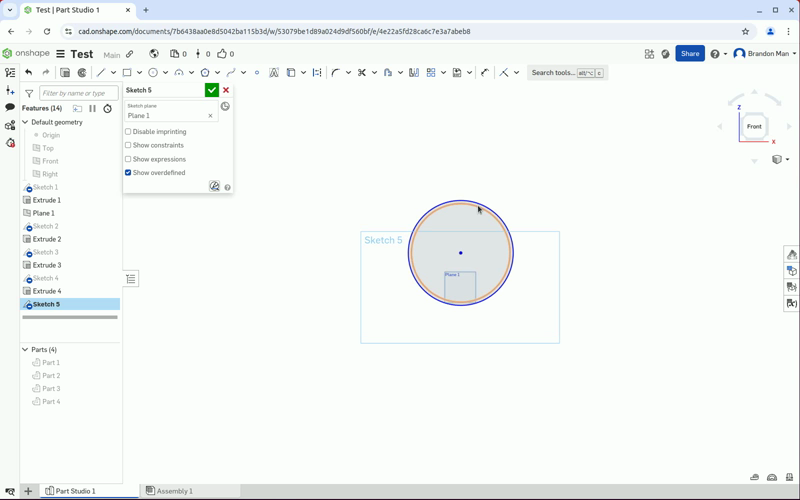
scroll(6)
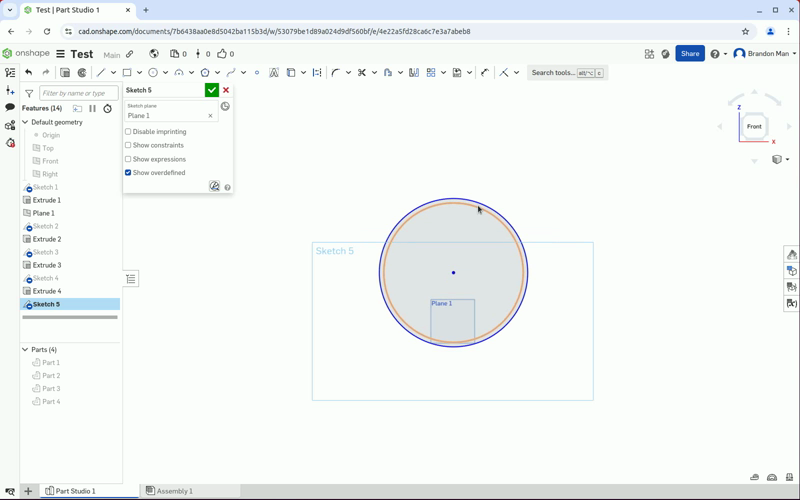
scroll(6)
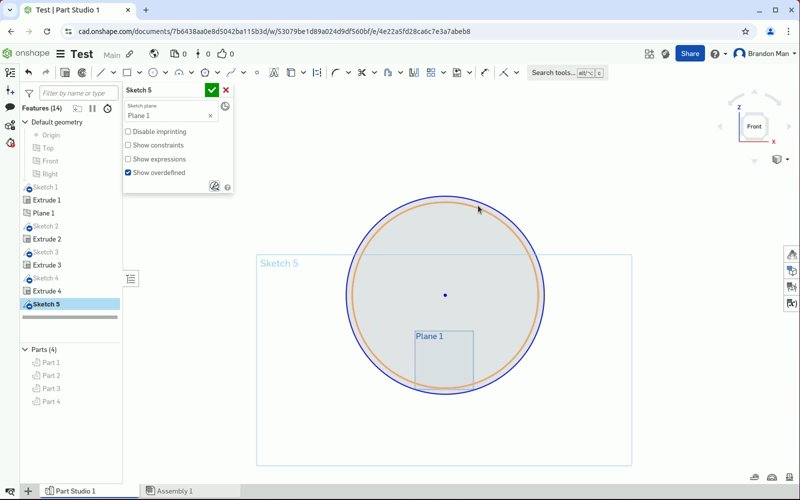
scroll(6)
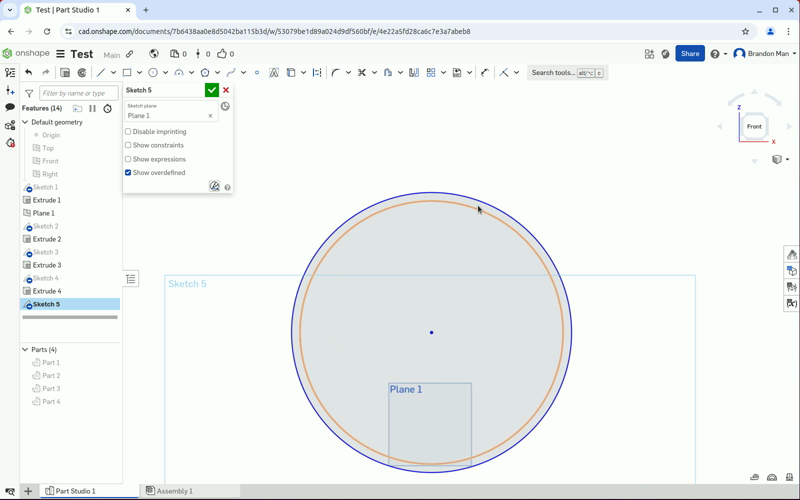
scroll(6)
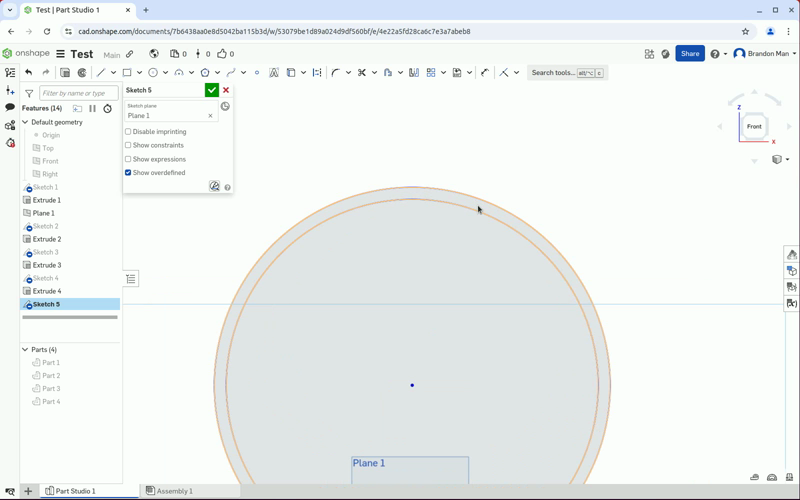
scroll(6)
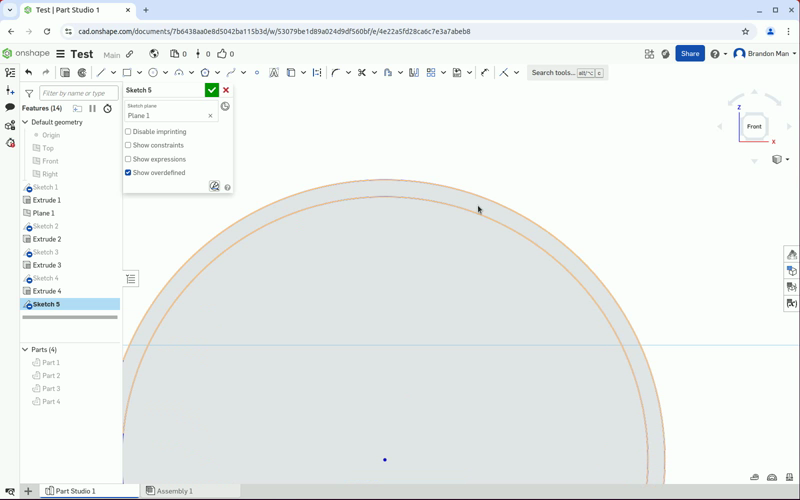
scroll(6)
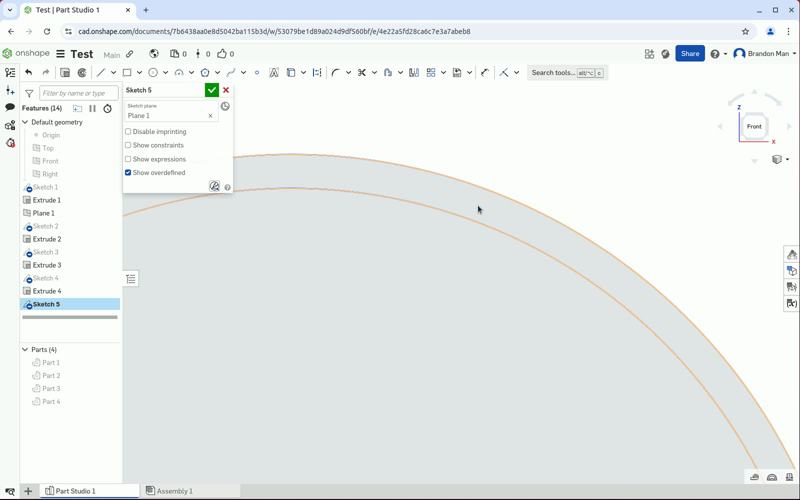
click(478, 205)
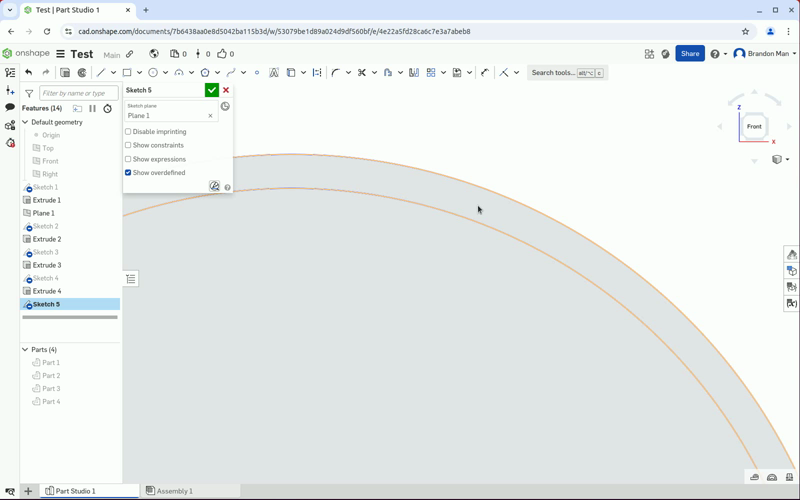
scroll(-6)
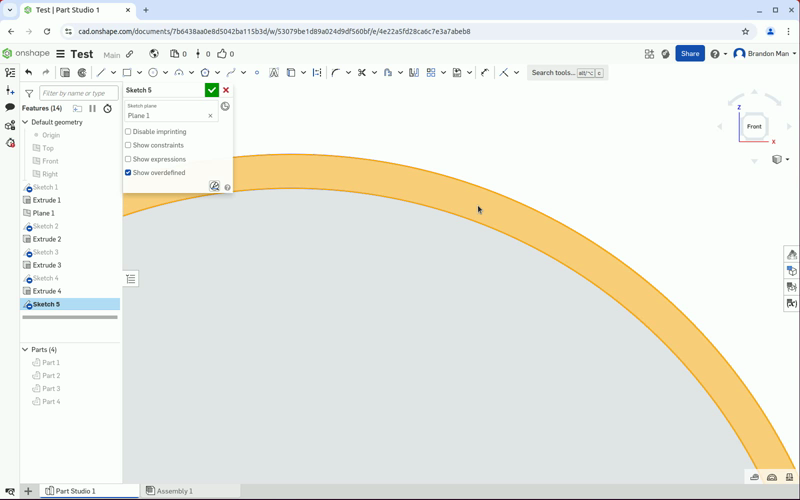
scroll(-6)
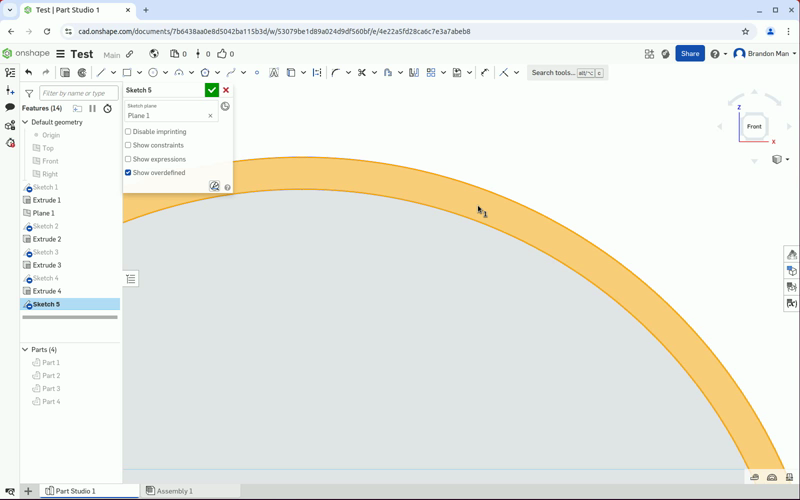
scroll(-6)
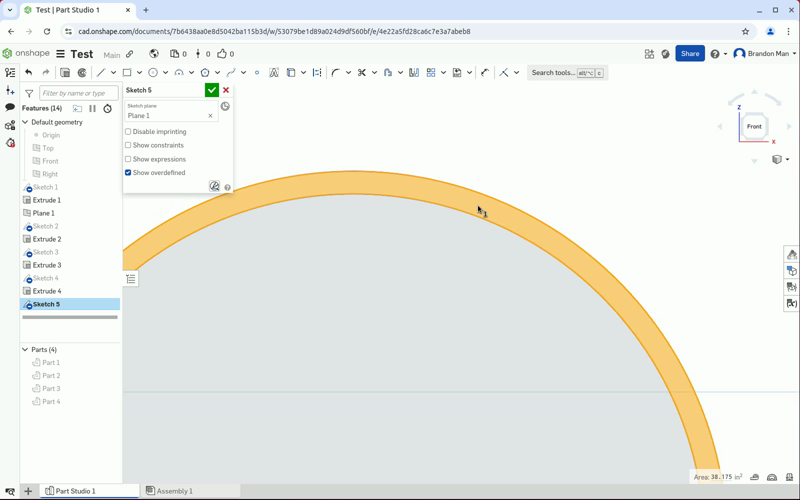
scroll(-6)
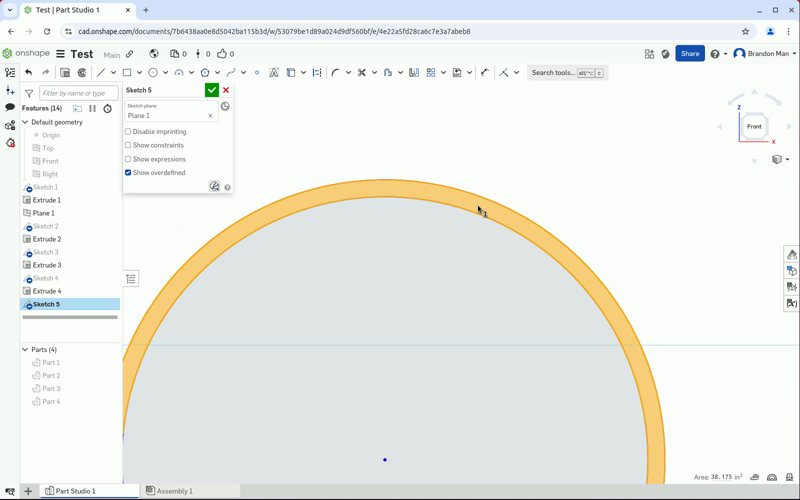
scroll(-6)
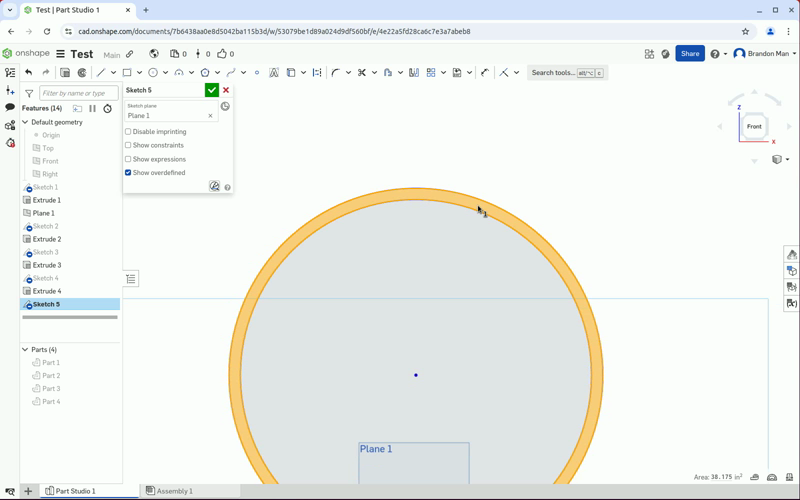
scroll(-6)
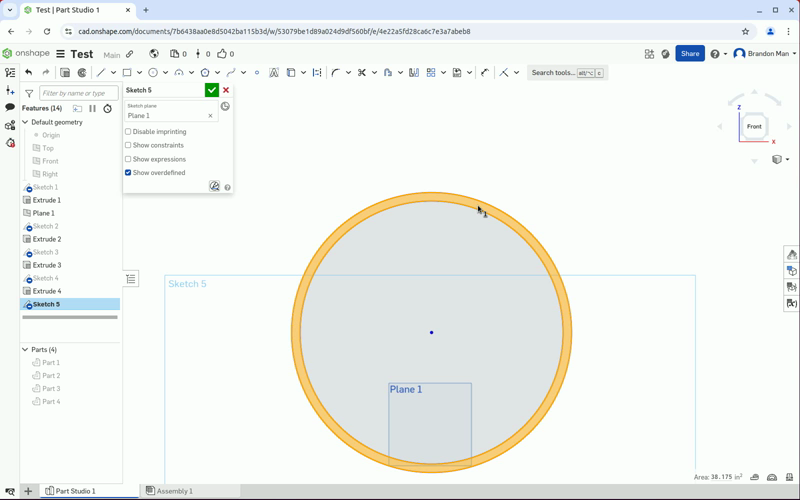
scroll(-6)
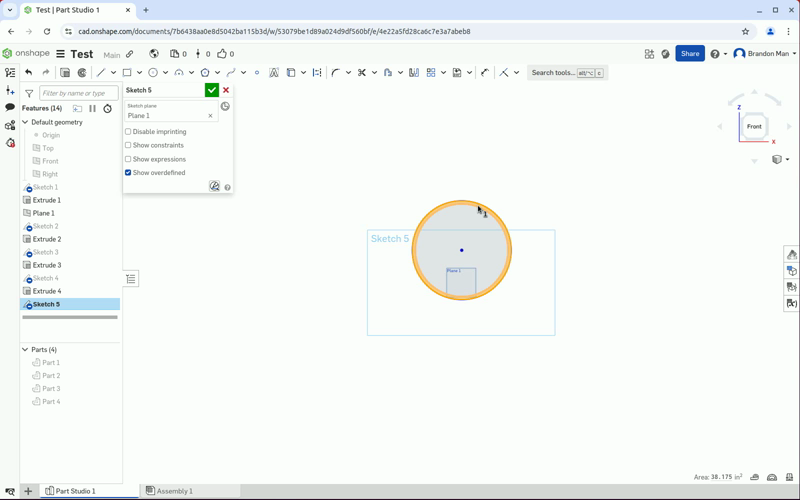
mouse_move(73, 352)
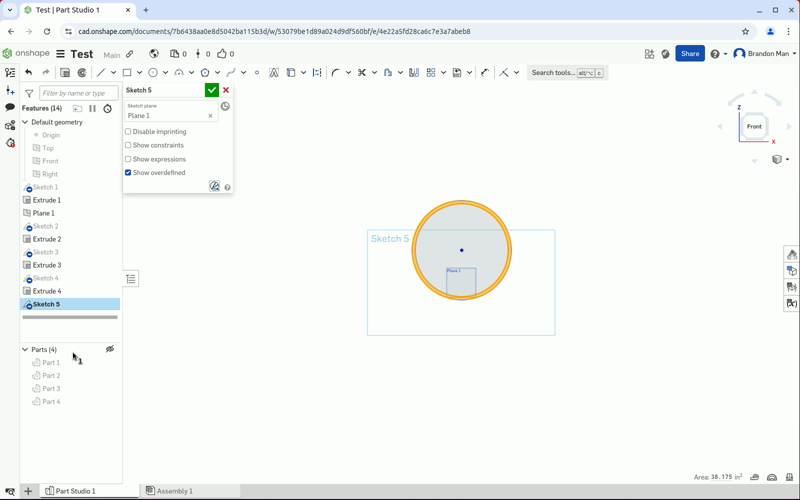
key(shift+y)
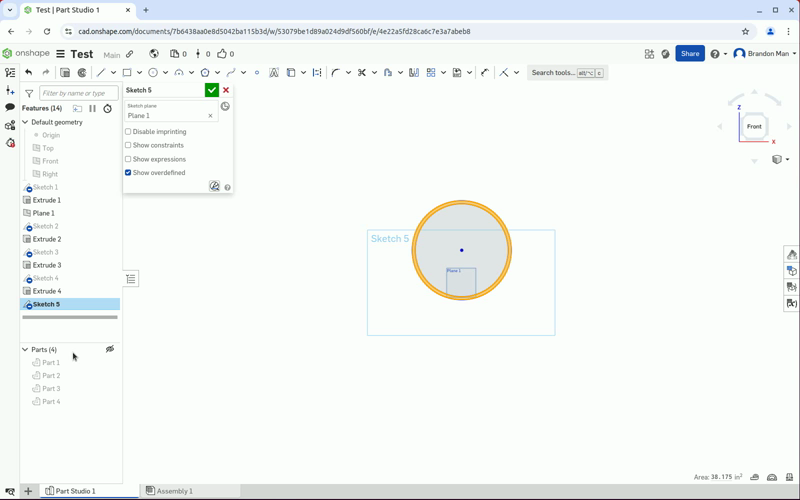
key(shift+e)
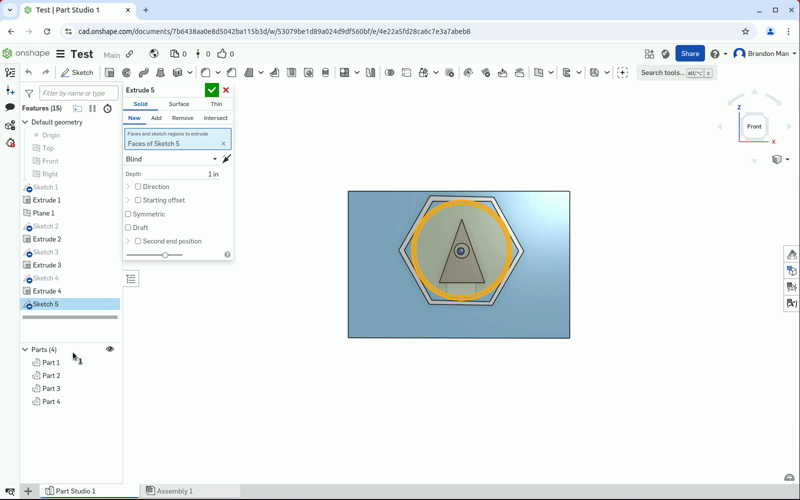
mouse_move(143, 106)
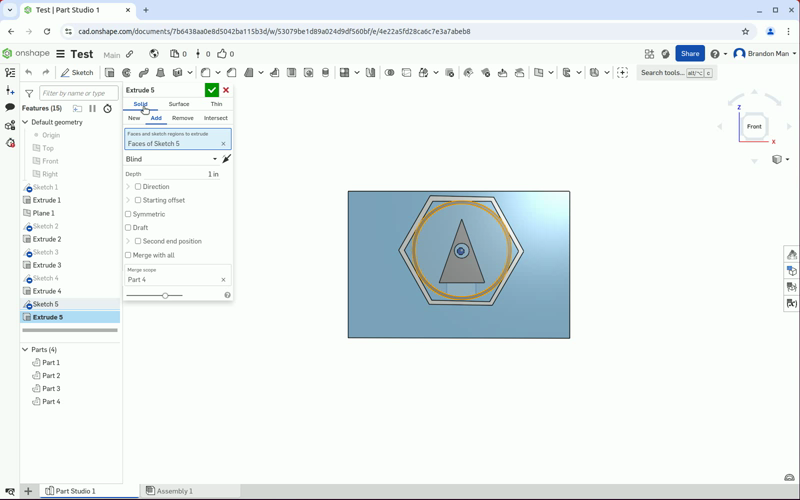
click(143, 106)
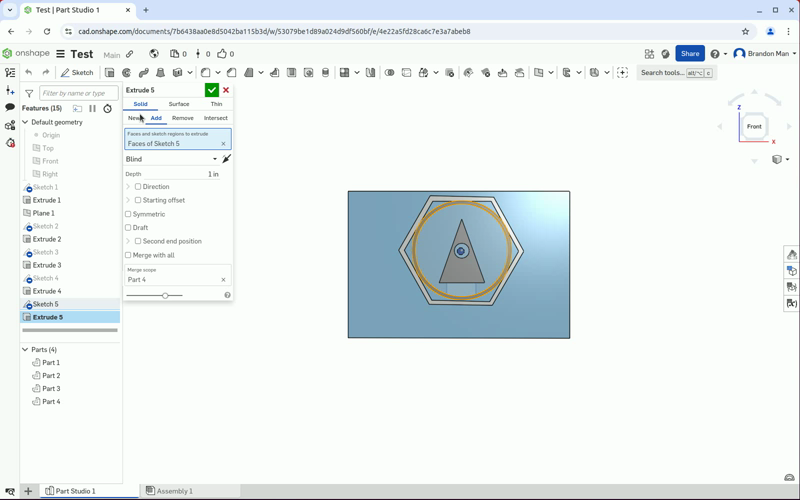
mouse_move(137, 120)
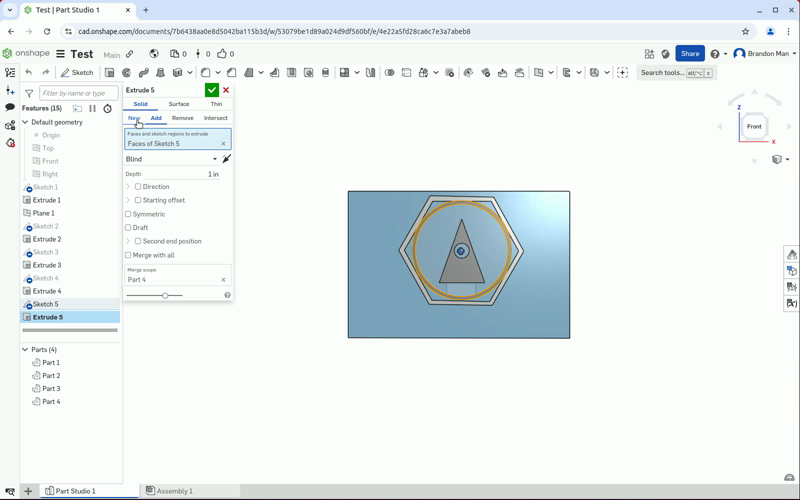
click(137, 120)
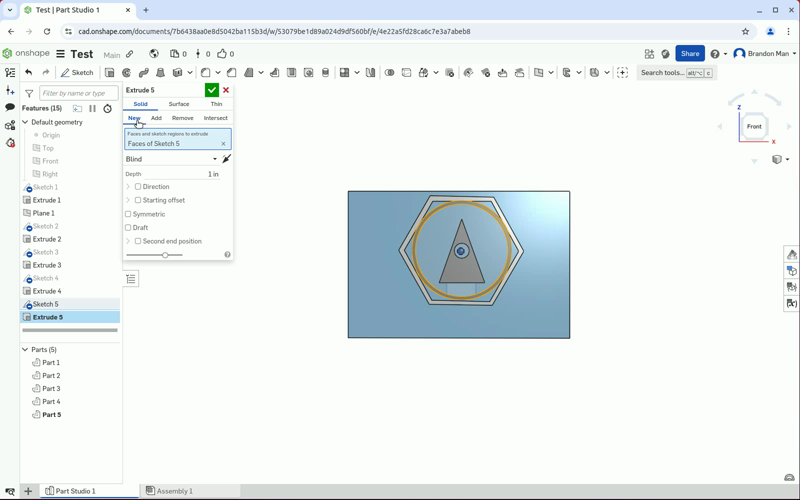
key(tab, 4)
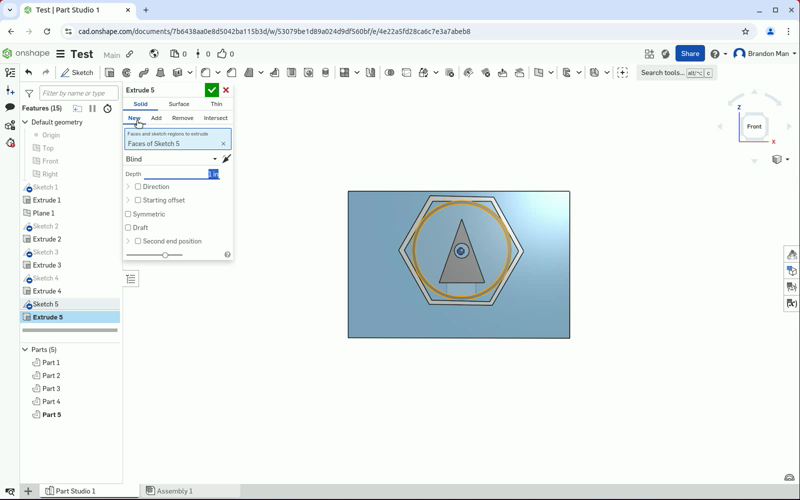
text(3.129)
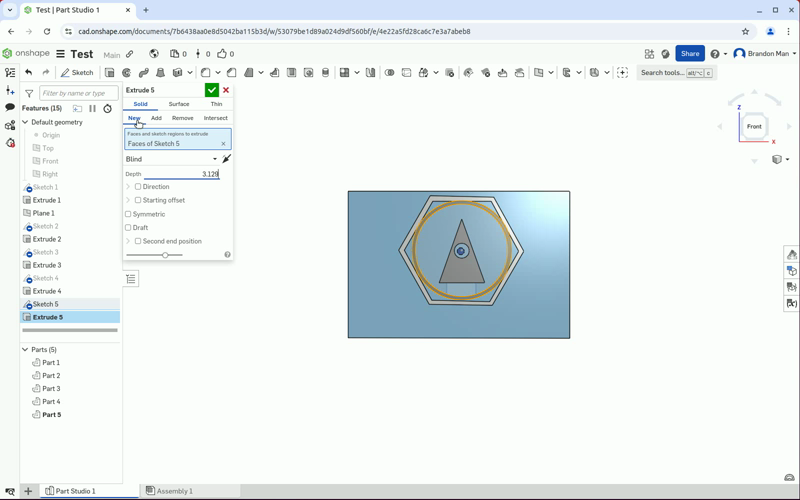
key(enter)
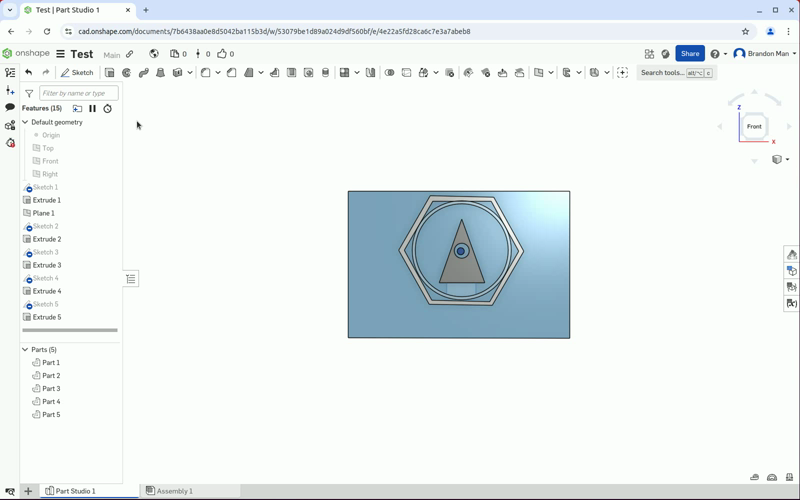
key(shift+h)
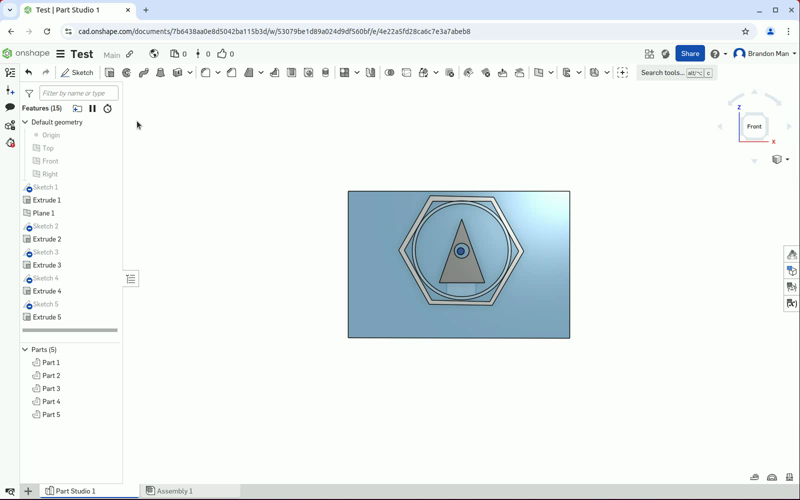
key(shift+h)
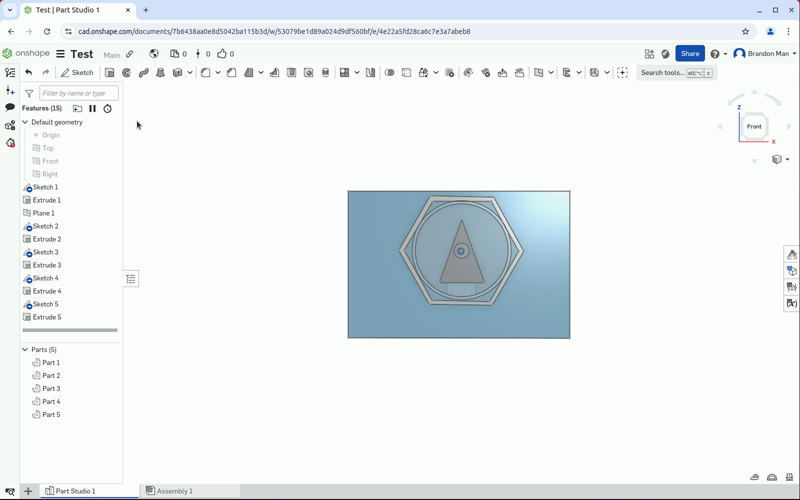
key(shift+7)
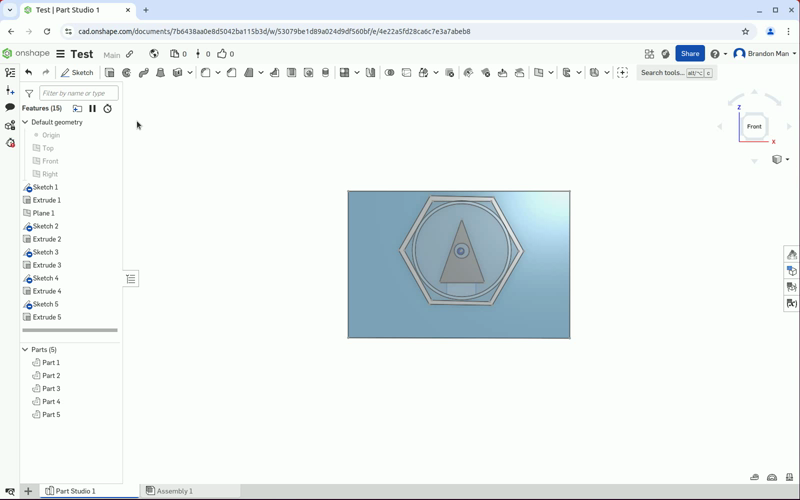
key(left, 2)
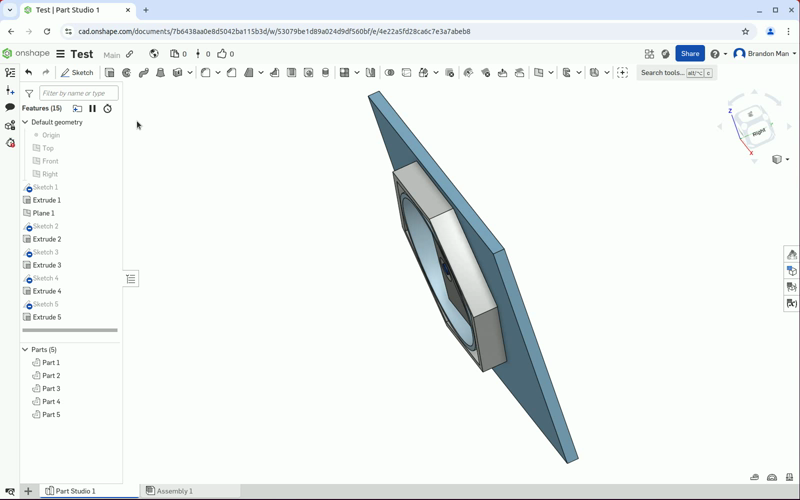
key(down, 2)
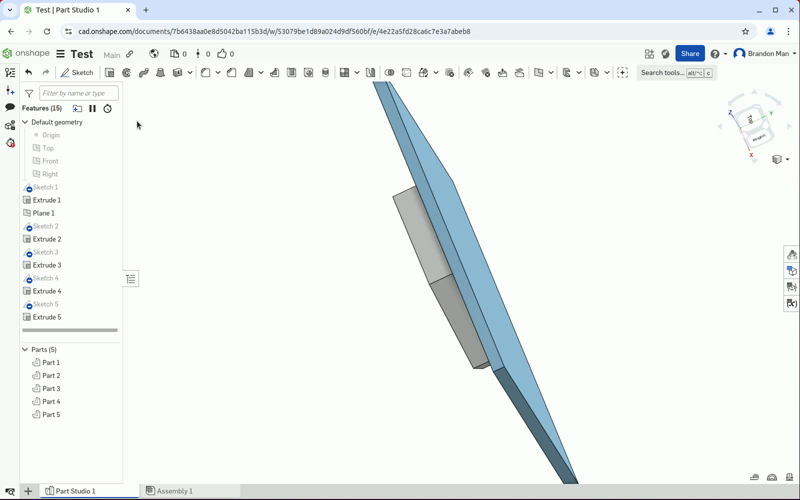
key(up, 2)
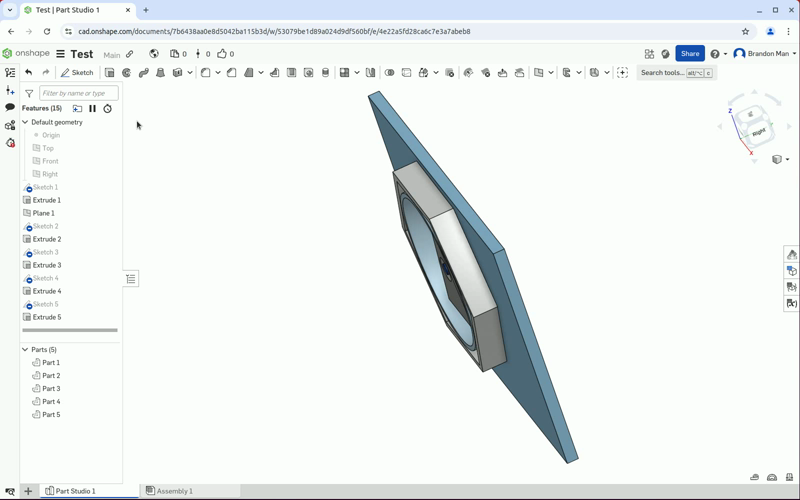
key(right, 2)
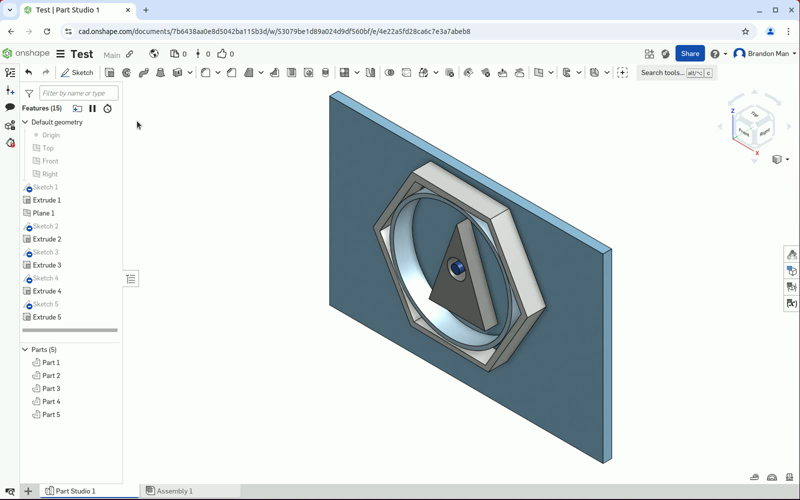
mouse_move(73, 189)
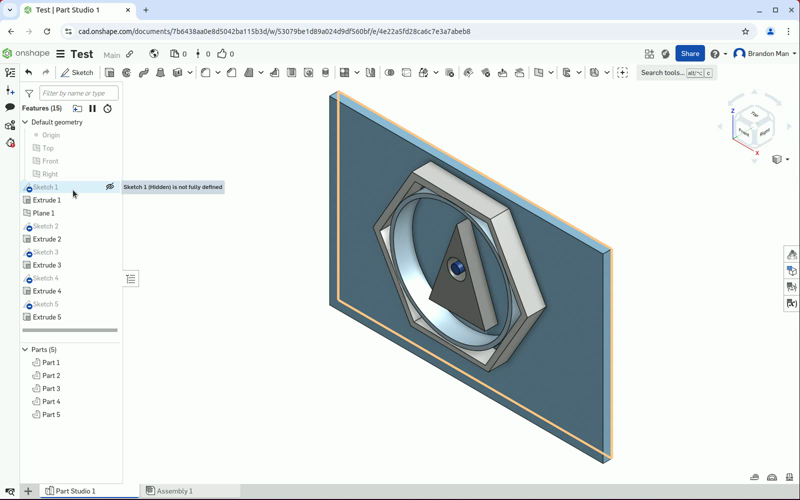
click(73, 189)